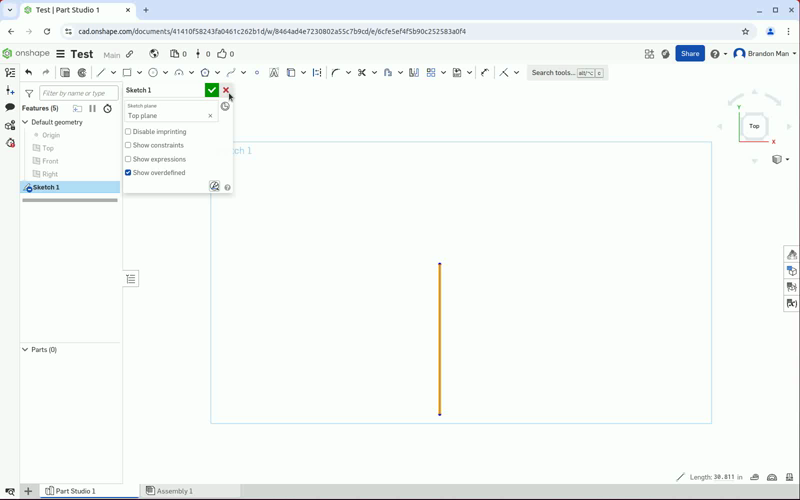
key(shift+h)
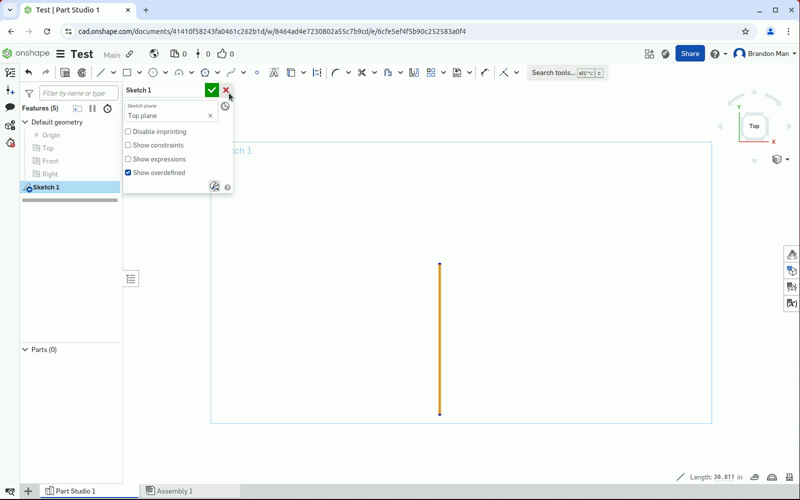
key(shift+s)
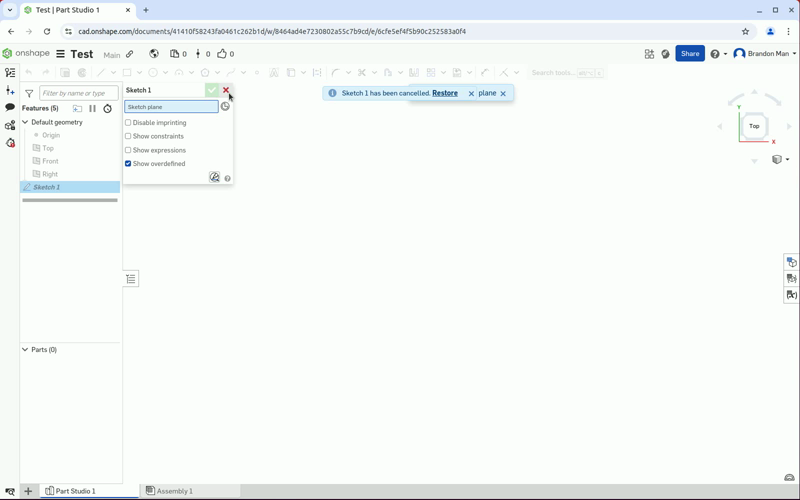
mouse_move(73, 150)
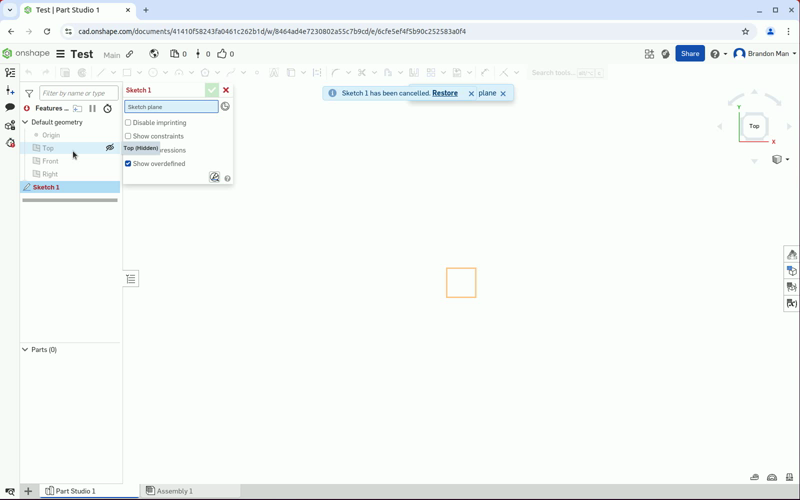
click(73, 150)
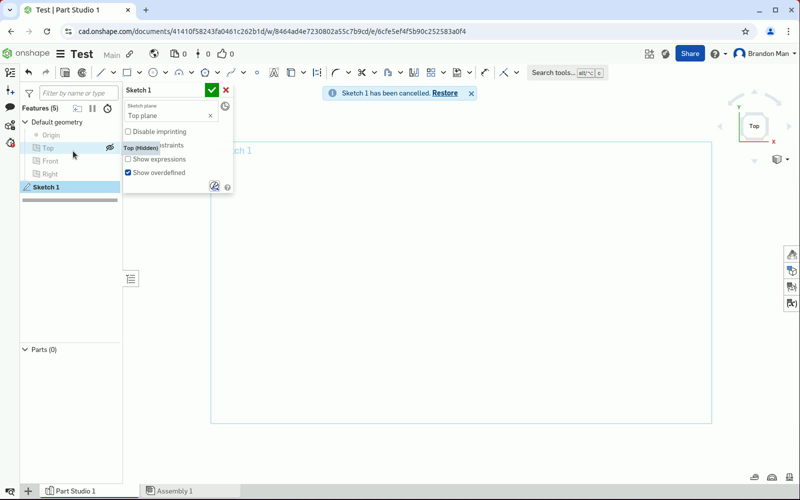
mouse_move(73, 352)
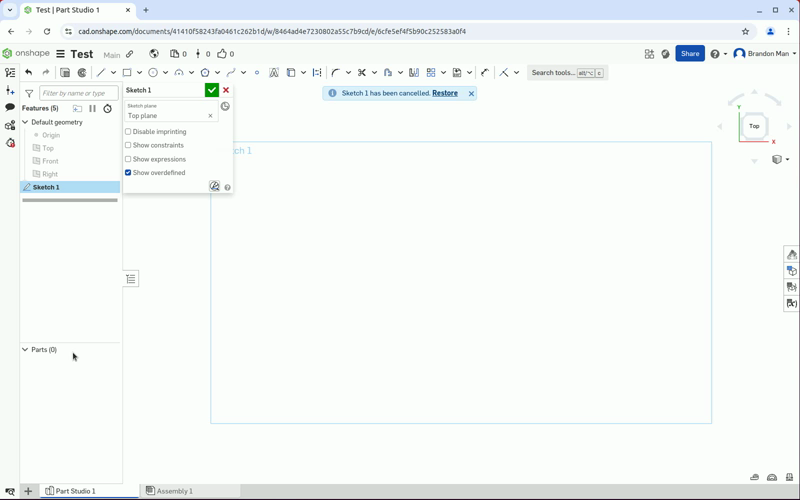
key(y)
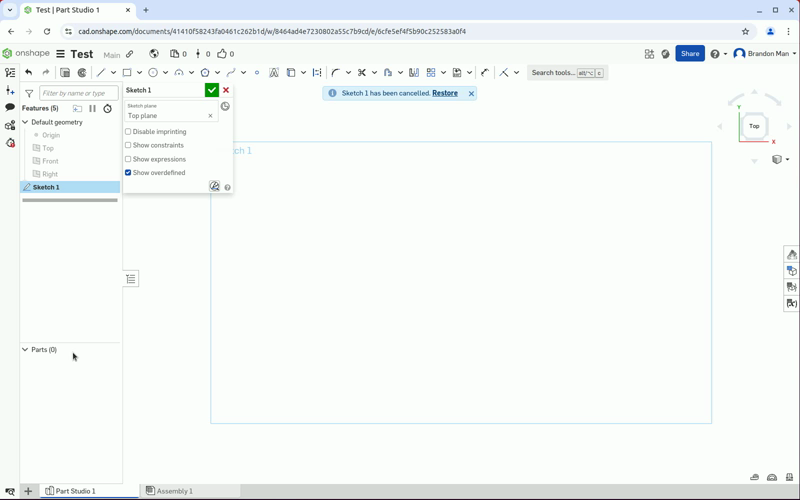
key(l)
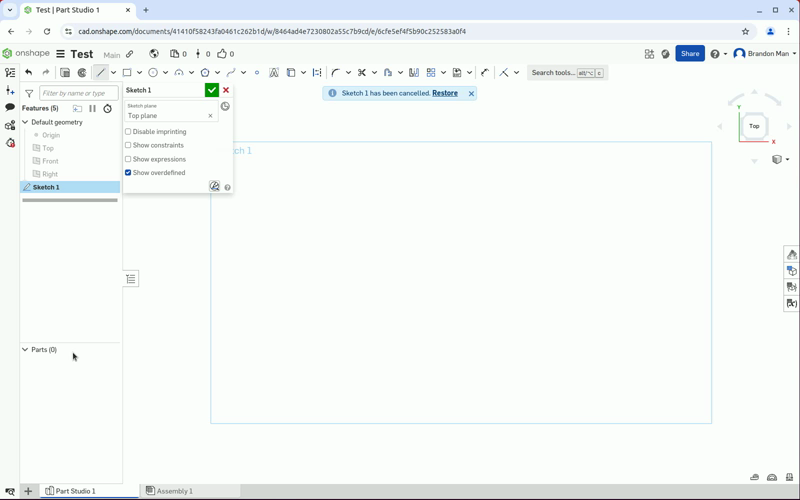
key_down(shift)
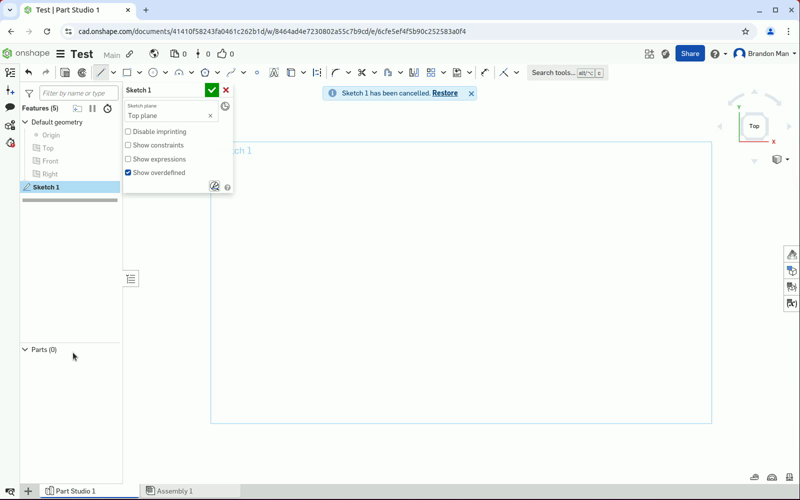
mouse_move(396, 282)
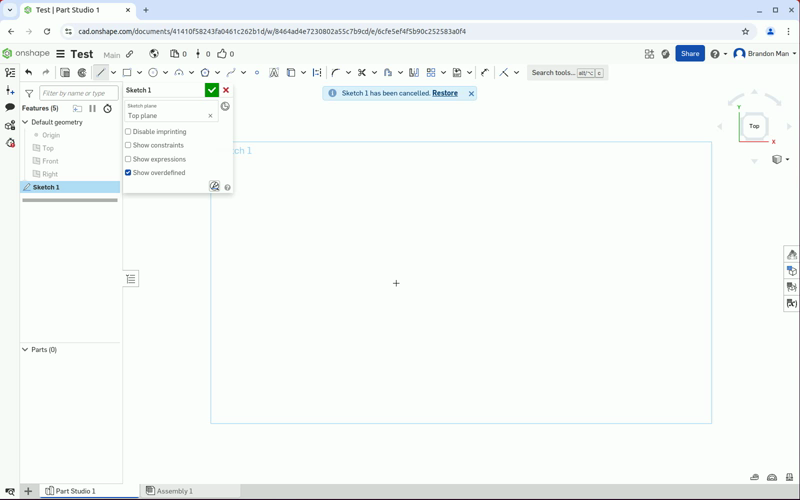
click(396, 282)
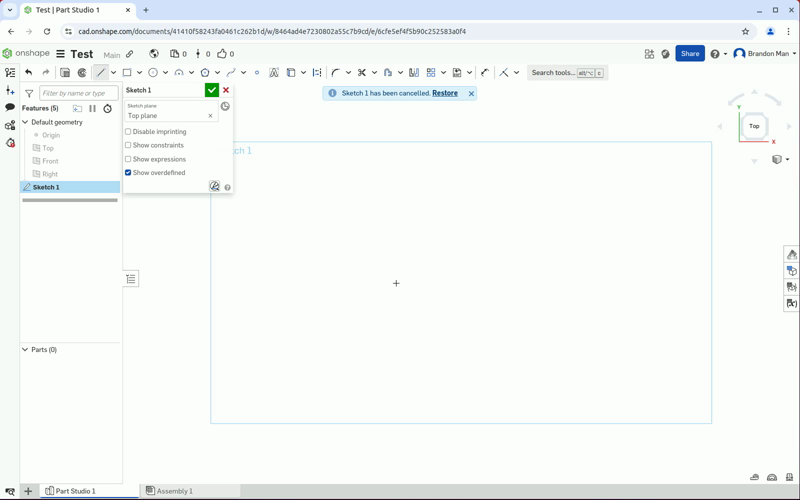
key_up(shift)
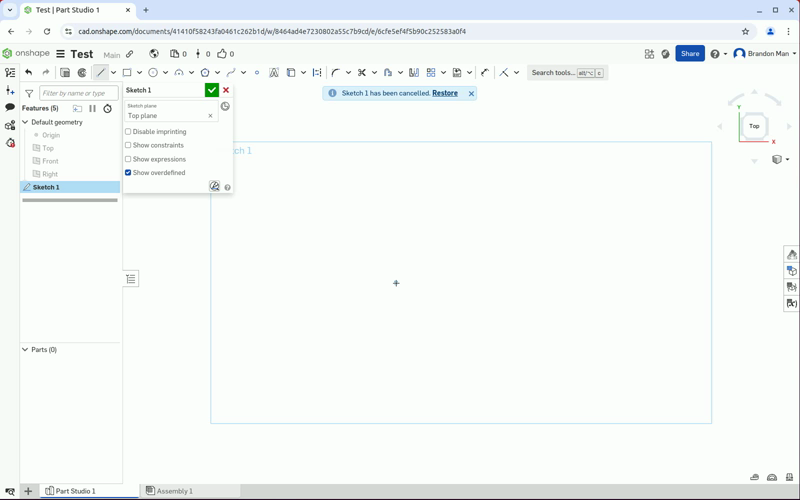
key_down(shift)
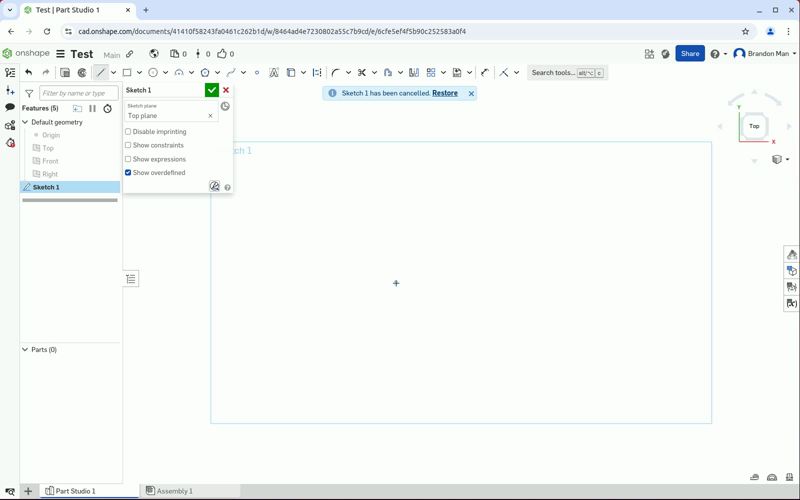
mouse_move(461, 170)
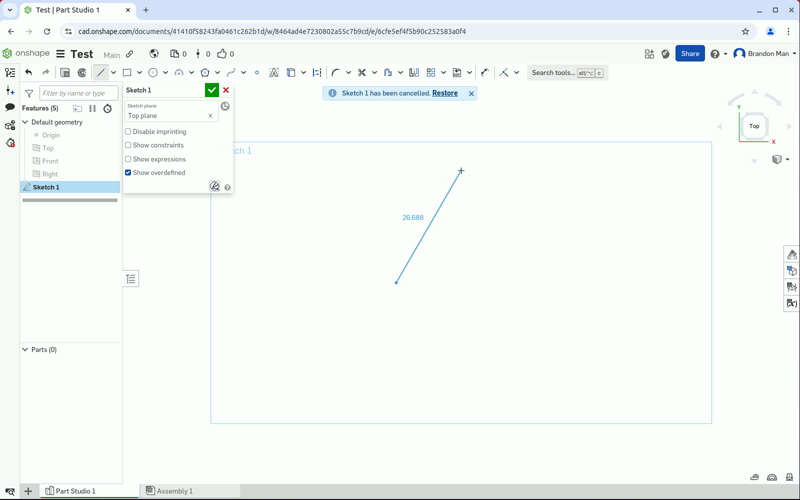
click(461, 170)
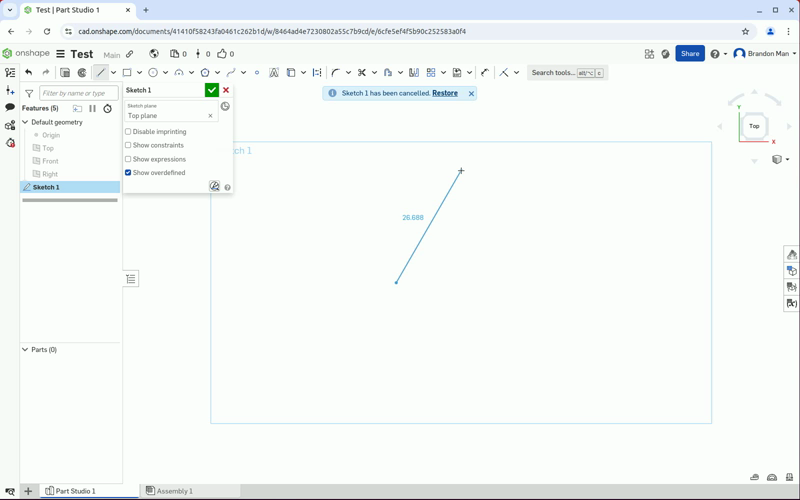
key_up(shift)
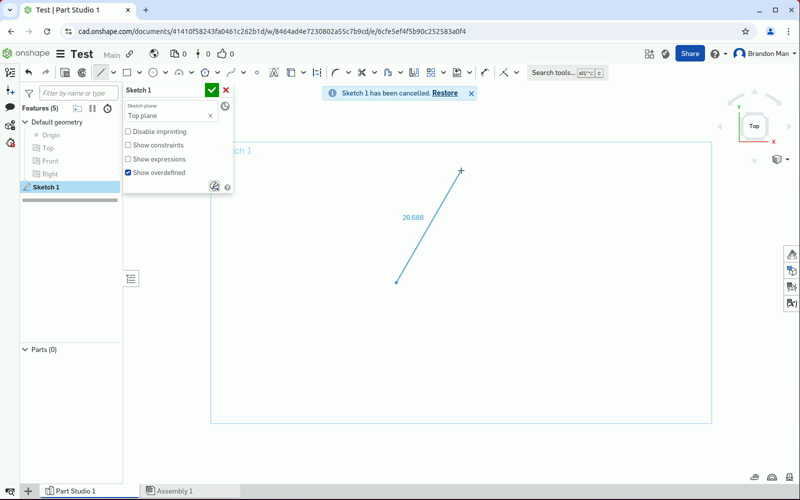
key(esc)
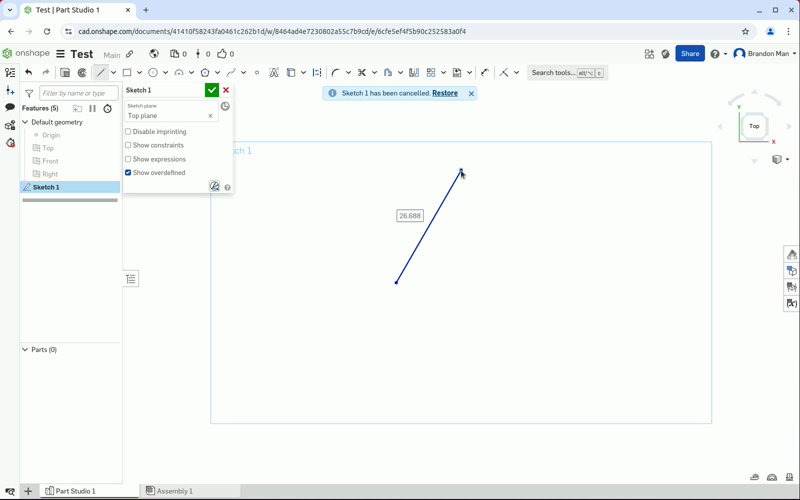
key(a)
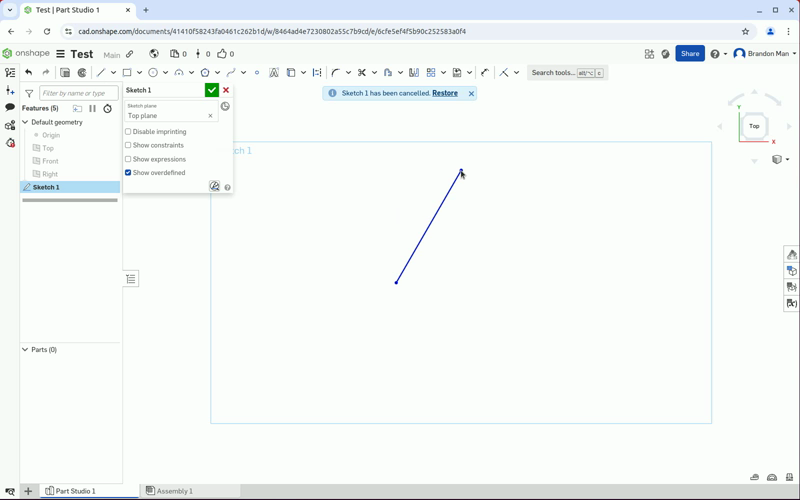
mouse_move(461, 170)
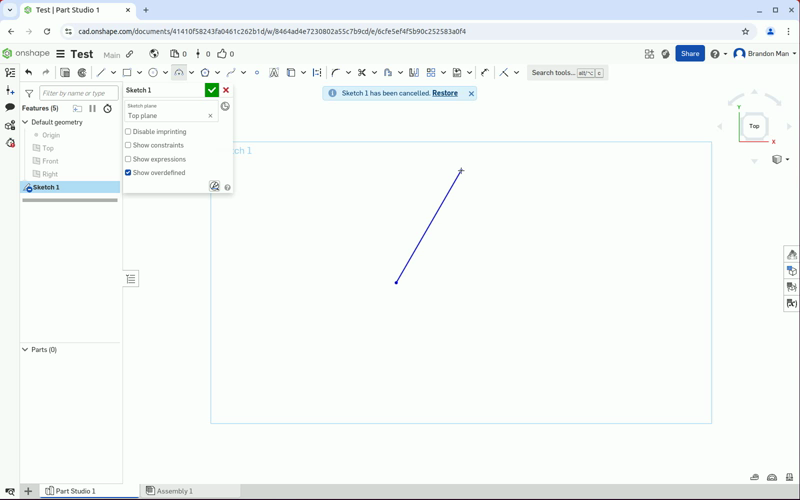
click(461, 170)
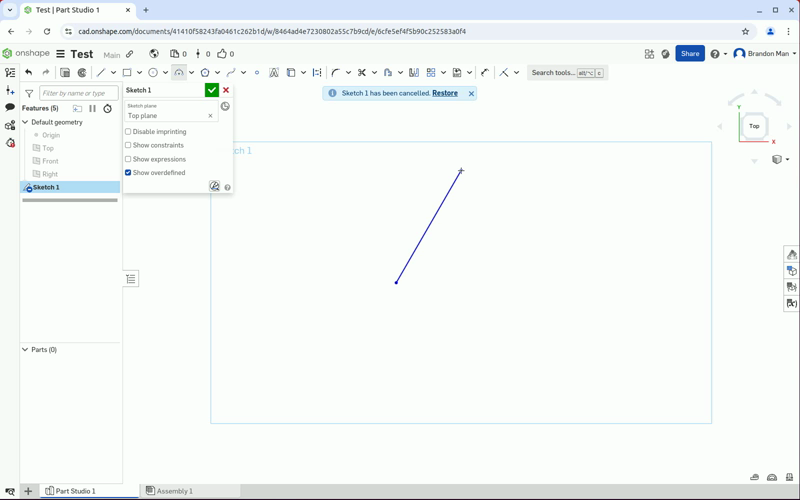
mouse_move(396, 282)
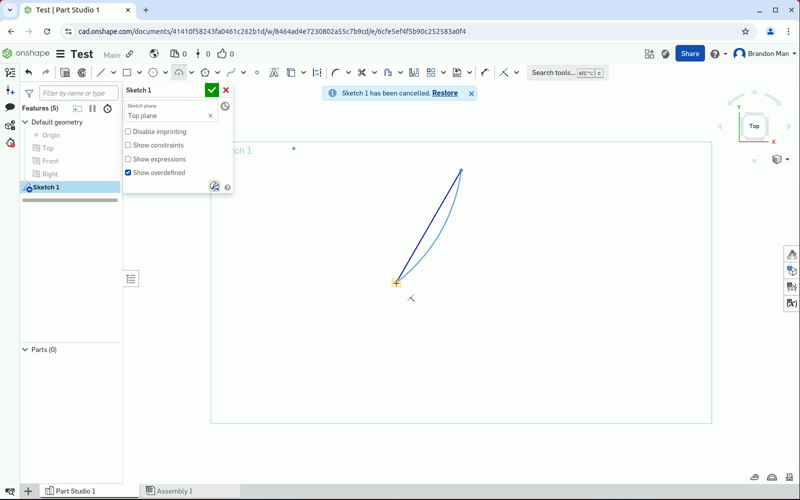
click(396, 282)
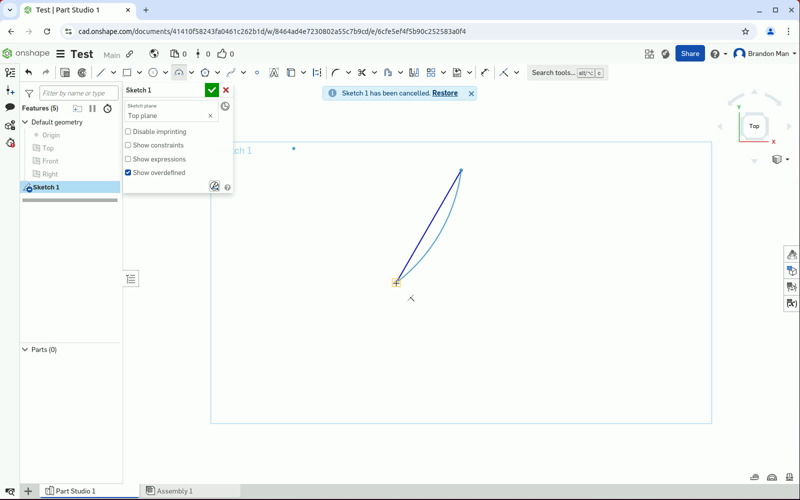
key_down(shift)
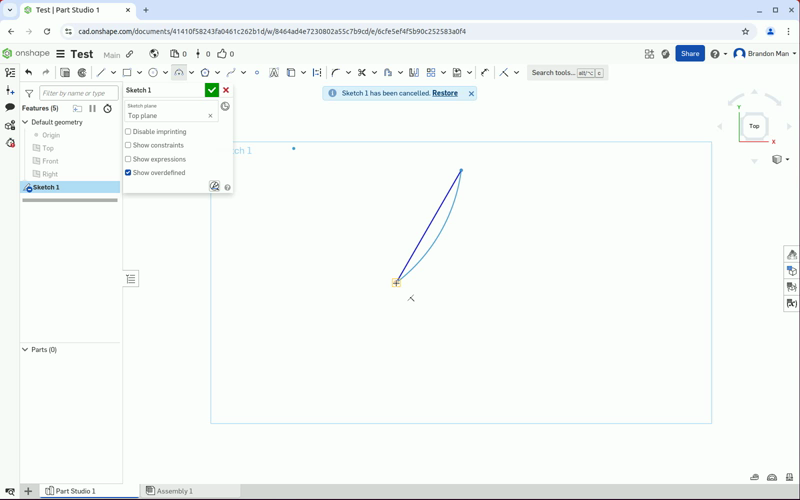
mouse_move(413, 217)
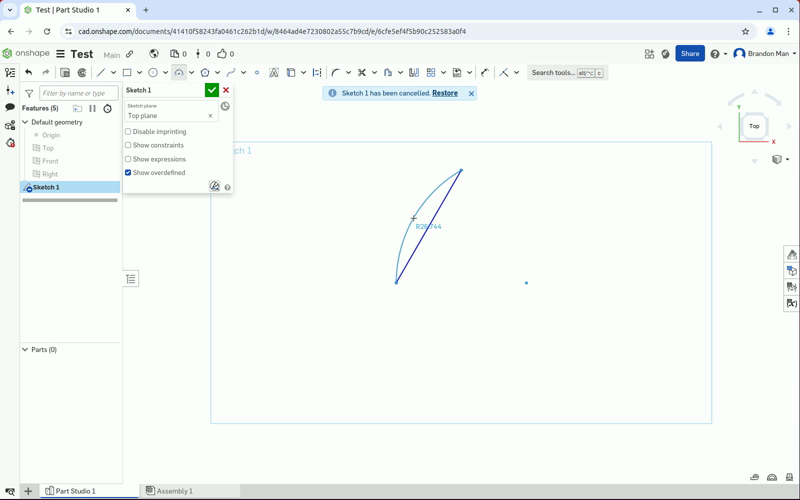
click(413, 217)
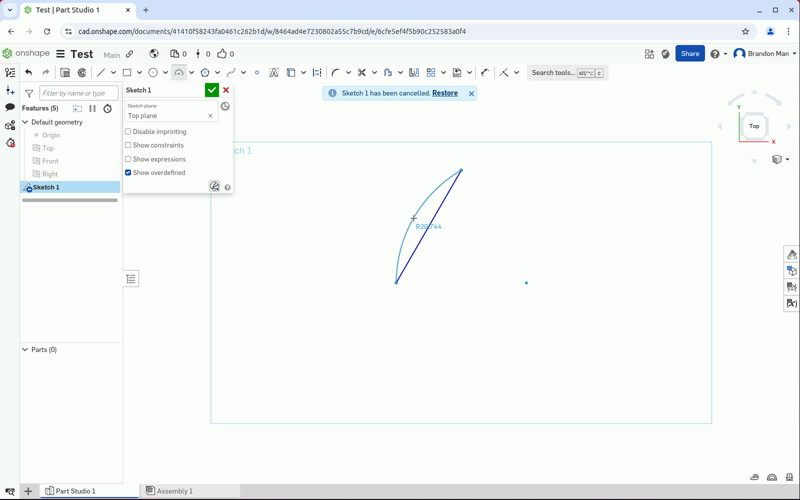
key_up(shift)
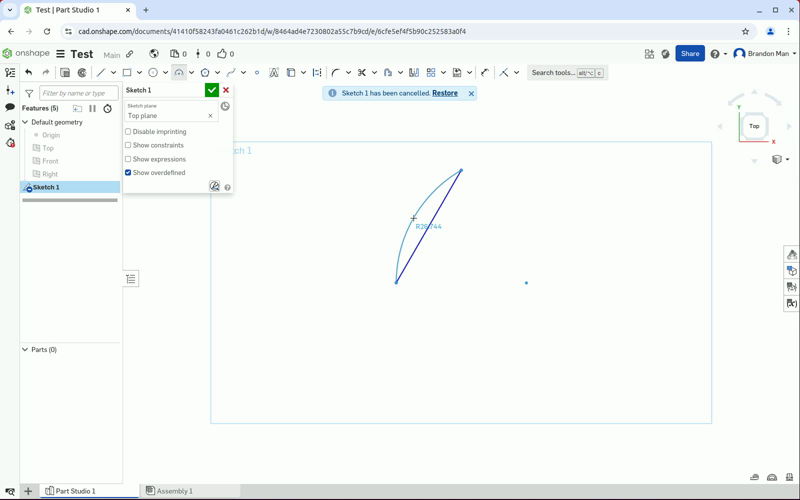
key(esc)
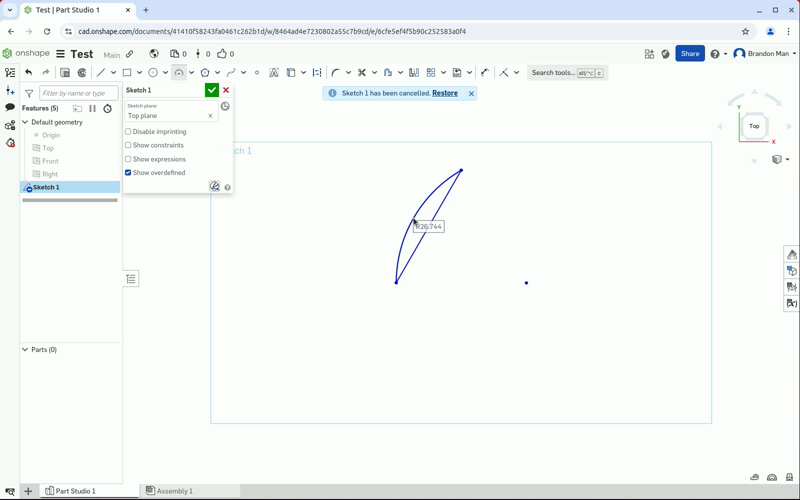
mouse_move(413, 237)
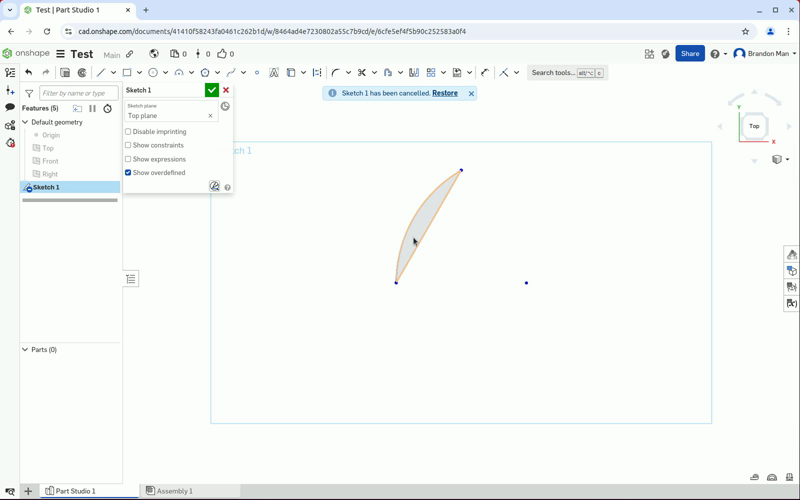
scroll(6)
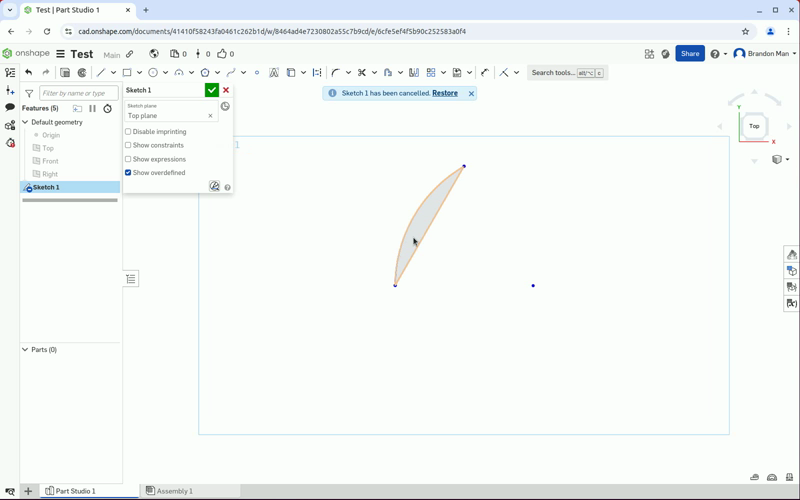
scroll(6)
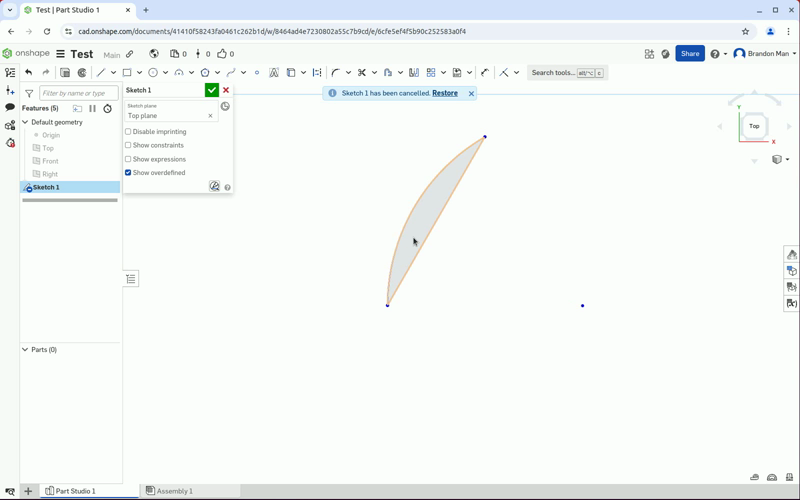
scroll(6)
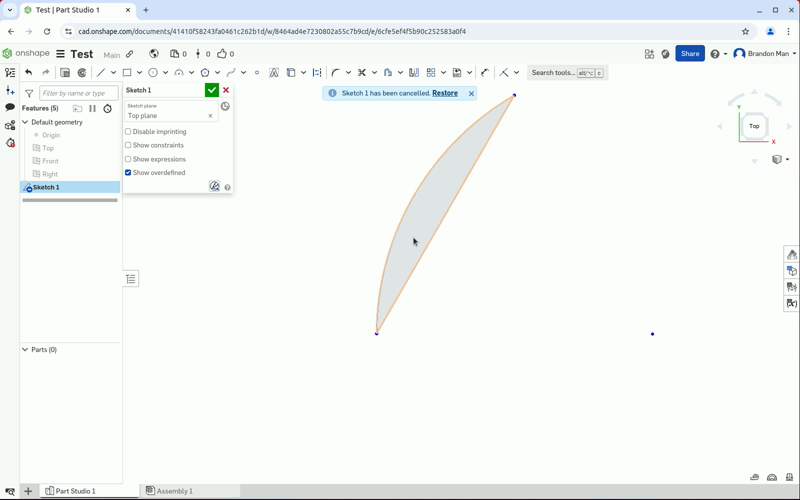
scroll(6)
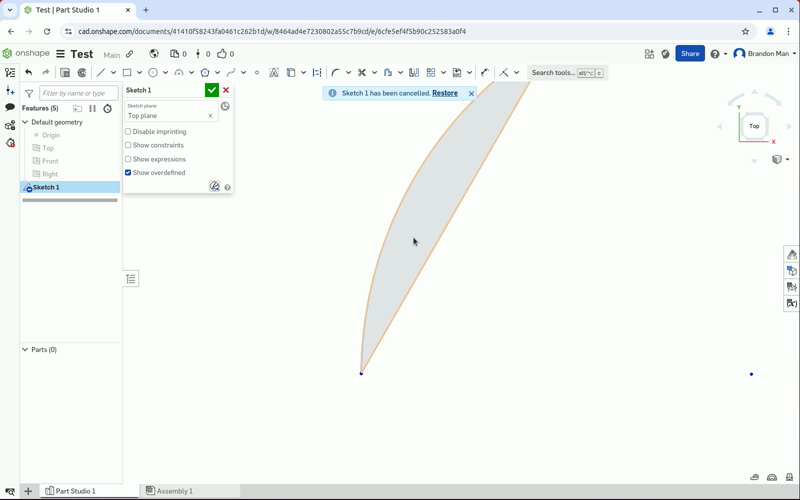
scroll(6)
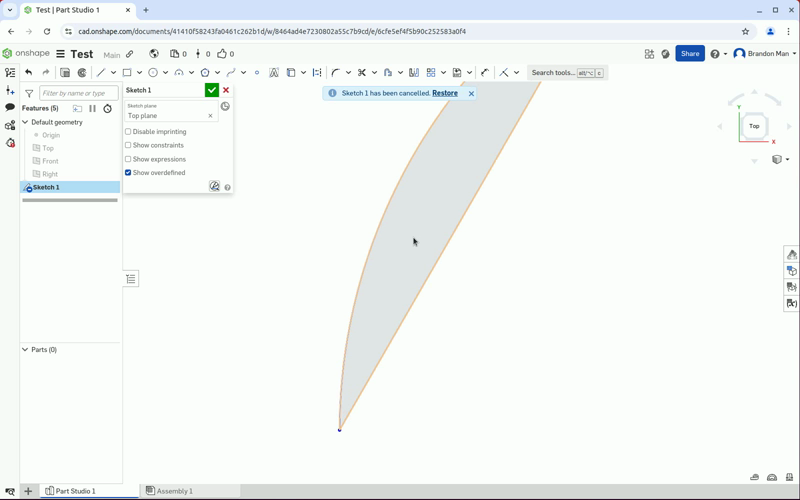
scroll(6)
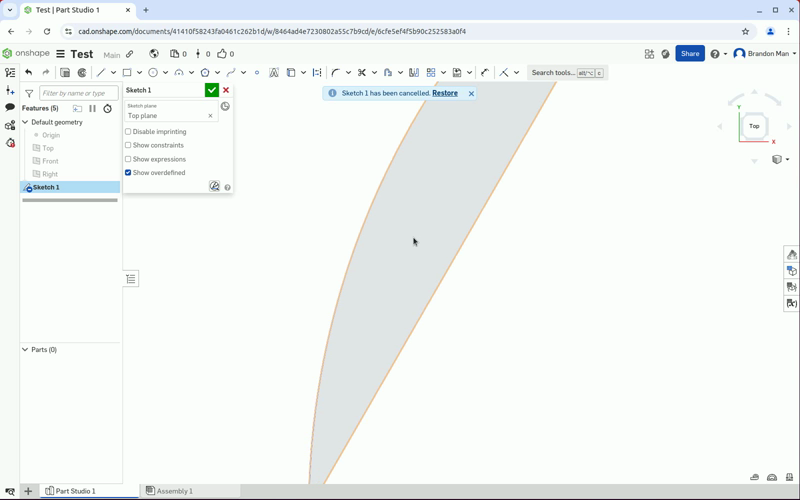
scroll(6)
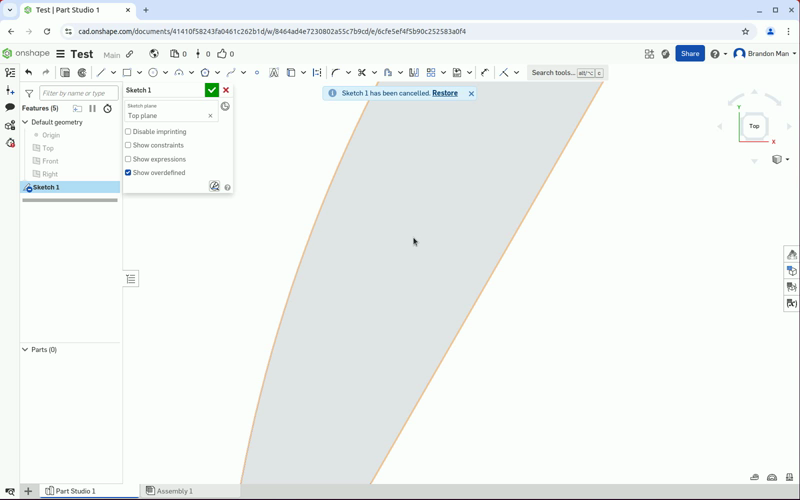
click(413, 237)
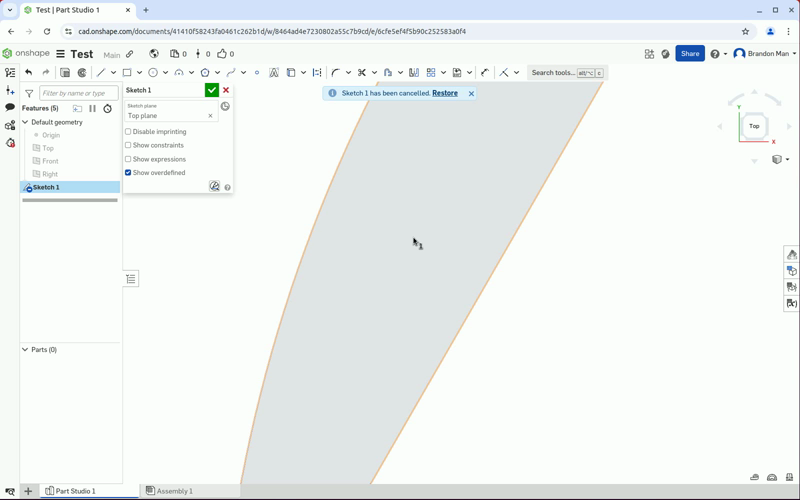
scroll(-6)
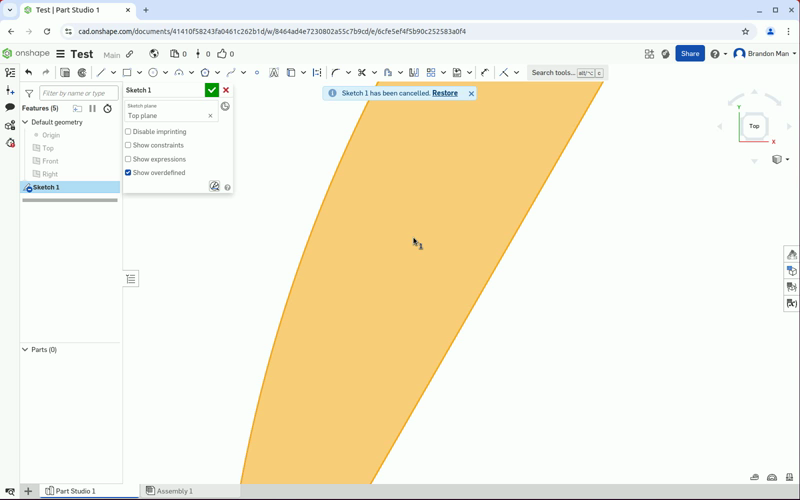
scroll(-6)
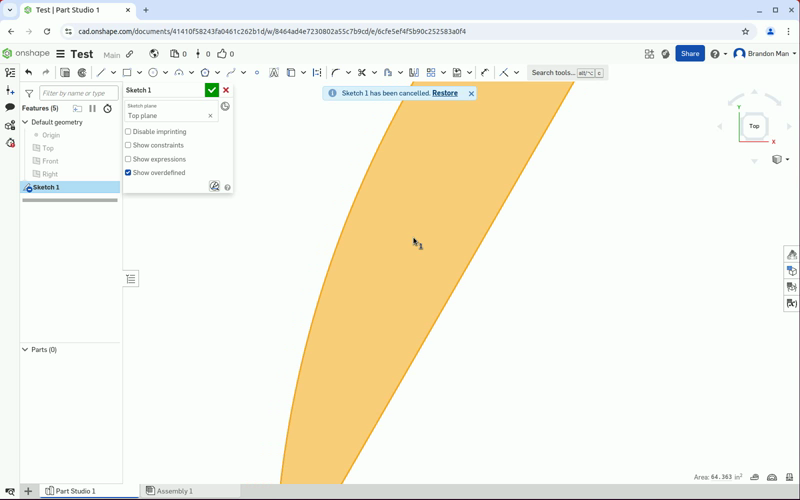
scroll(-6)
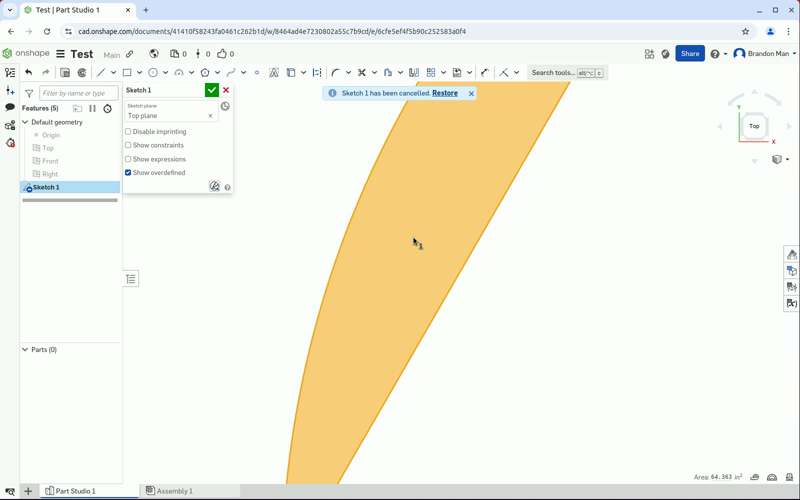
scroll(-6)
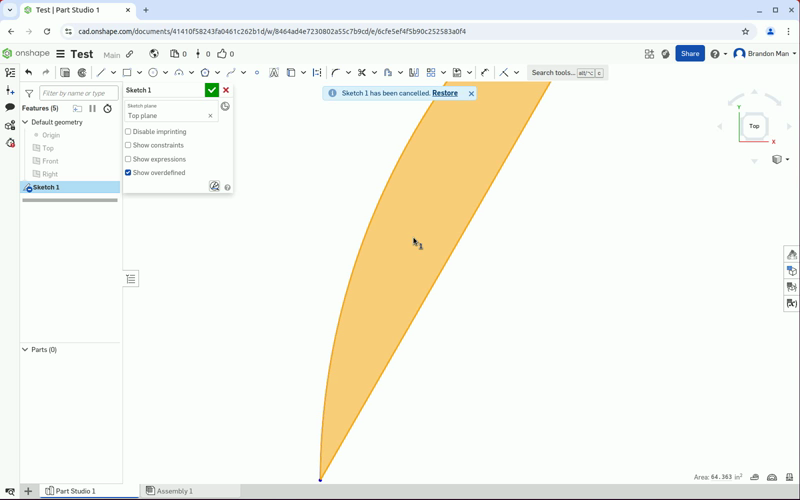
scroll(-6)
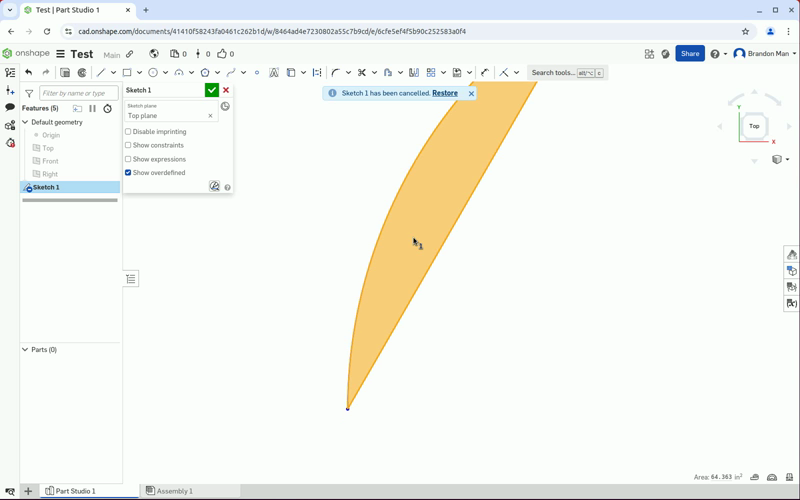
scroll(-6)
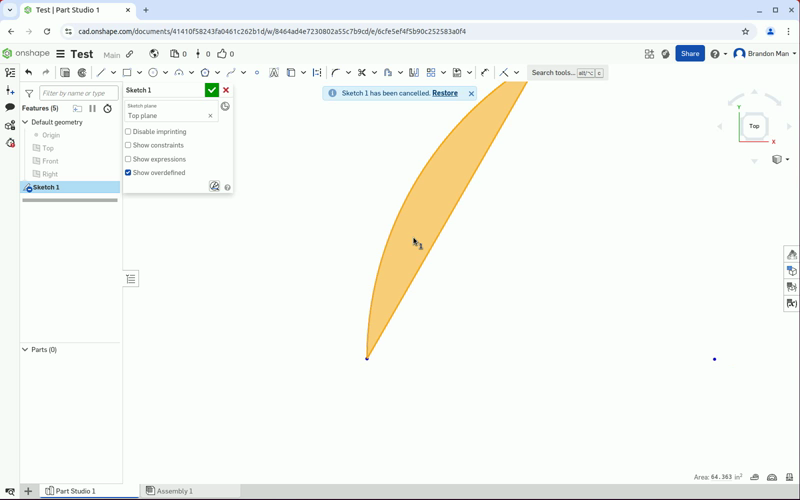
scroll(-6)
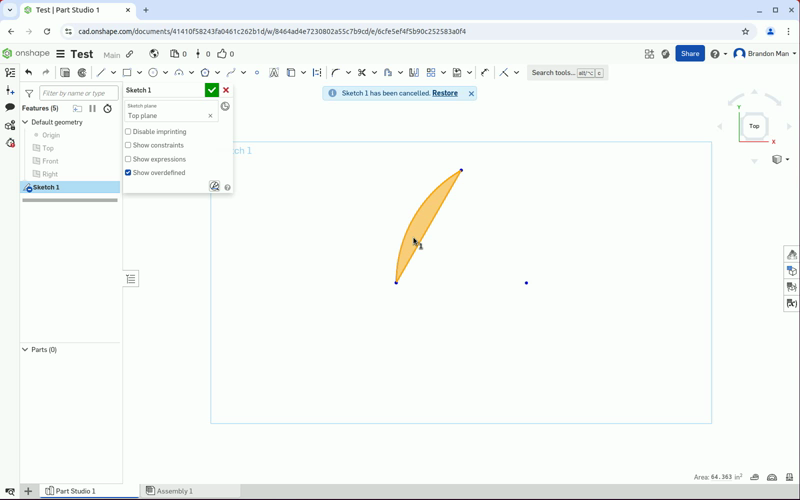
mouse_move(73, 352)
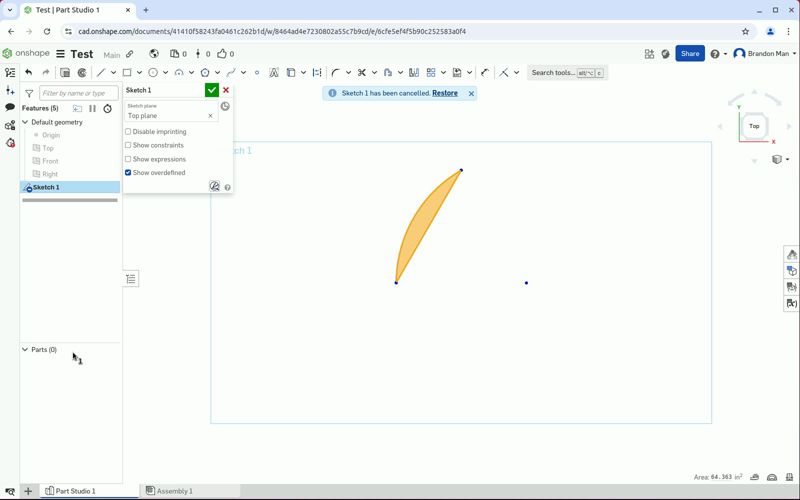
key(shift+y)
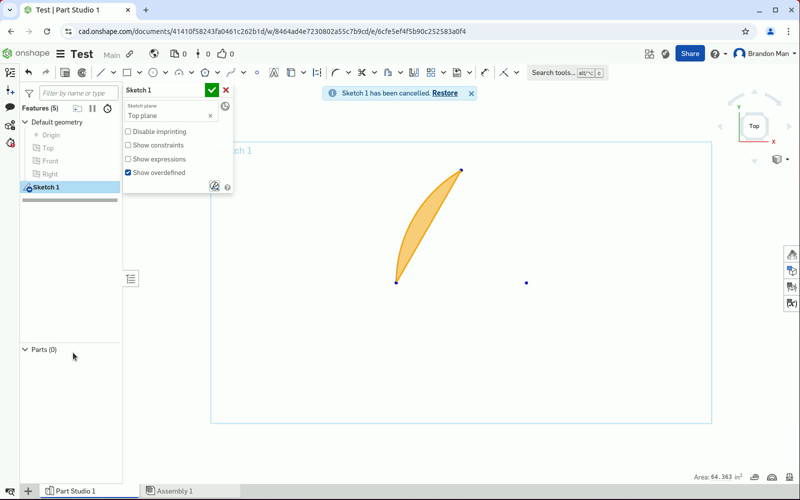
key(shift+e)
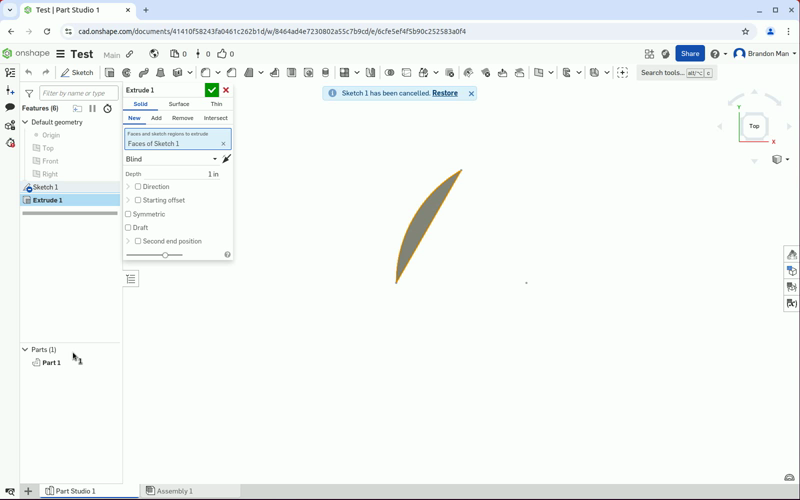
mouse_move(143, 106)
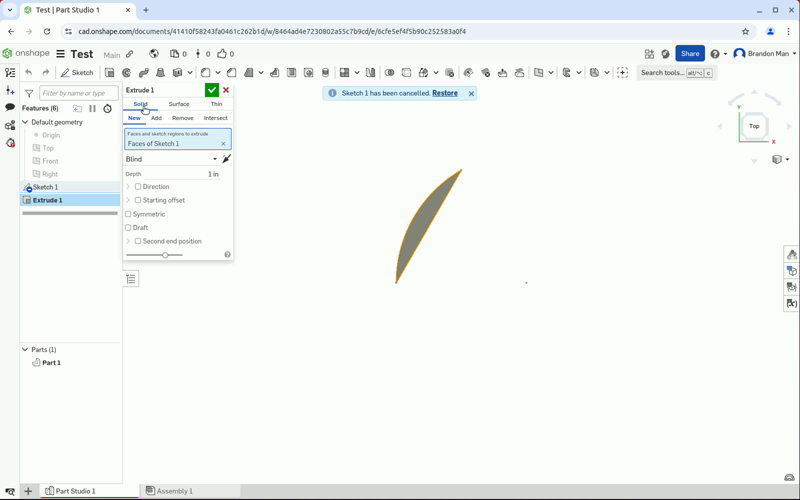
click(143, 106)
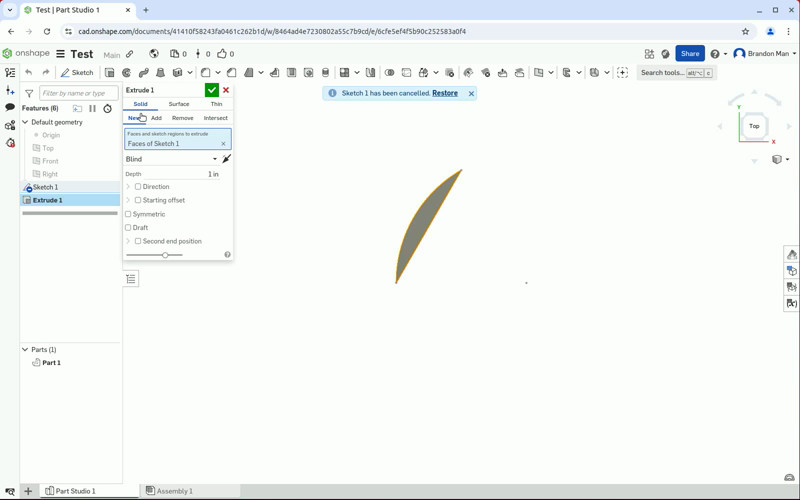
mouse_move(137, 120)
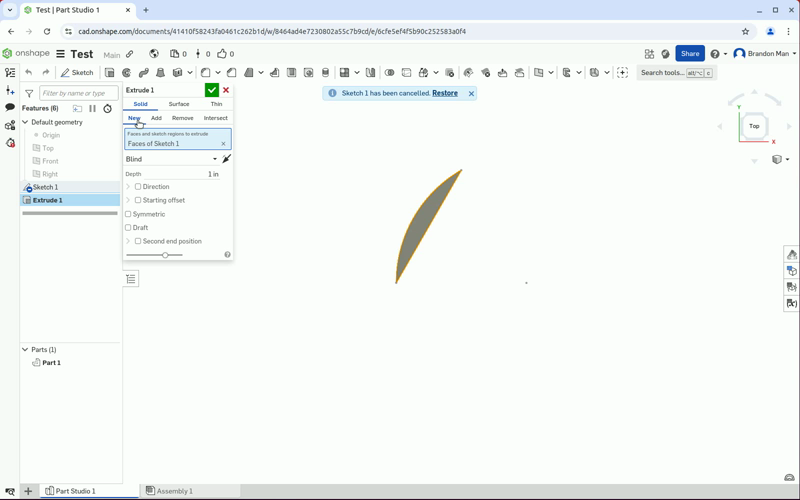
click(137, 120)
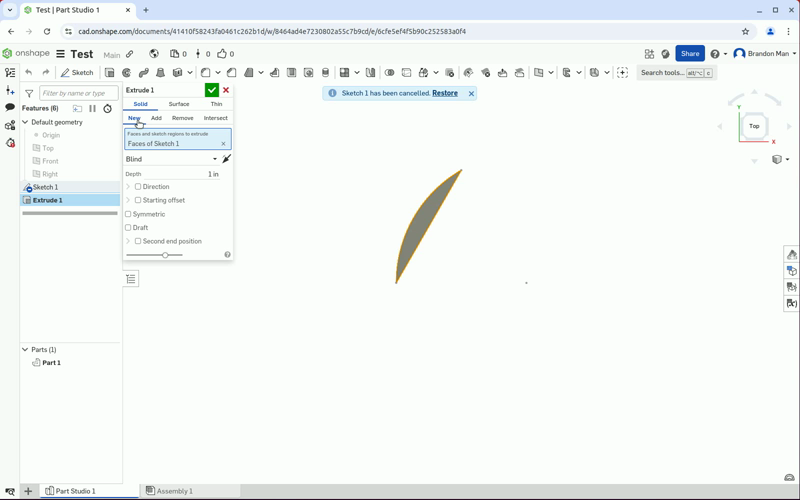
key(tab, 4)
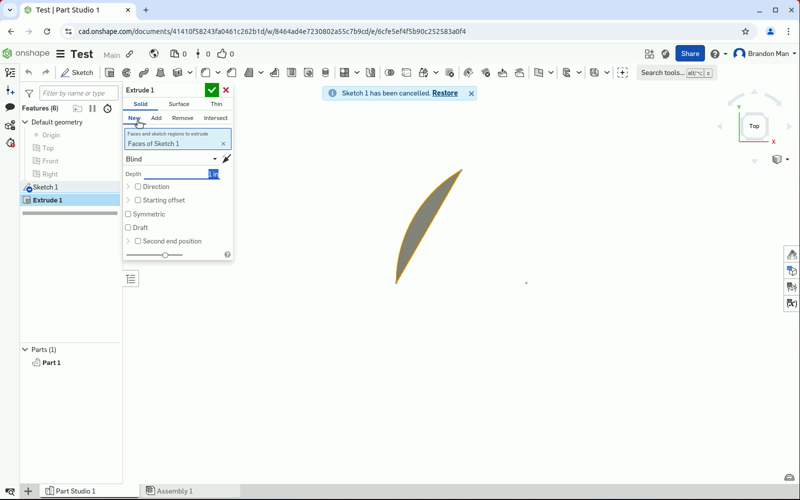
text(3.37)
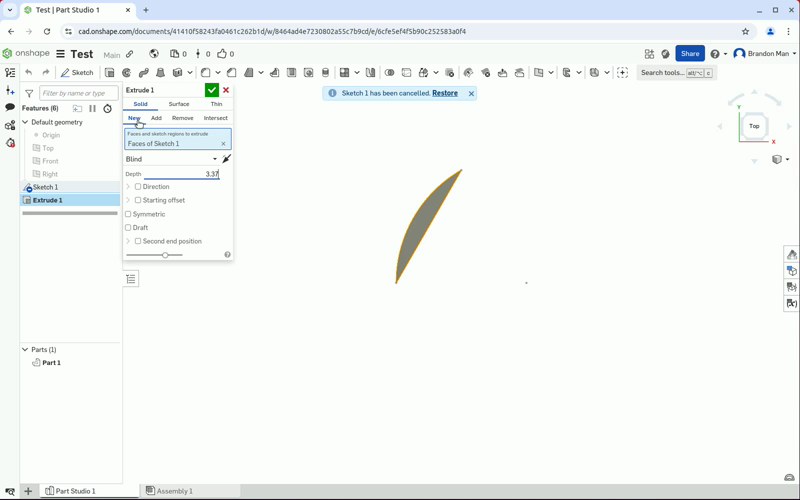
key(enter)
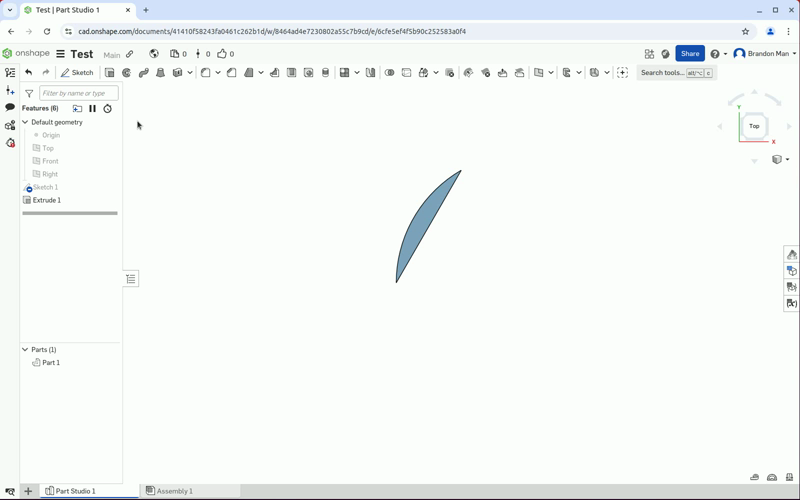
key(shift+h)
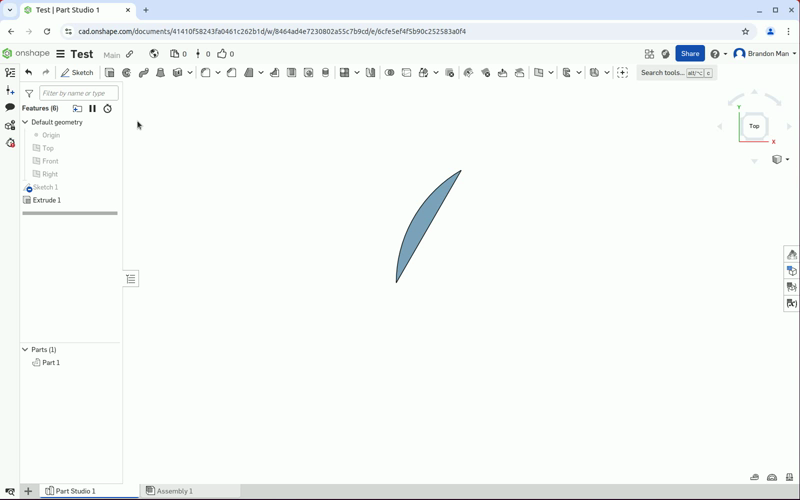
key(shift+h)
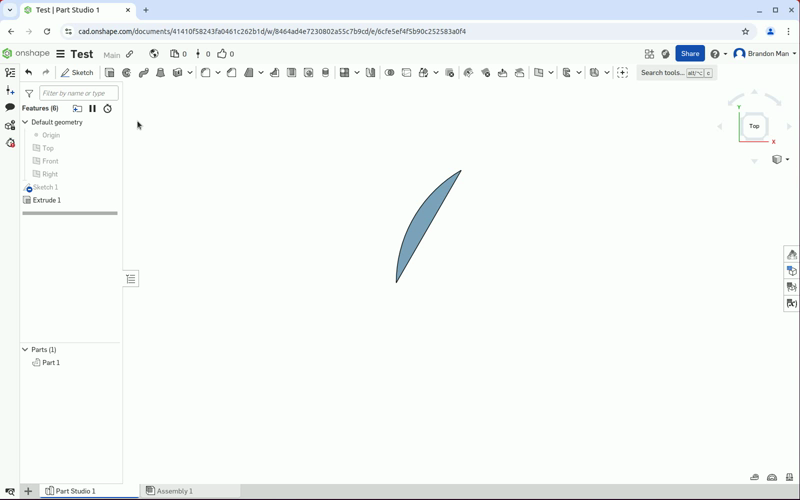
mouse_move(73, 189)
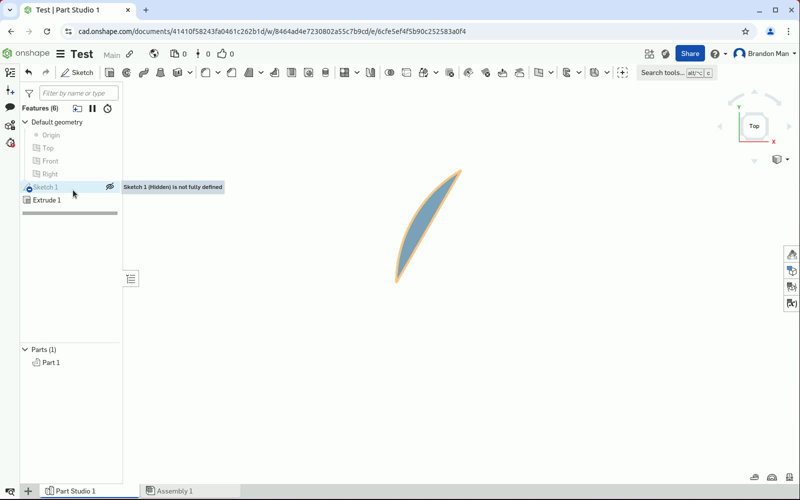
click(73, 189)
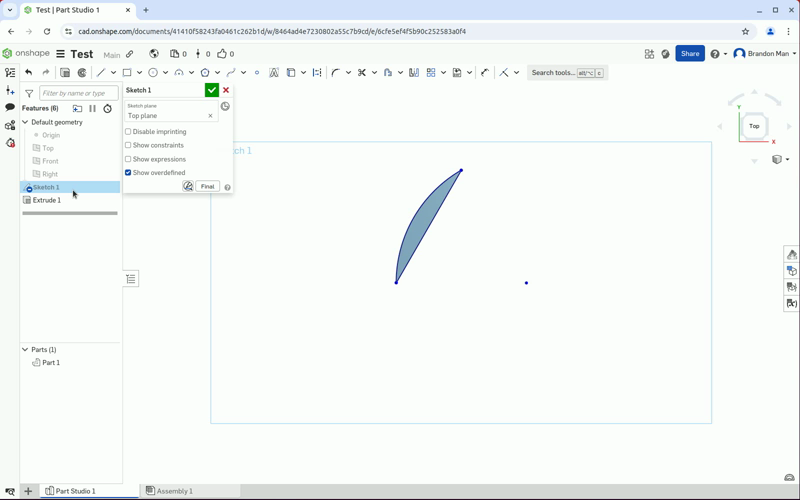
mouse_move(229, 92)
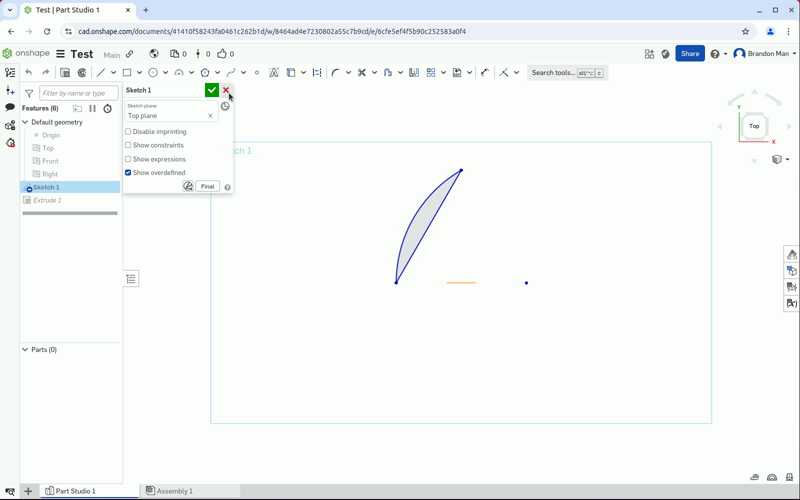
click(229, 92)
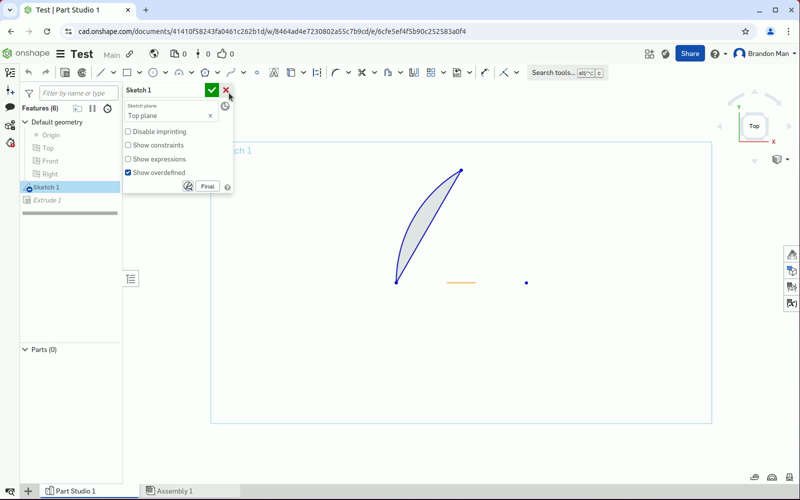
key(shift+s)
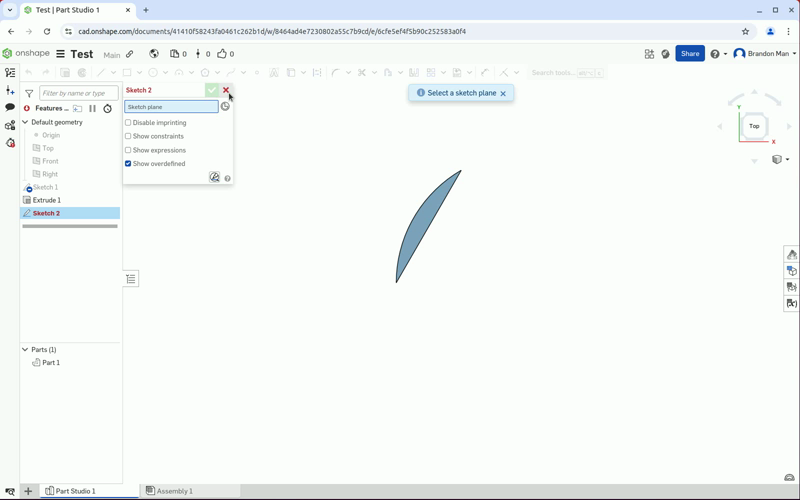
mouse_move(73, 150)
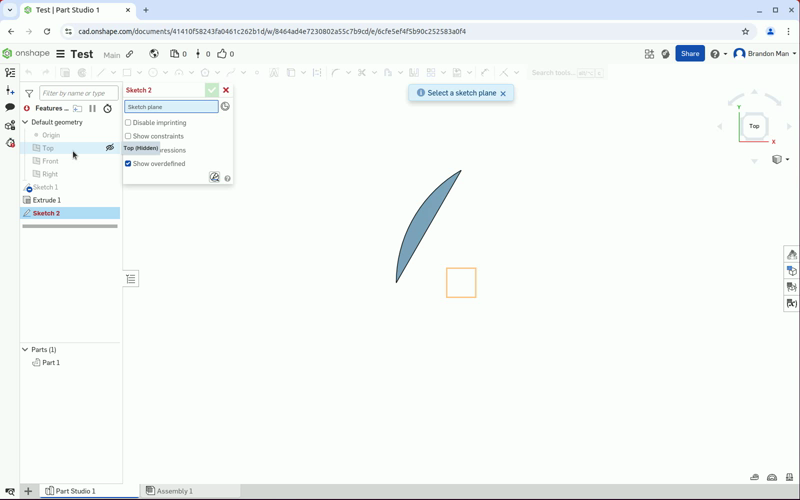
click(73, 150)
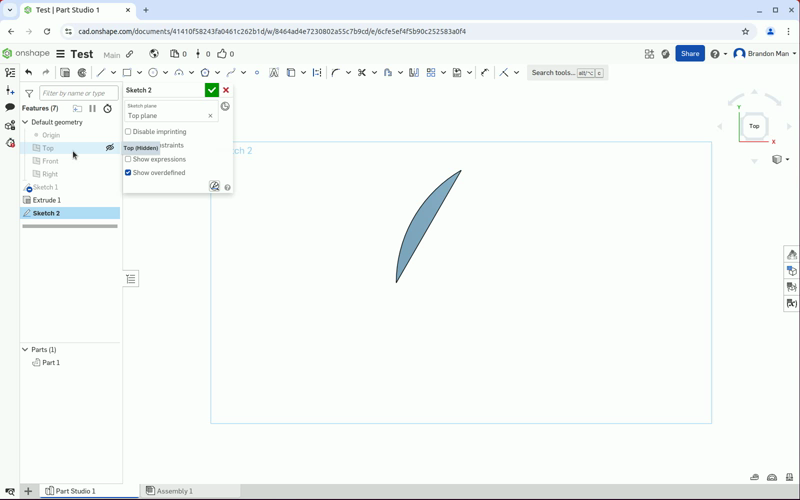
mouse_move(73, 352)
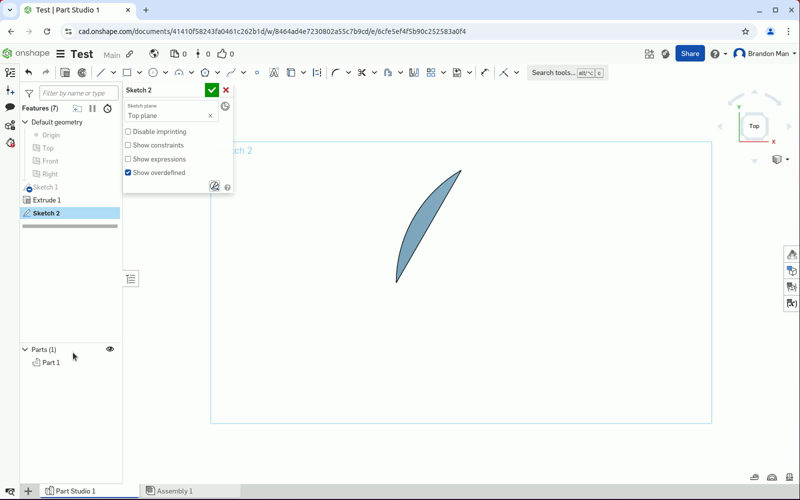
key(y)
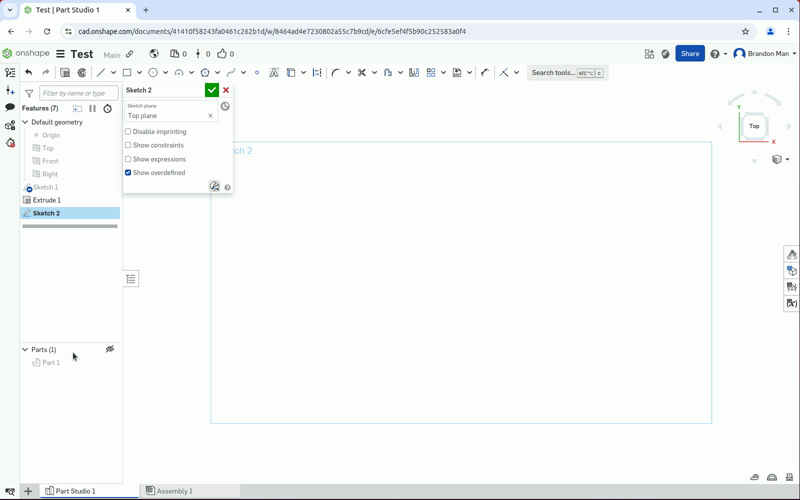
key(l)
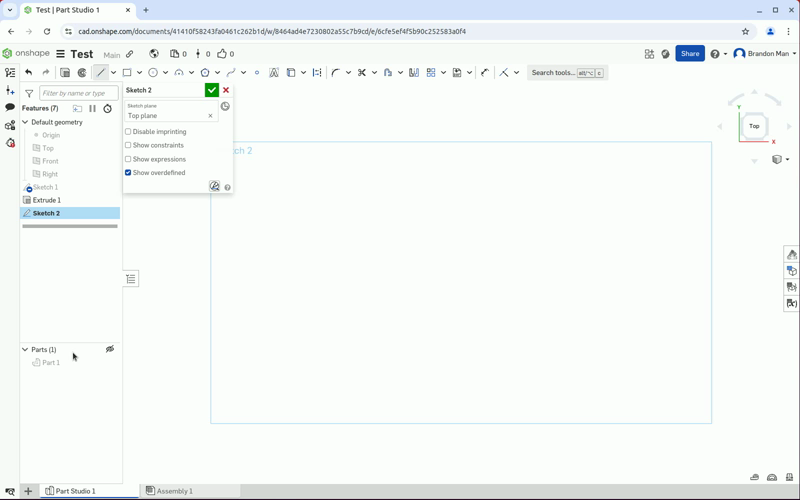
key_down(shift)
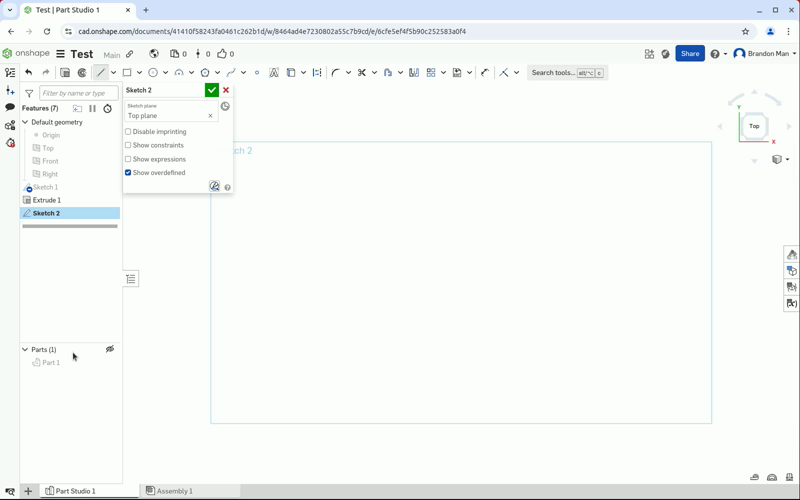
mouse_move(460, 170)
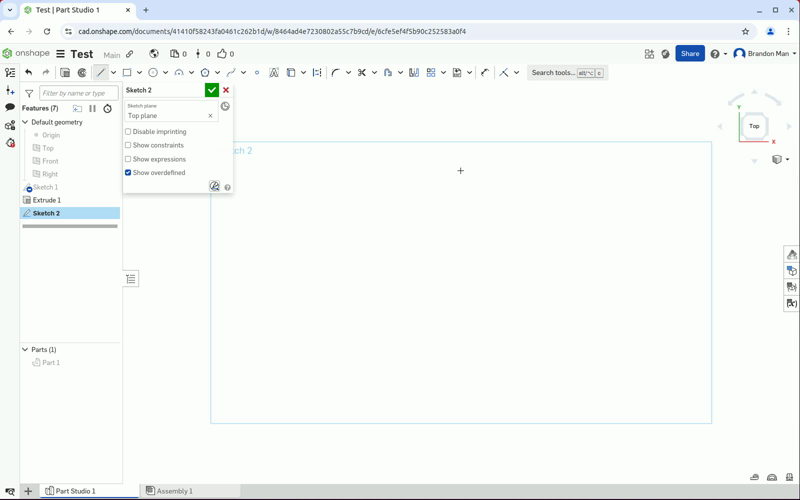
click(460, 170)
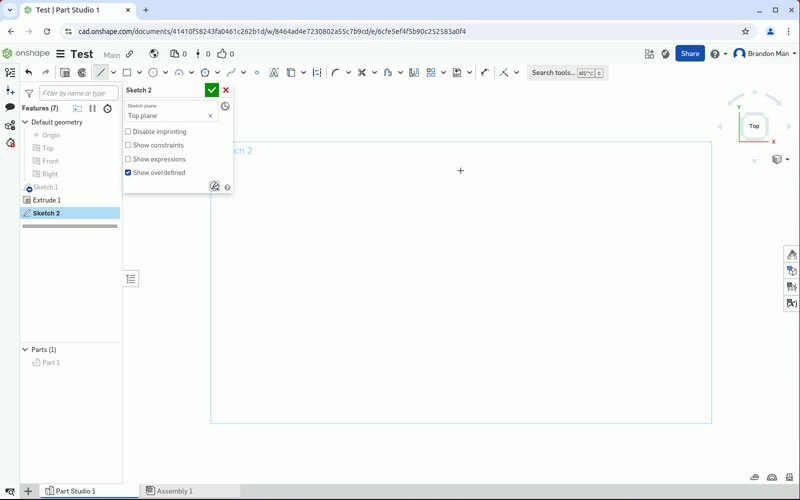
key_up(shift)
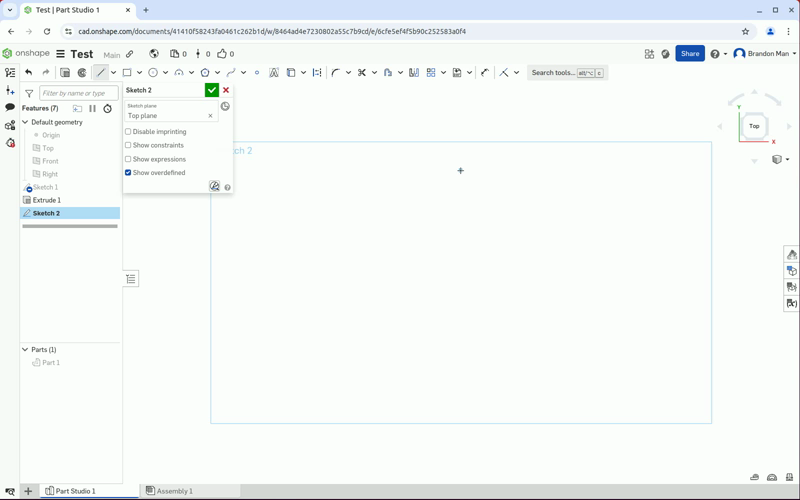
key_down(shift)
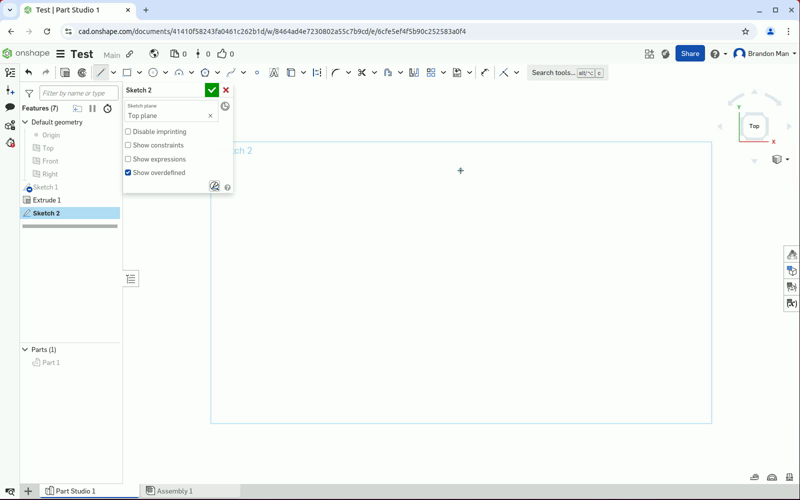
mouse_move(525, 282)
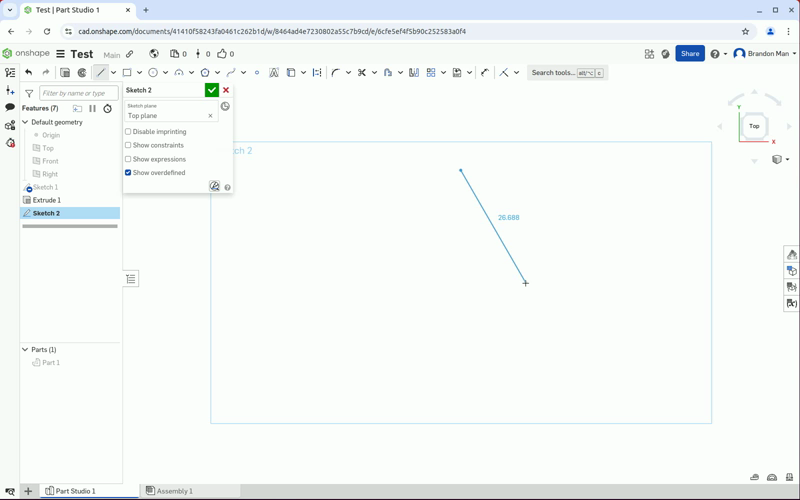
click(525, 282)
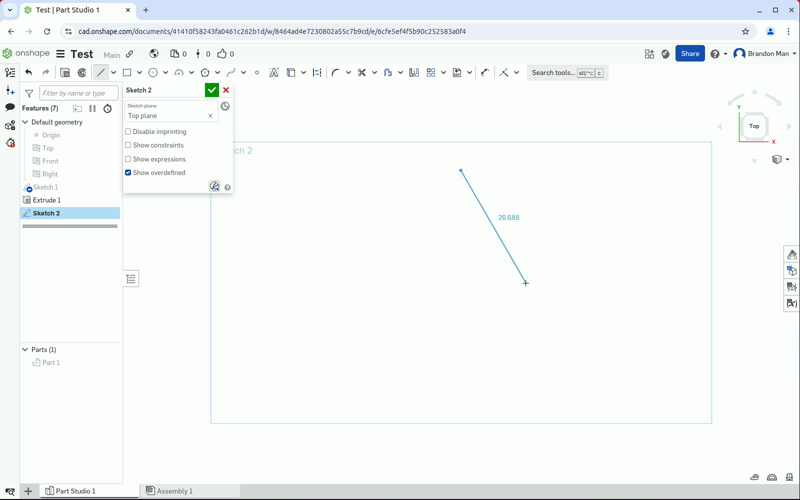
key_up(shift)
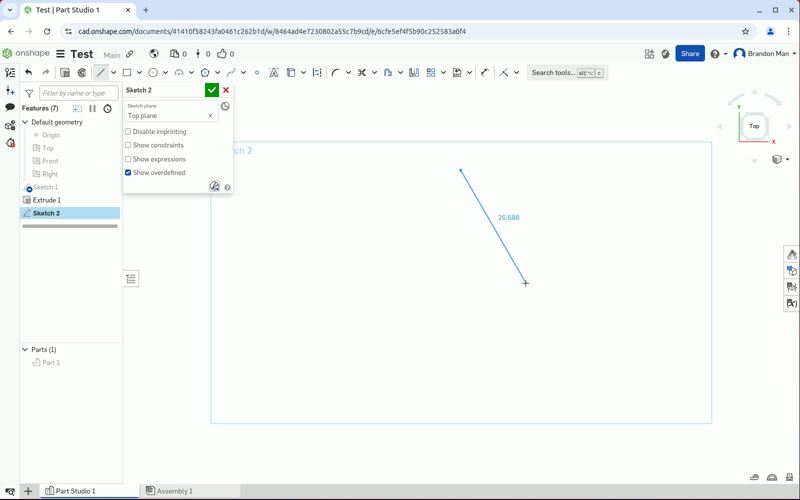
key(esc)
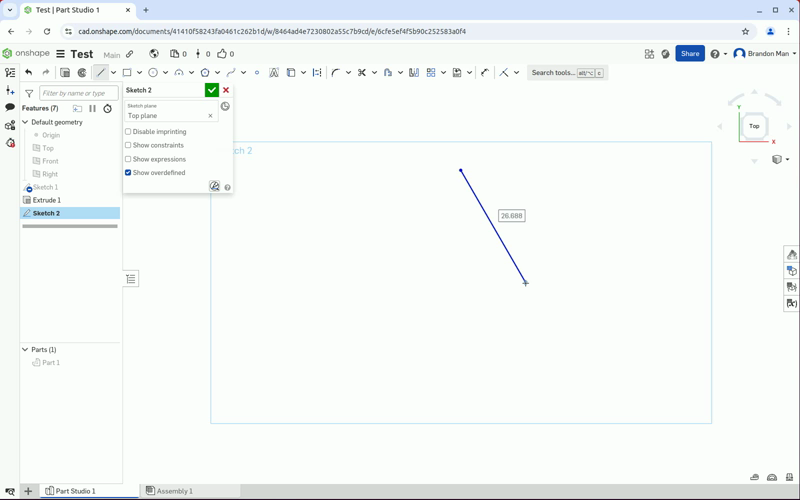
key(a)
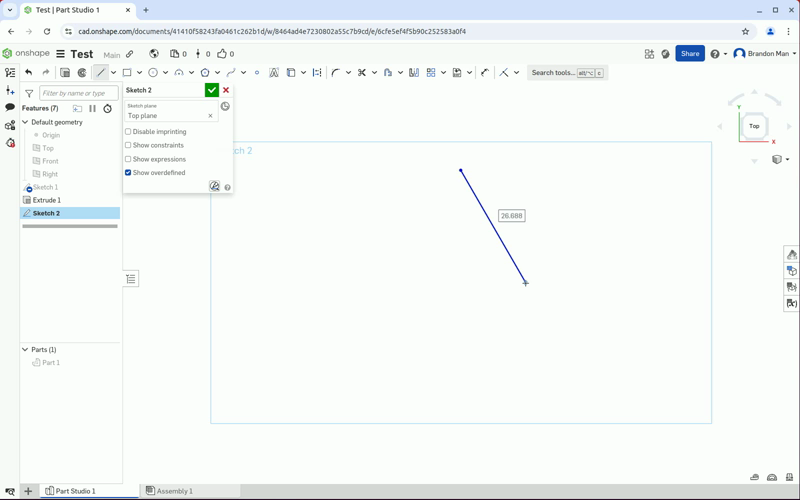
mouse_move(525, 282)
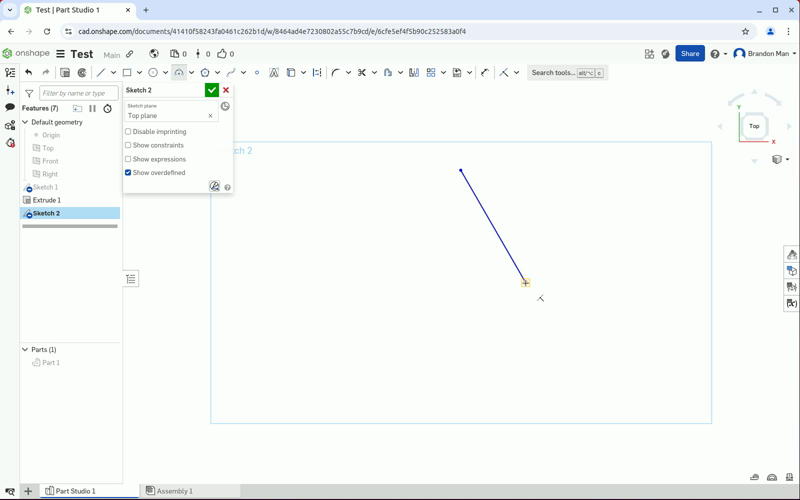
click(525, 282)
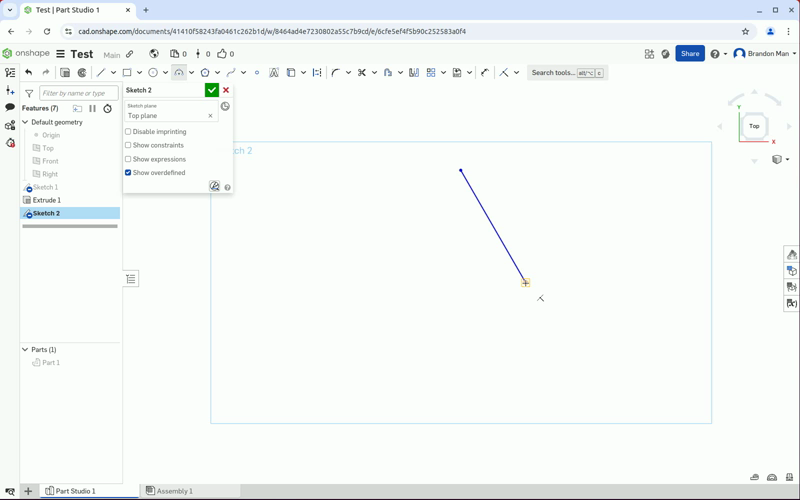
mouse_move(460, 170)
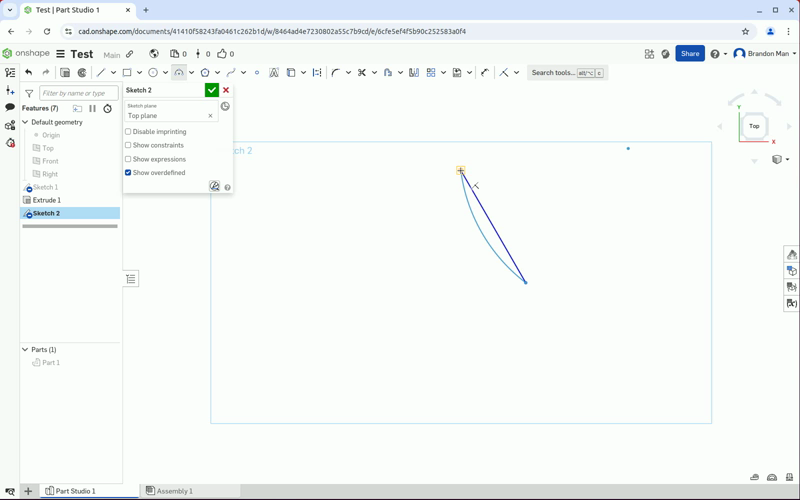
click(460, 170)
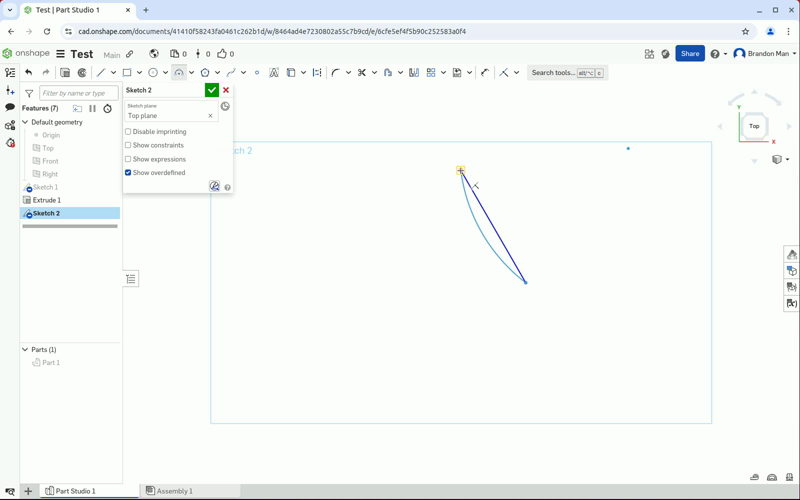
key_down(shift)
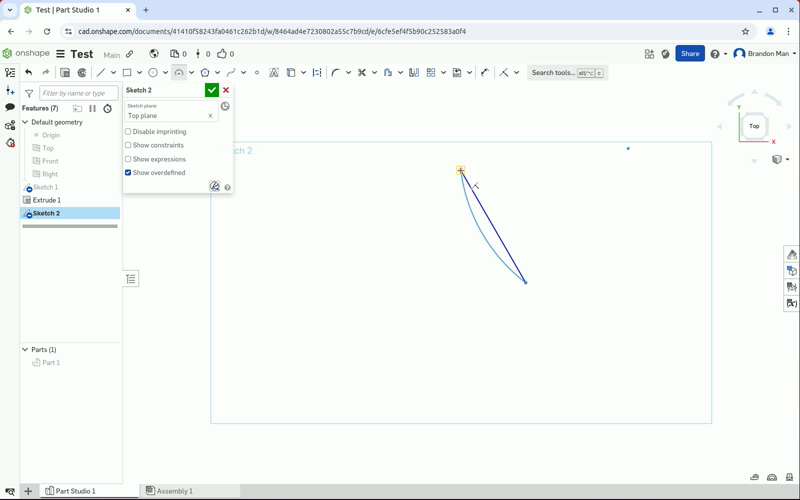
mouse_move(508, 217)
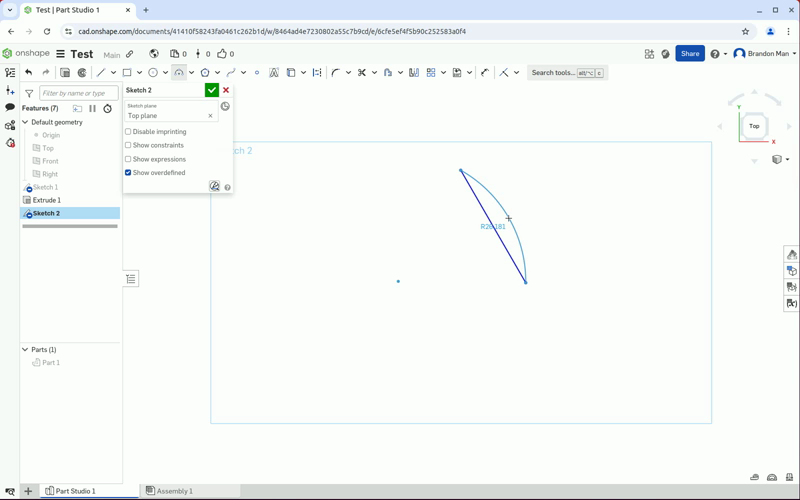
click(508, 217)
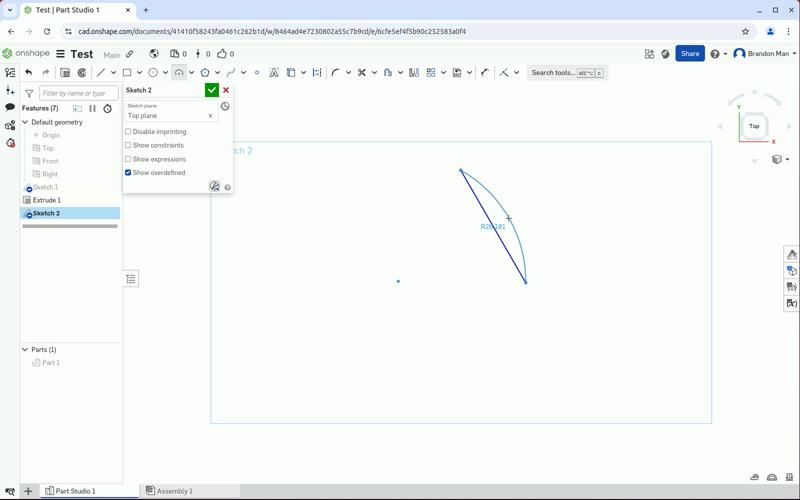
key_up(shift)
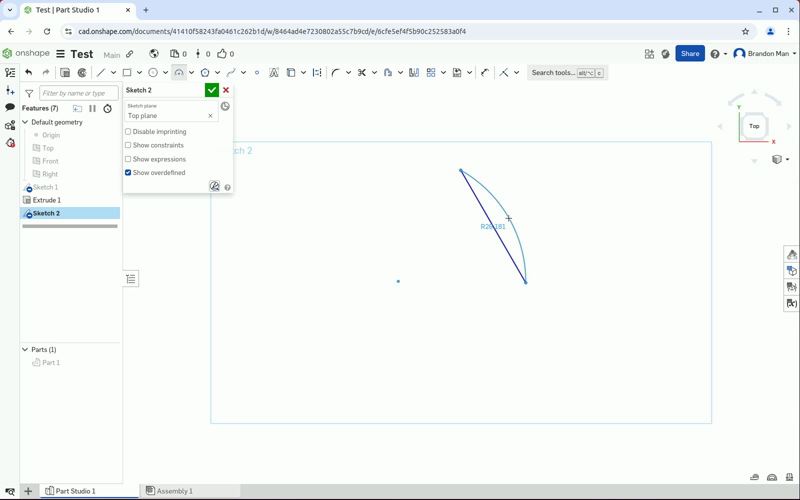
key(esc)
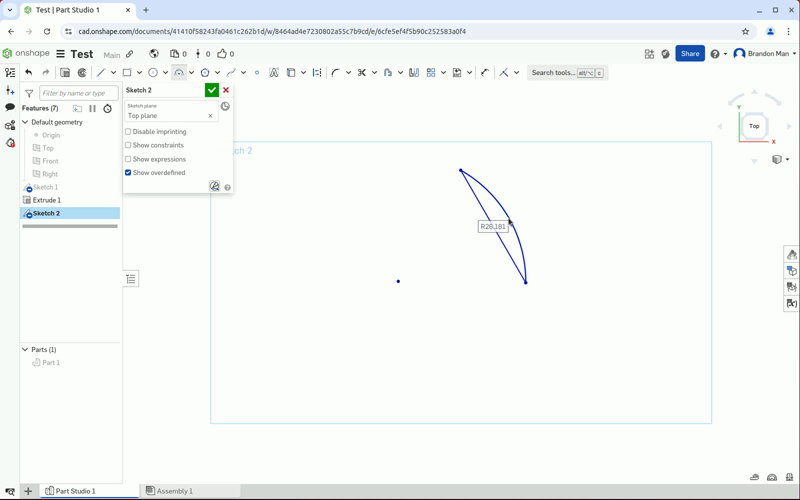
mouse_move(500, 236)
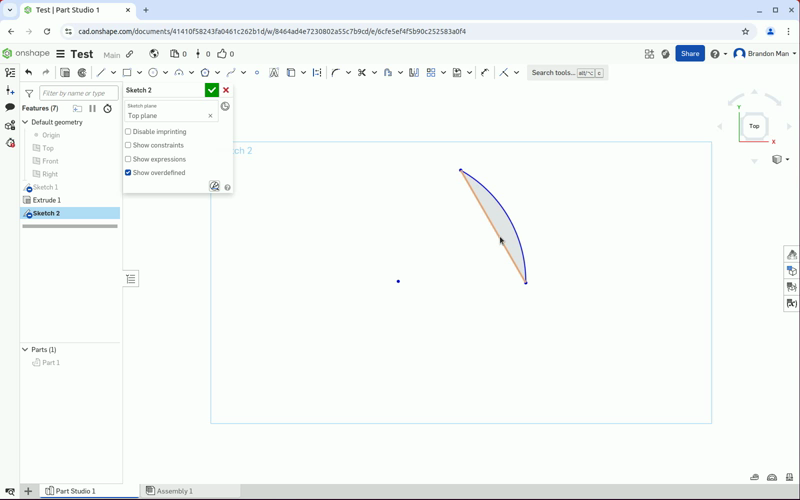
scroll(6)
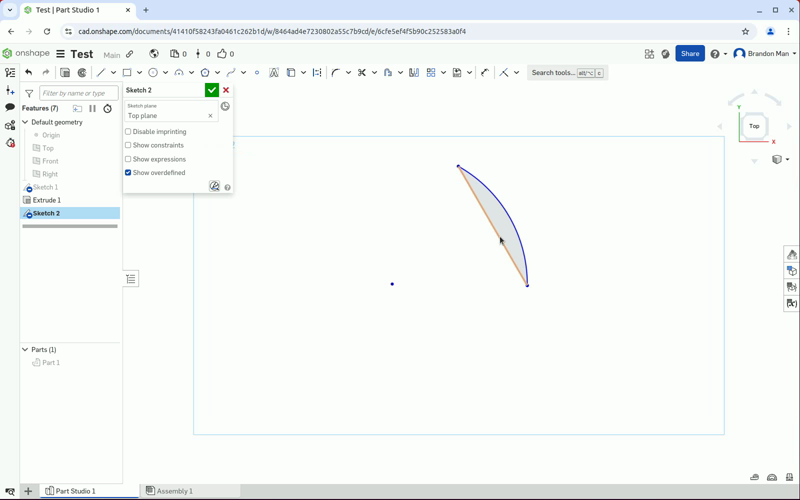
scroll(6)
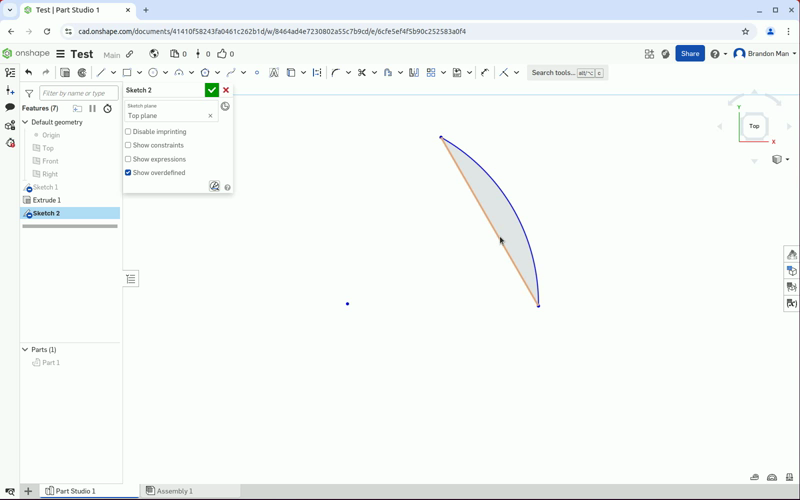
scroll(6)
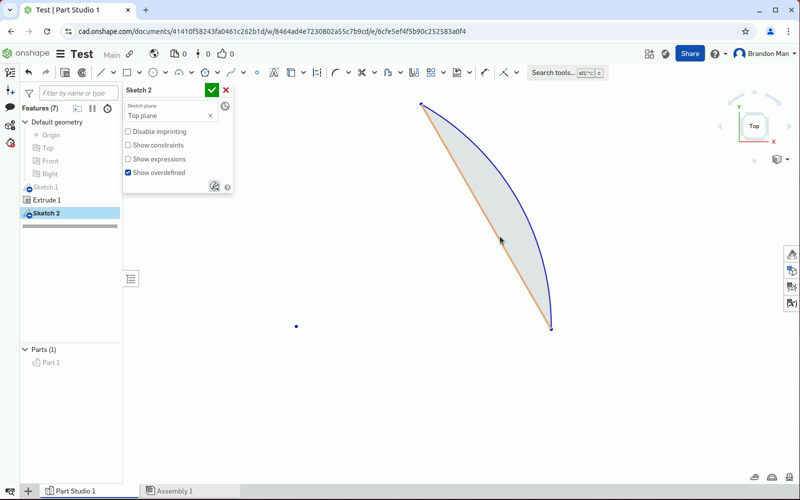
scroll(6)
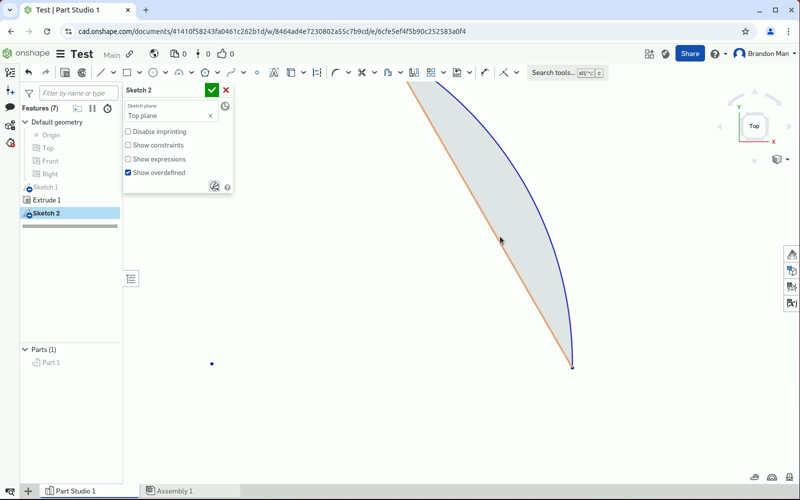
scroll(6)
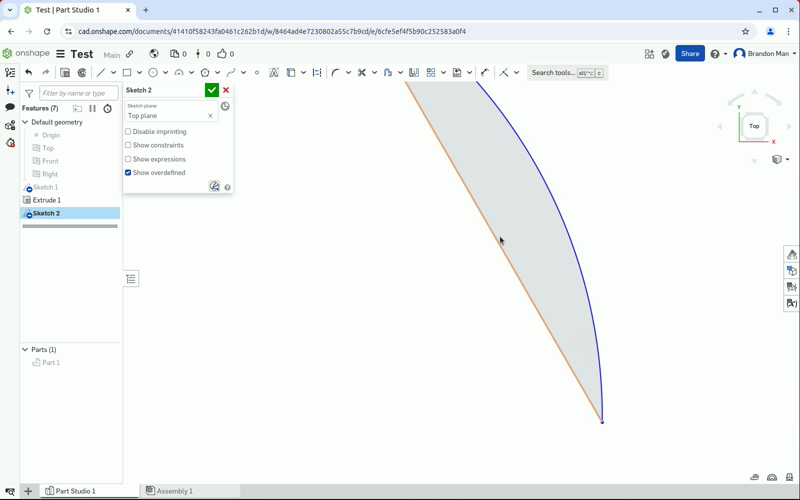
scroll(6)
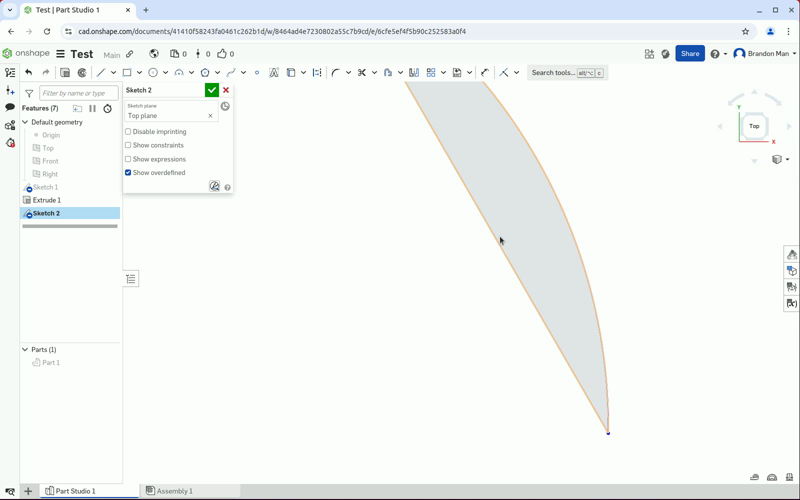
scroll(6)
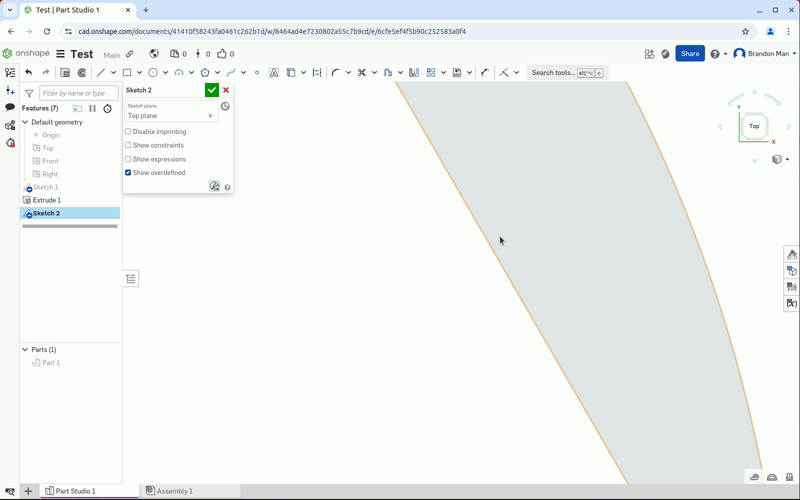
click(500, 236)
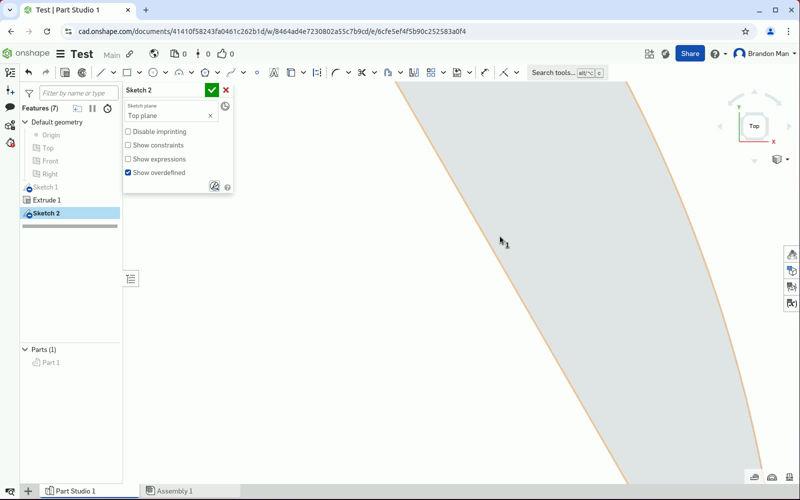
scroll(-6)
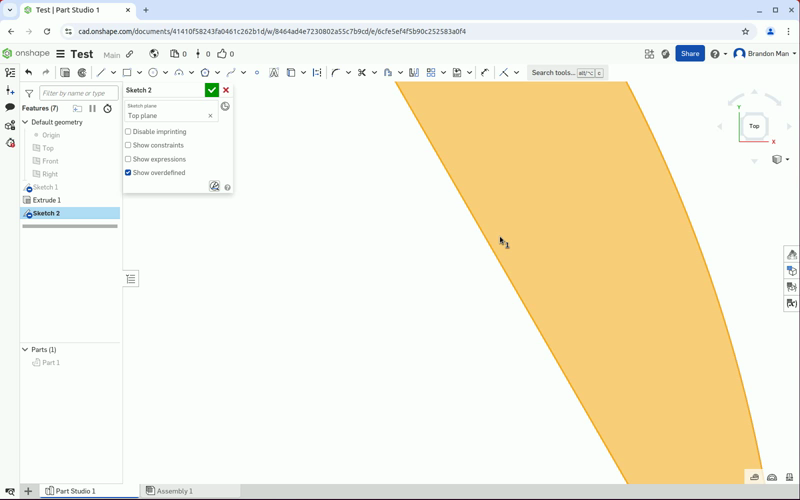
scroll(-6)
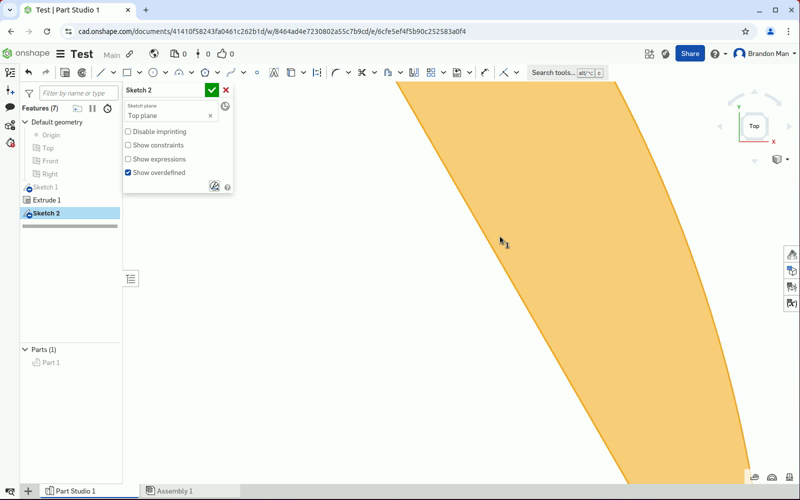
scroll(-6)
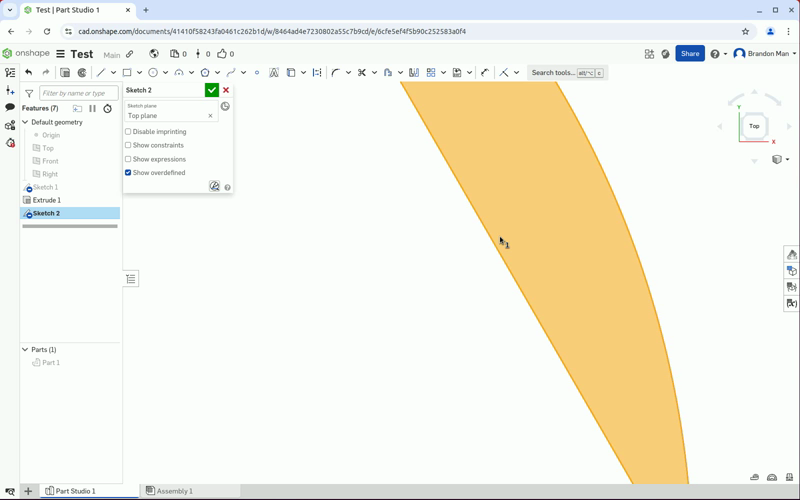
scroll(-6)
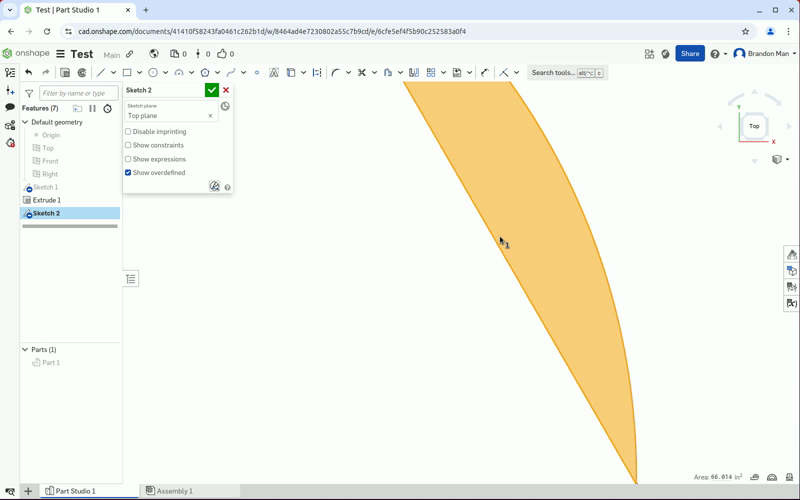
scroll(-6)
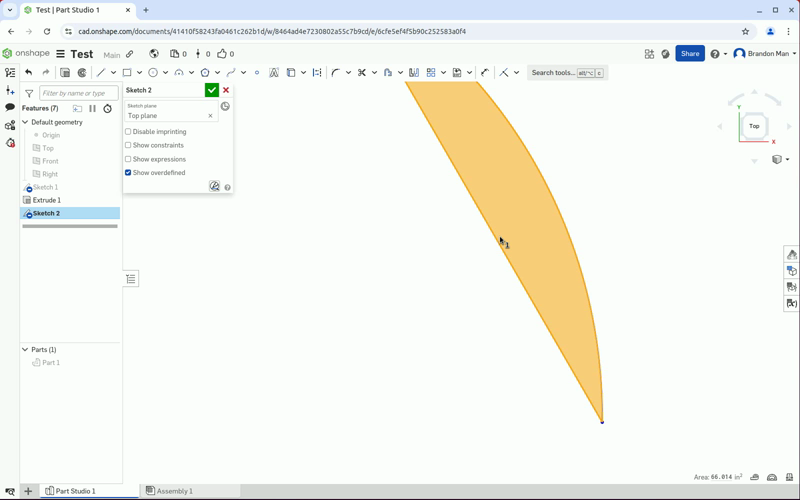
scroll(-6)
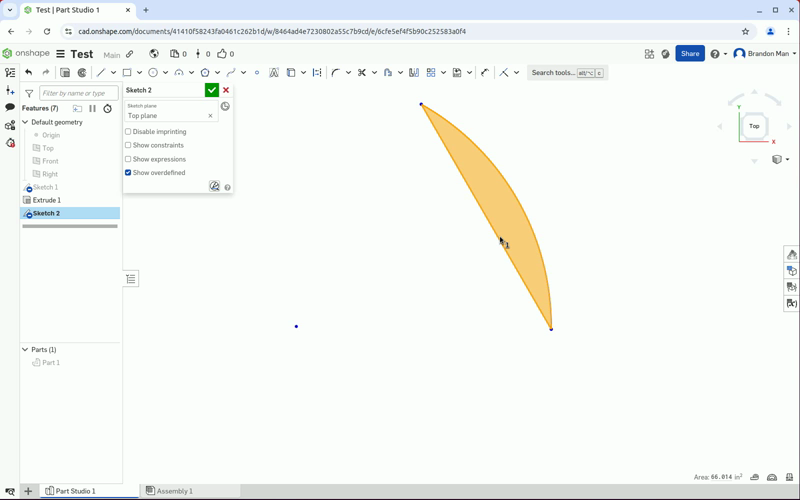
scroll(-6)
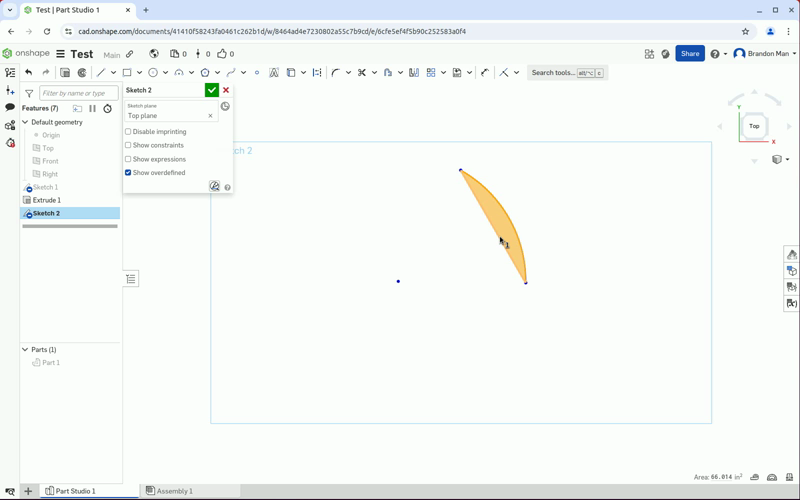
mouse_move(73, 352)
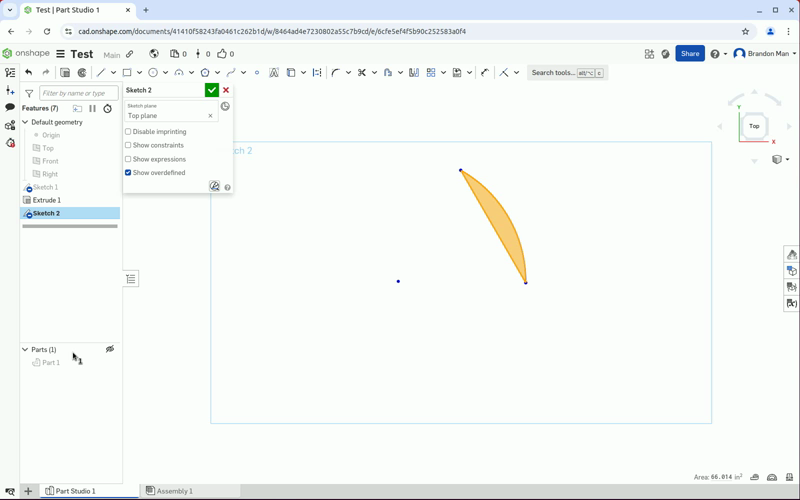
key(shift+y)
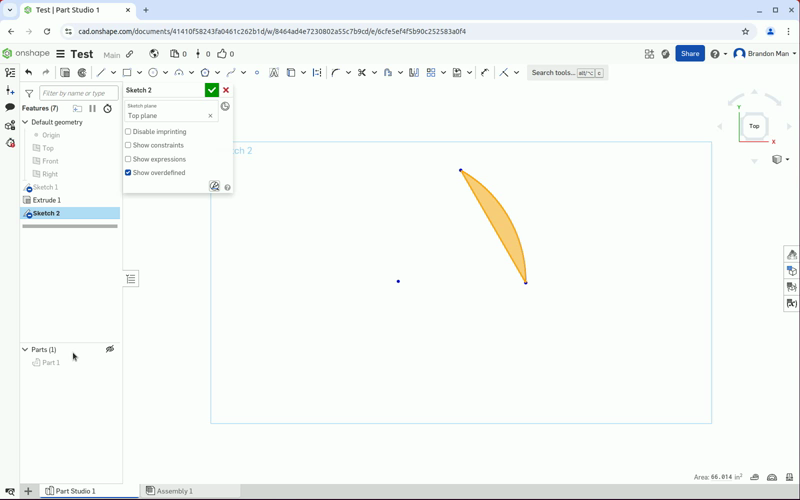
key(shift+e)
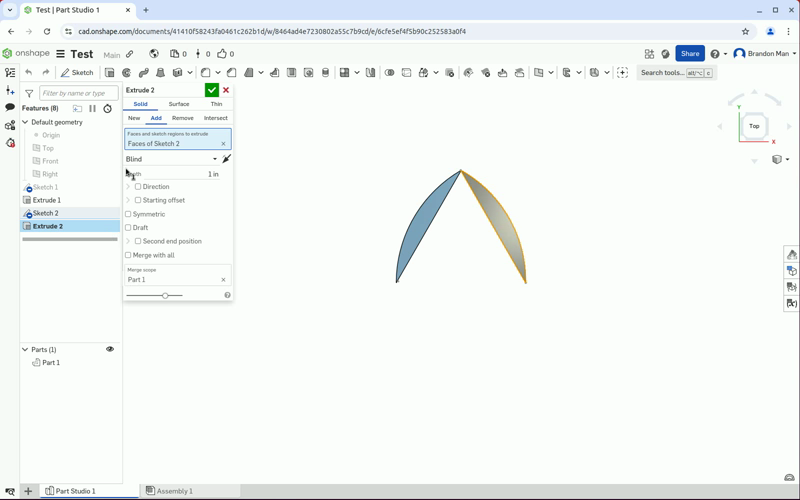
mouse_move(143, 106)
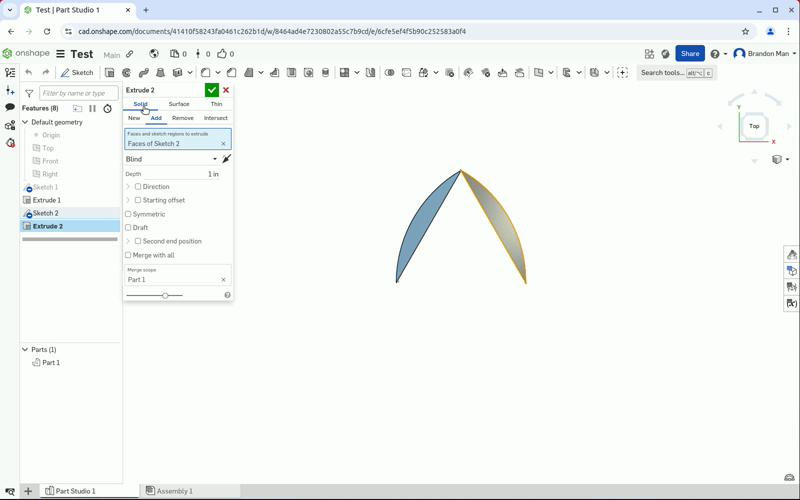
click(143, 106)
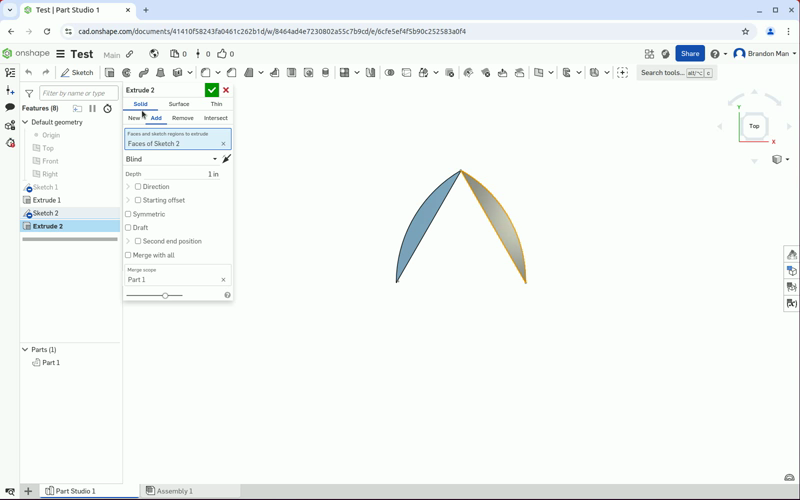
mouse_move(137, 120)
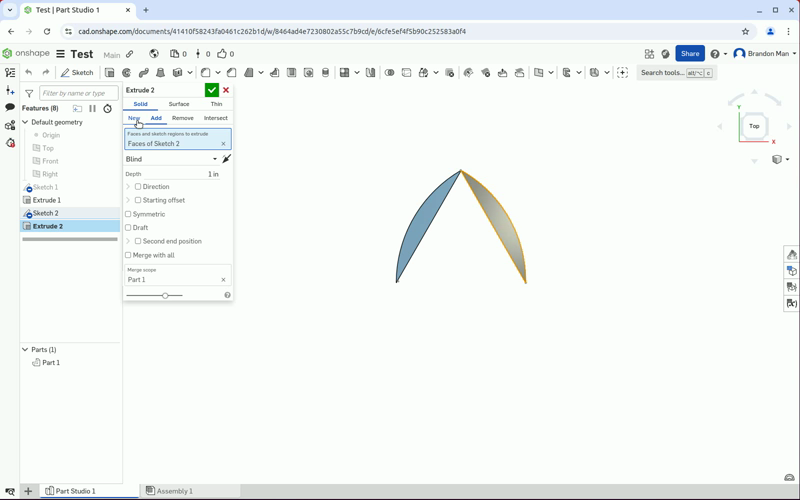
click(137, 120)
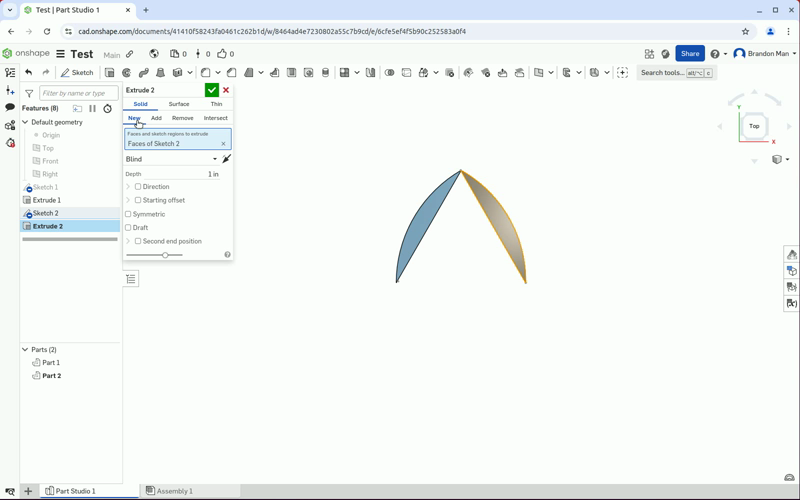
key(tab, 4)
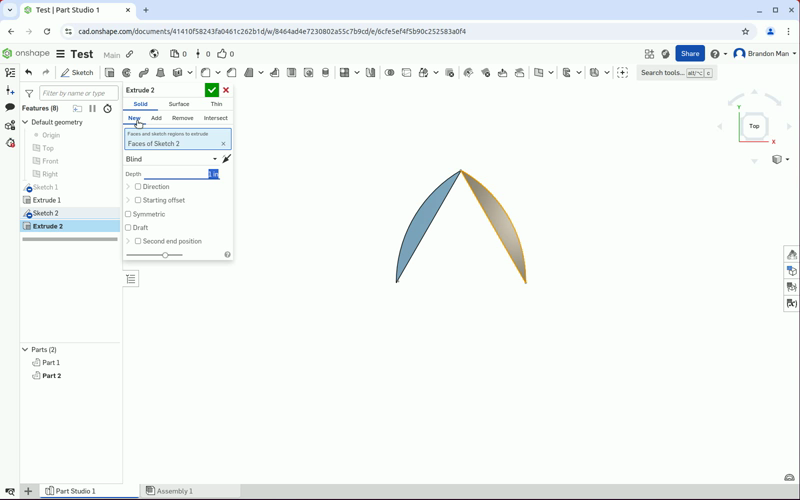
text(3.37)
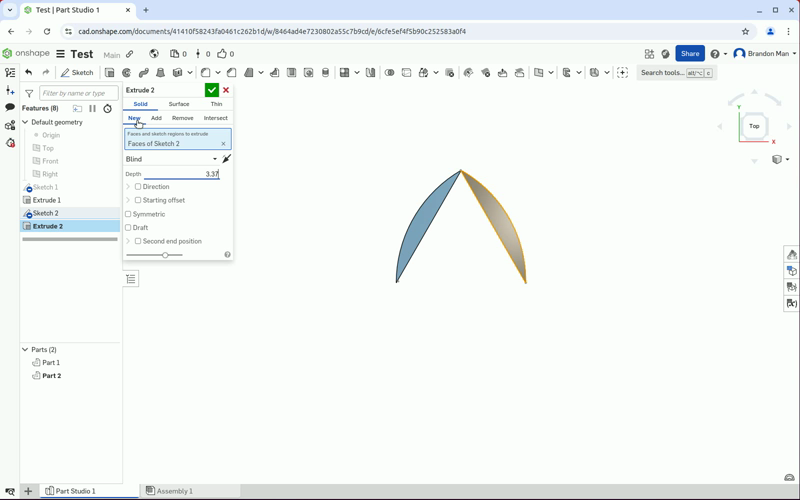
key(enter)
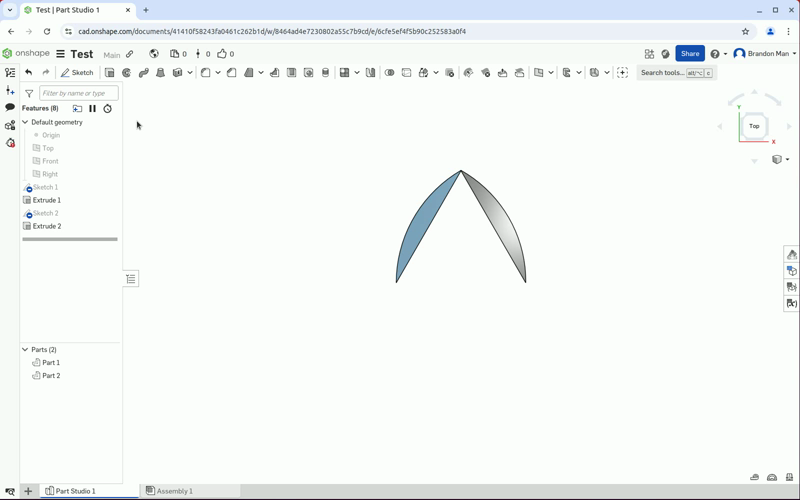
key(shift+h)
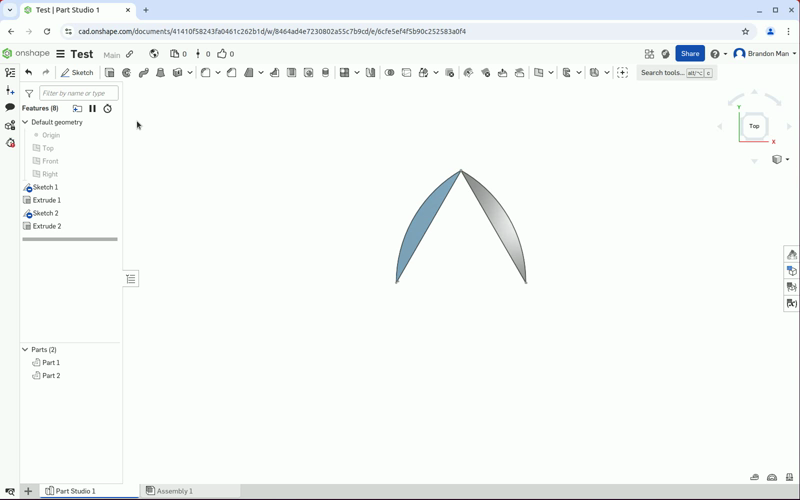
key(shift+h)
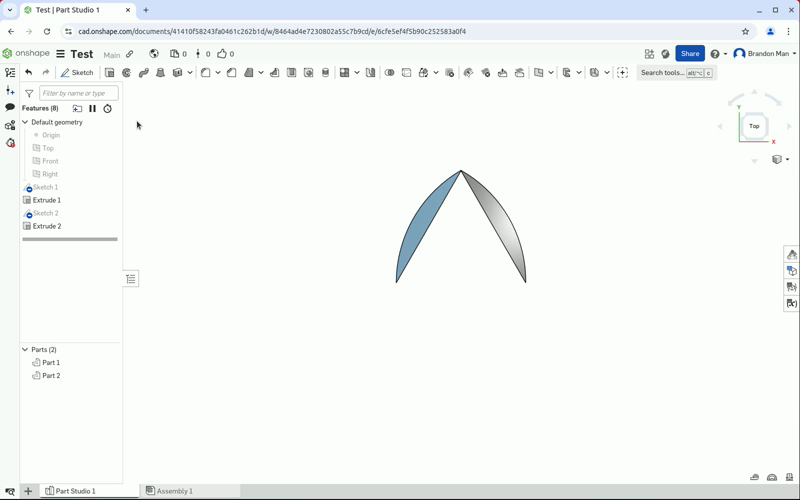
mouse_move(73, 189)
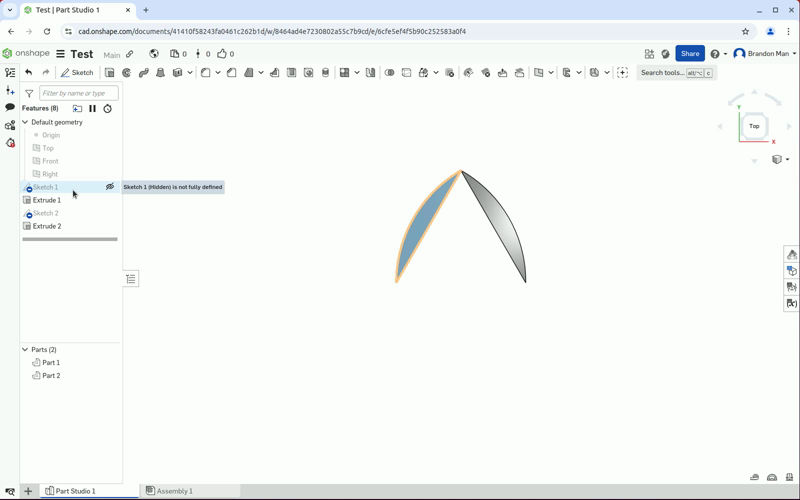
click(73, 189)
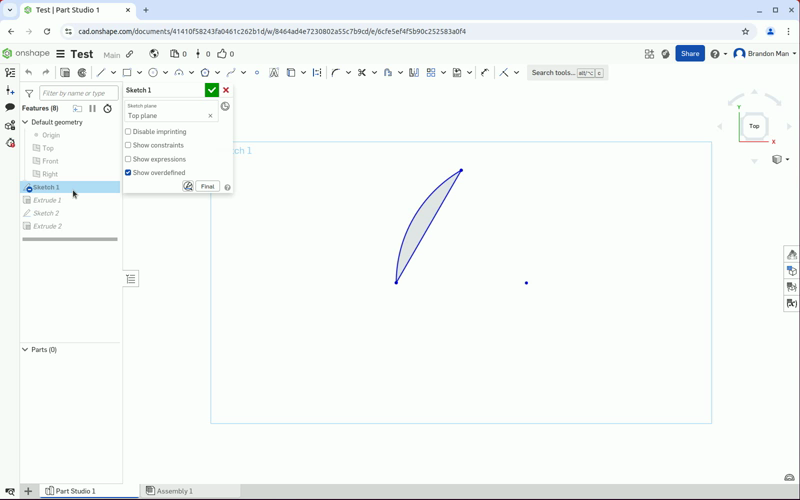
mouse_move(229, 92)
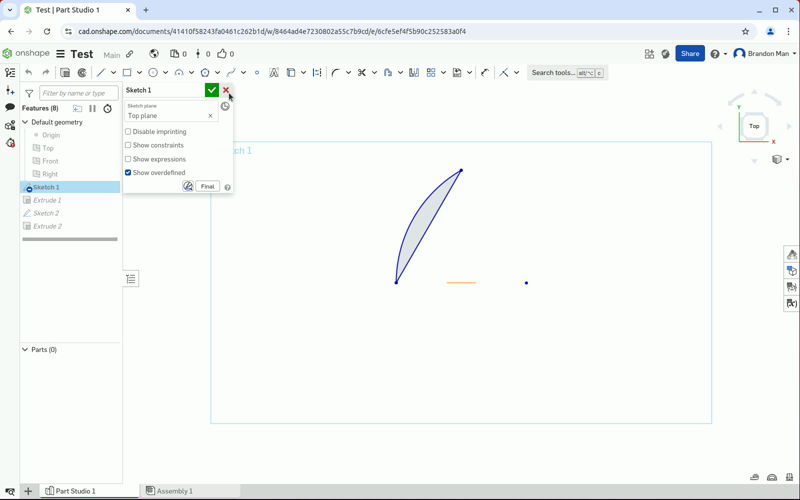
click(229, 92)
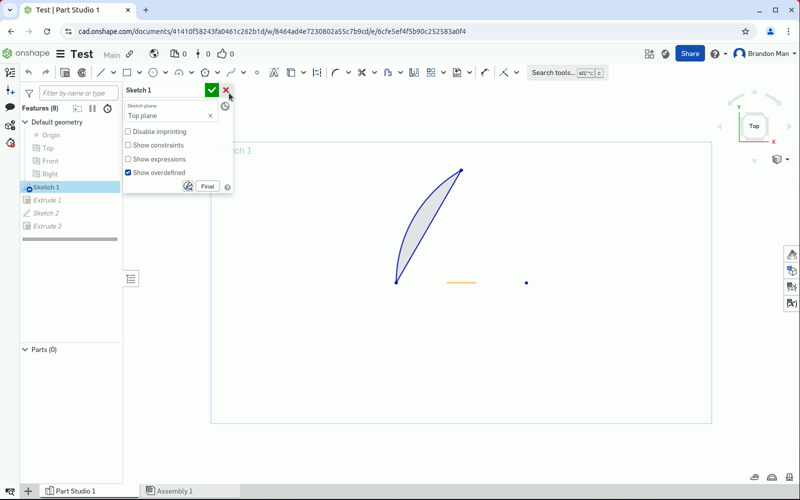
key(shift+s)
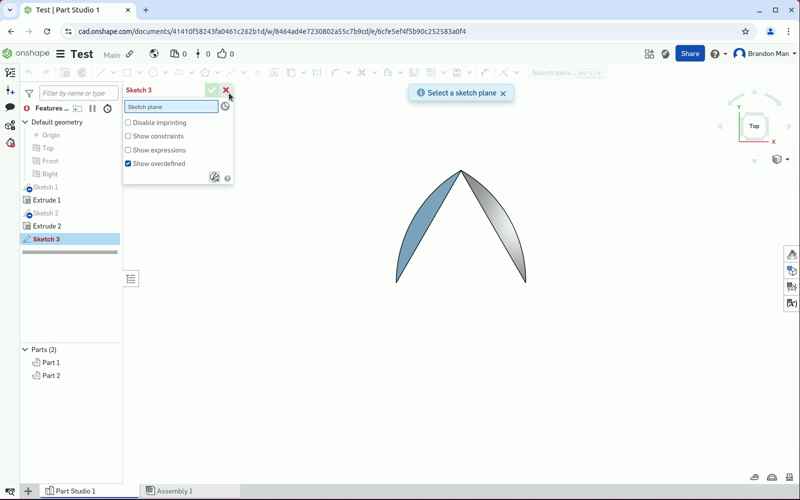
mouse_move(73, 150)
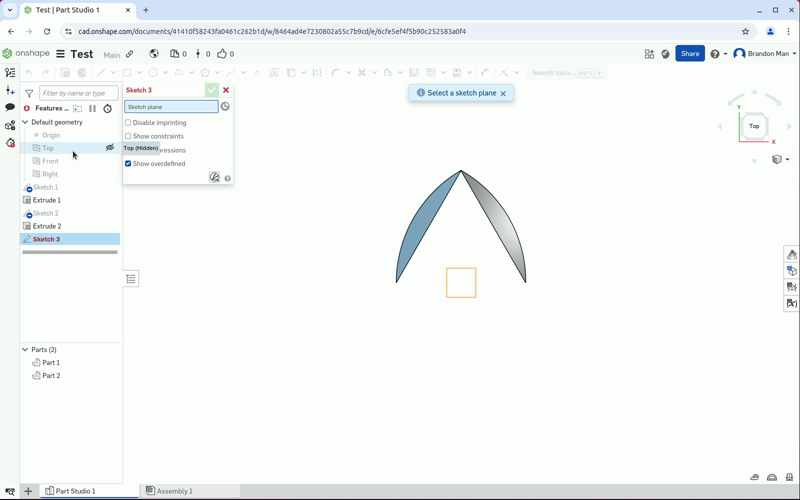
click(73, 150)
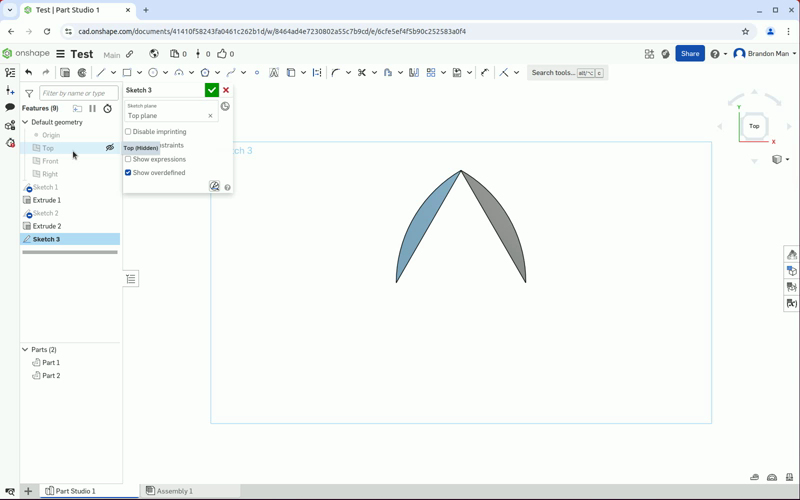
mouse_move(73, 352)
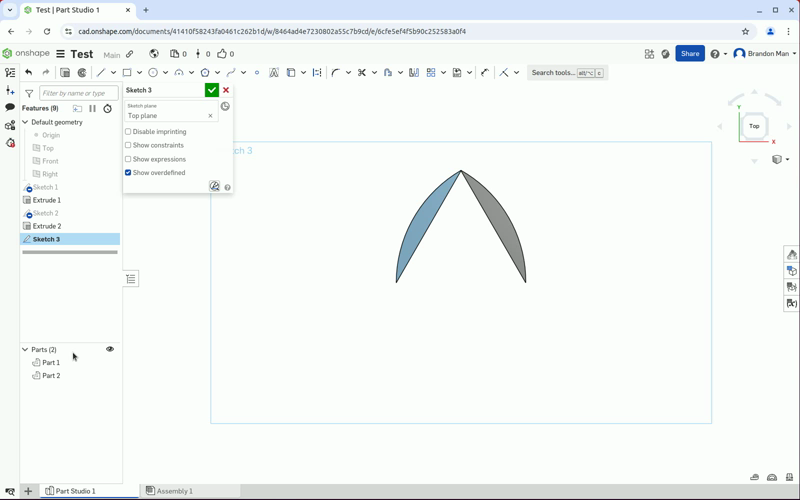
key(y)
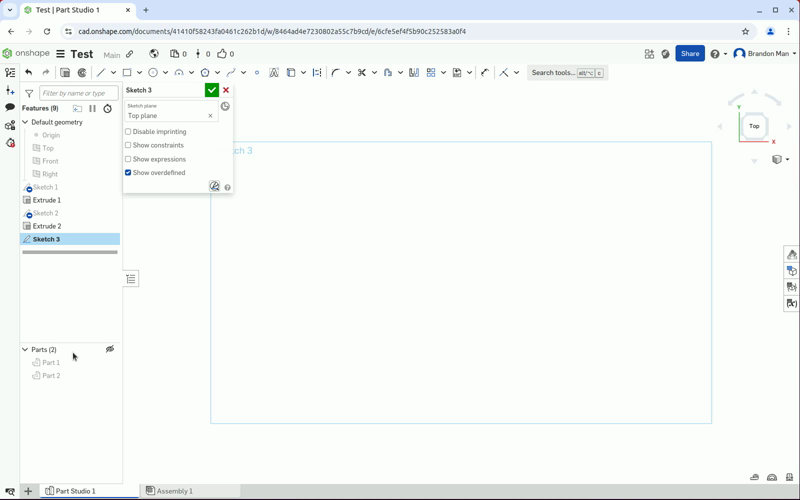
key(a)
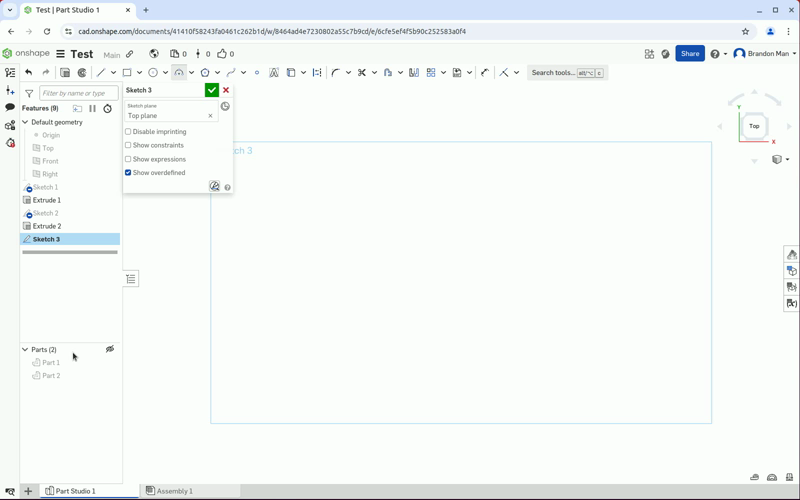
key_down(shift)
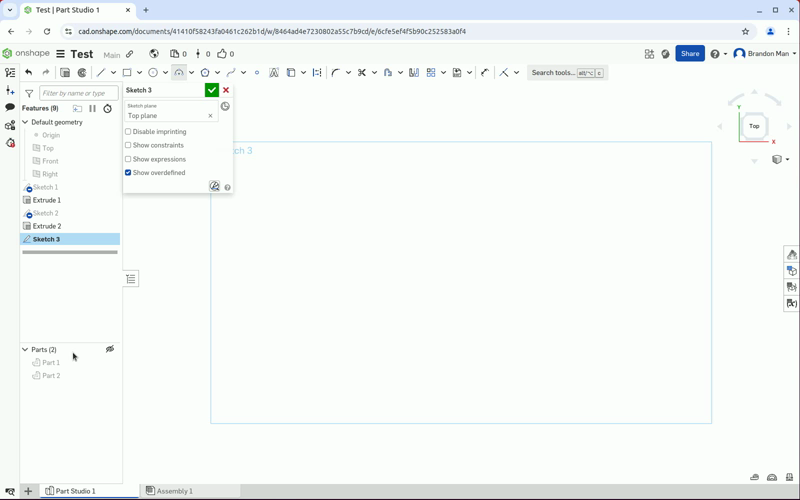
mouse_move(396, 282)
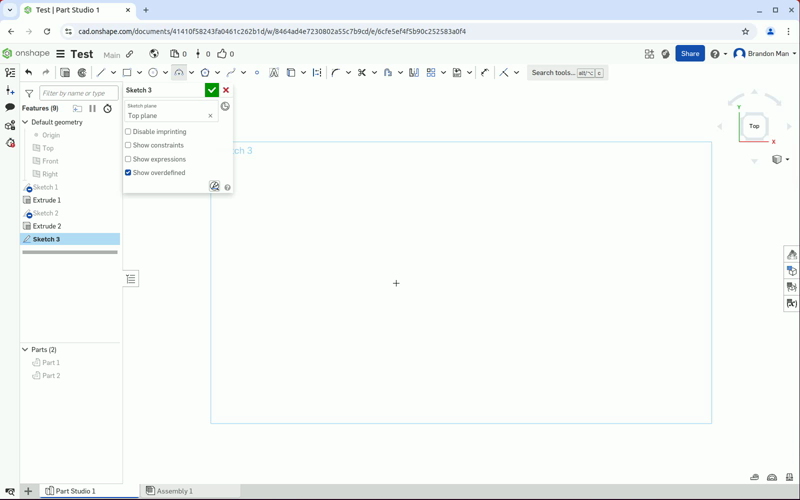
click(396, 282)
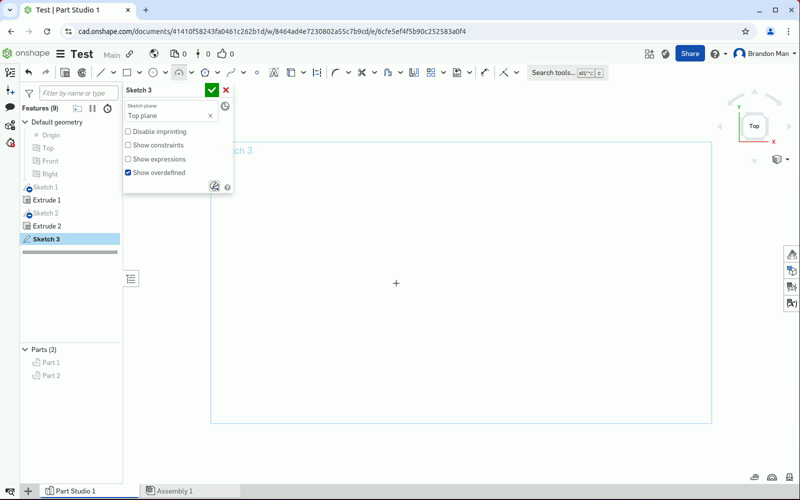
key_up(shift)
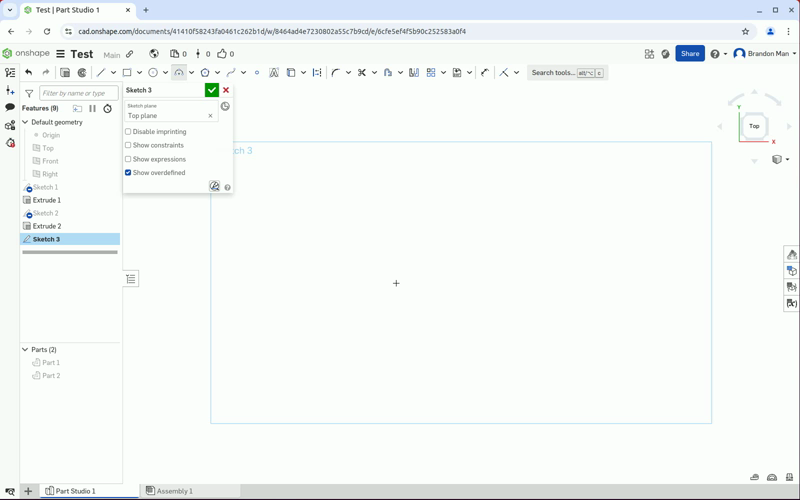
key_down(shift)
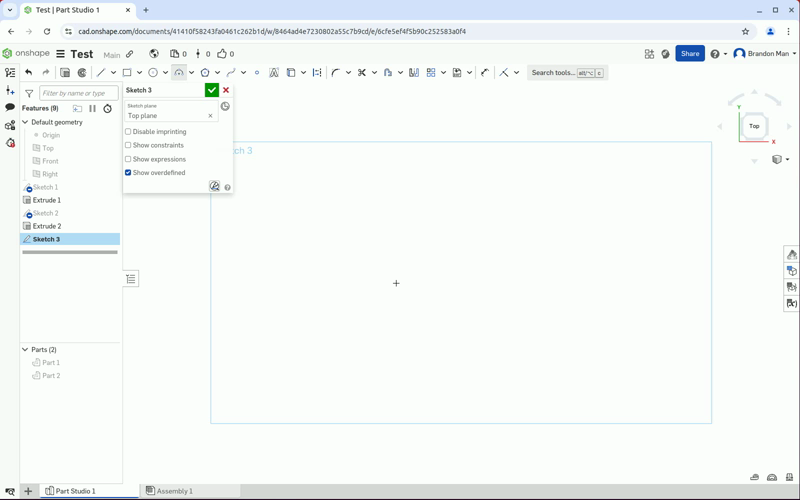
mouse_move(526, 282)
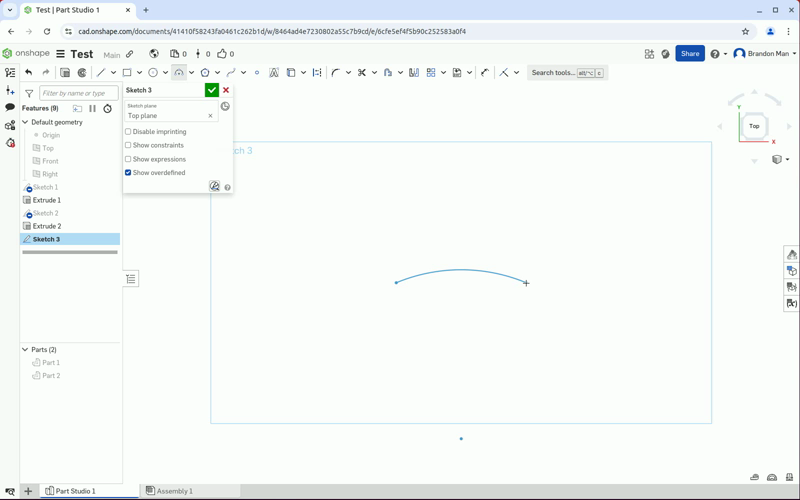
click(526, 282)
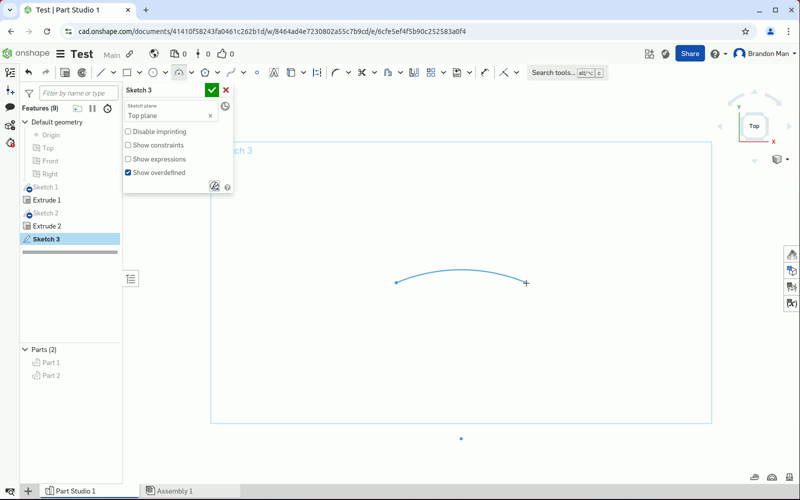
mouse_move(461, 300)
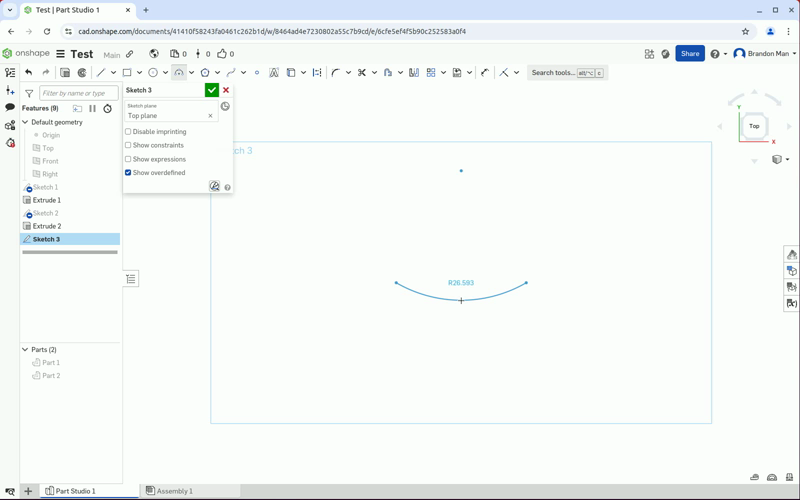
click(461, 300)
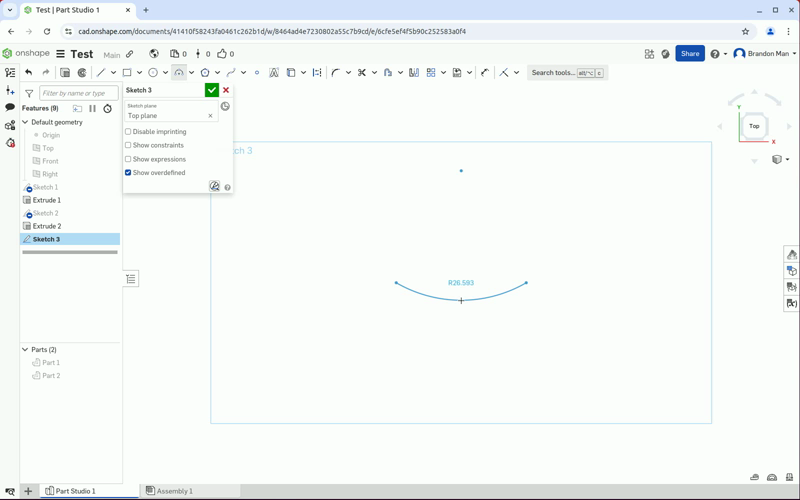
key_up(shift)
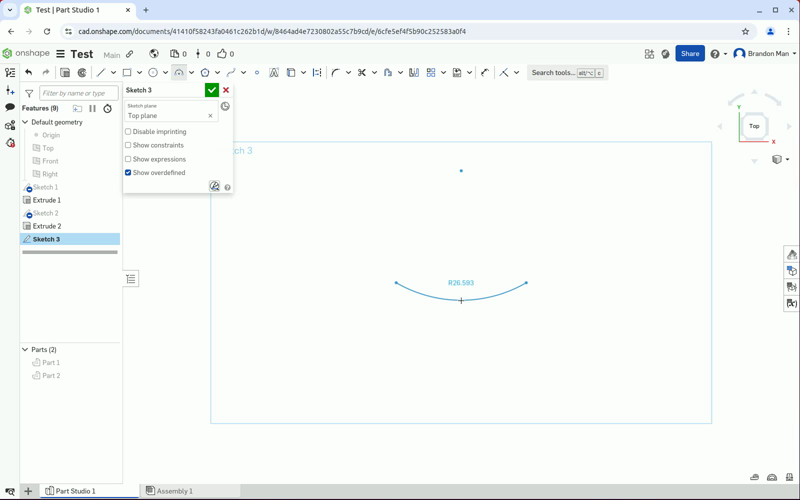
key(esc)
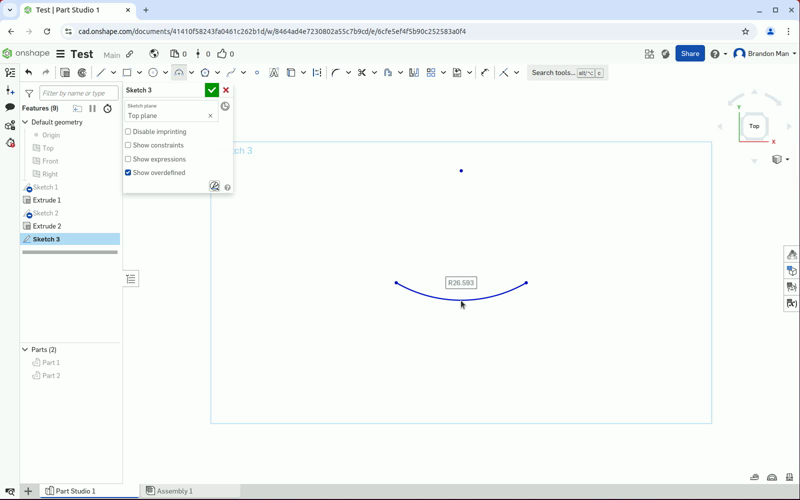
key(l)
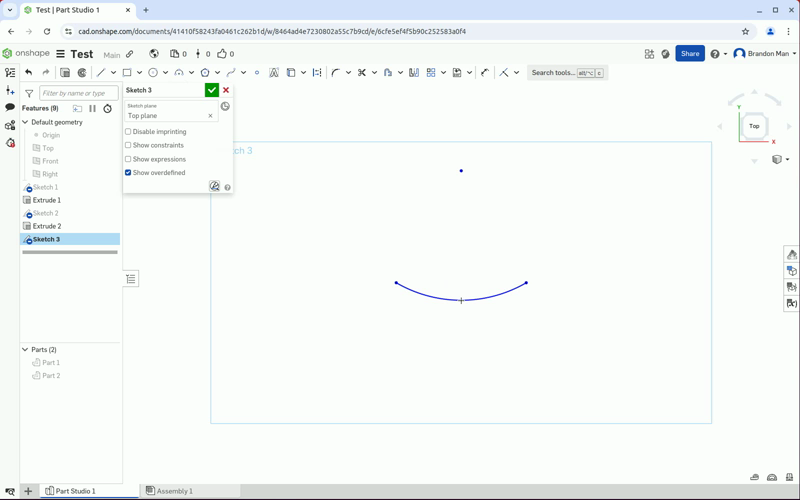
mouse_move(526, 282)
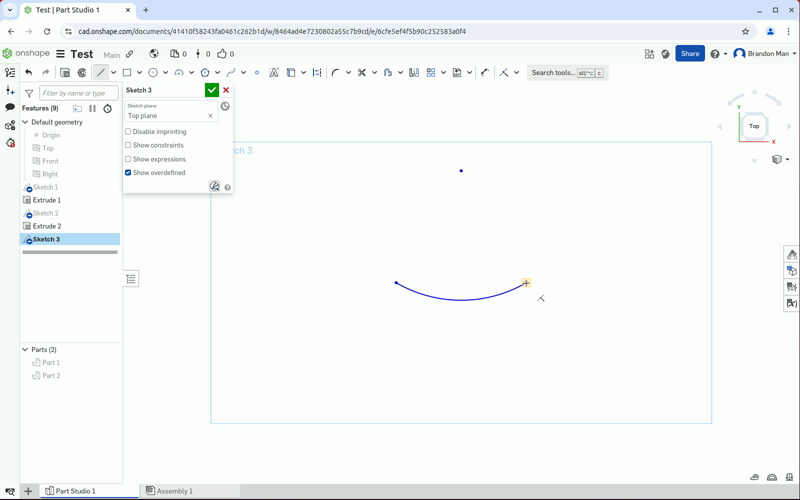
click(526, 282)
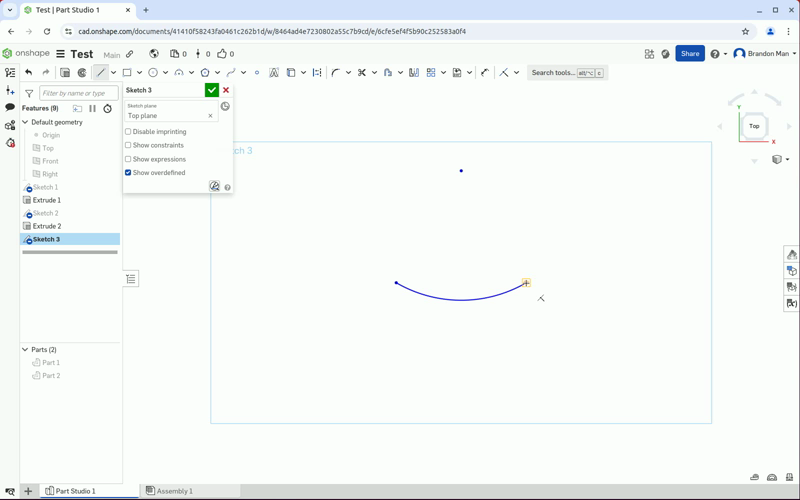
key_down(shift)
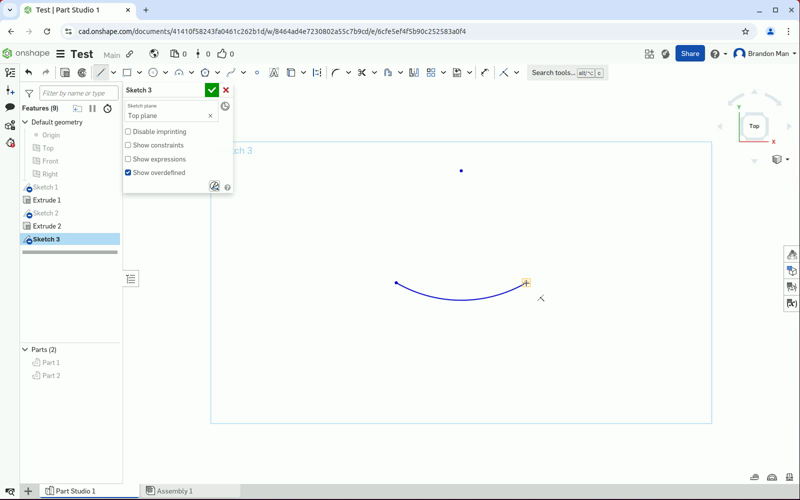
mouse_move(396, 282)
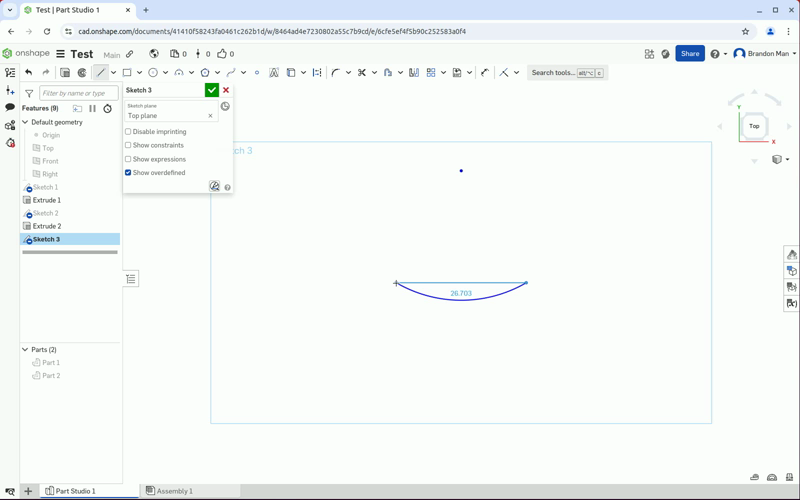
key_up(shift)
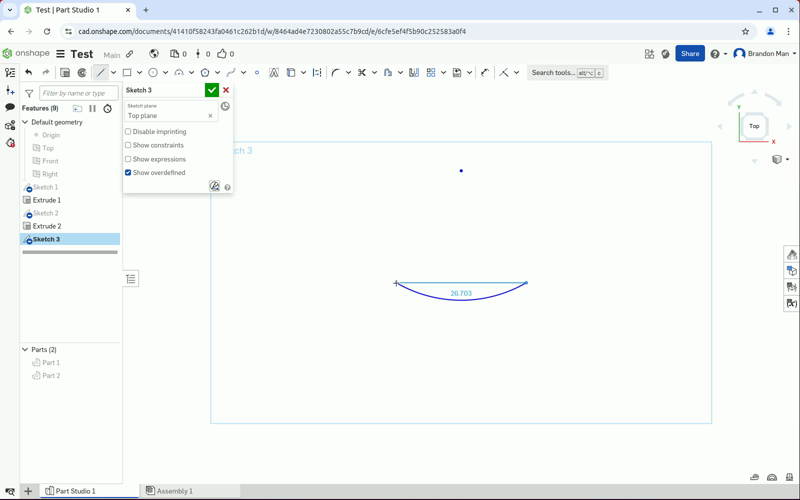
click(396, 282)
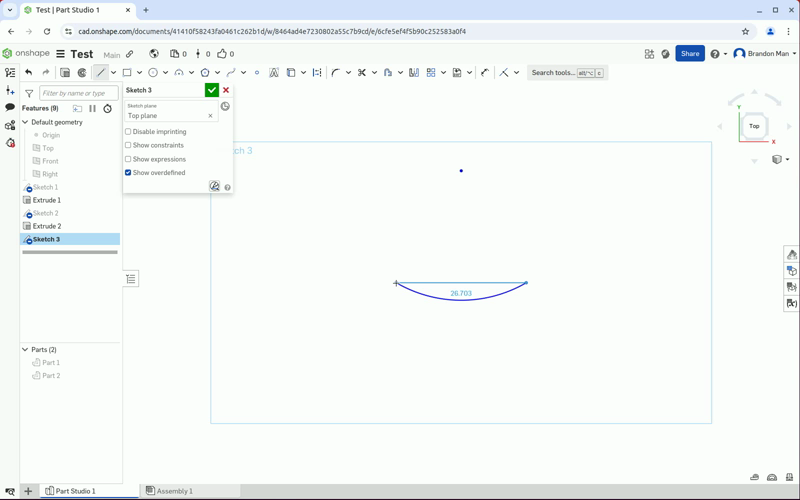
key(esc)
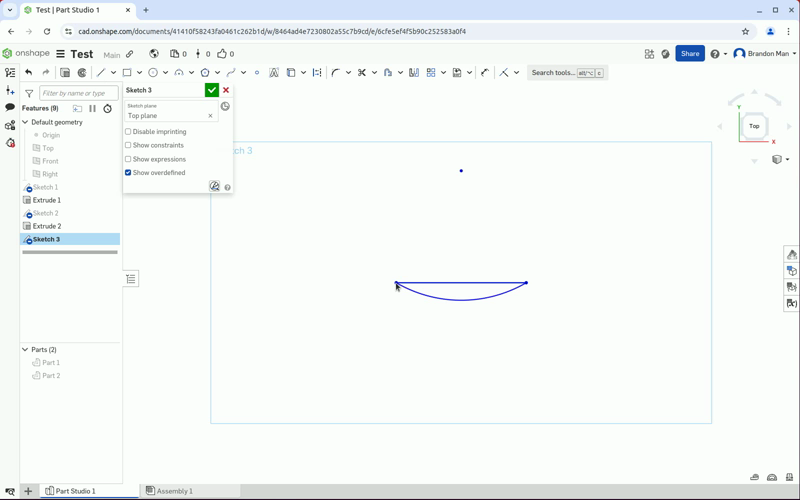
mouse_move(496, 292)
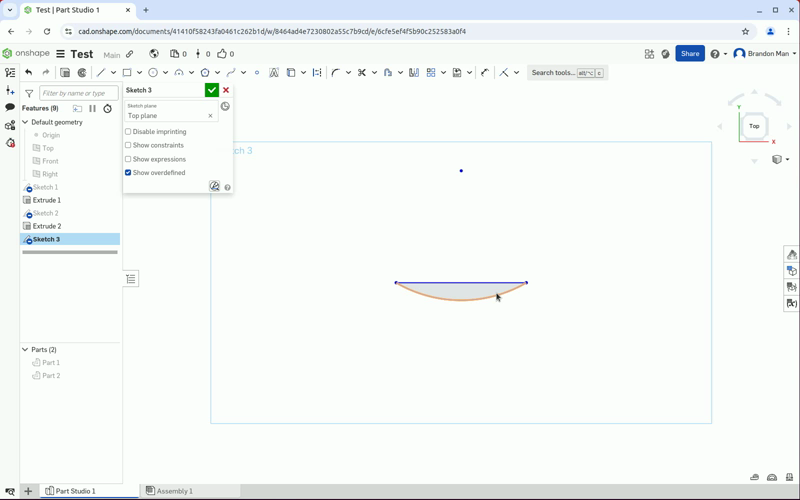
scroll(6)
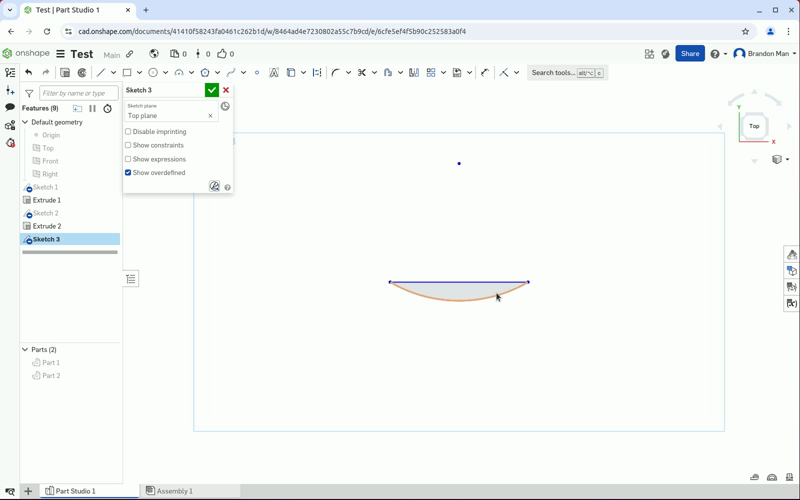
scroll(6)
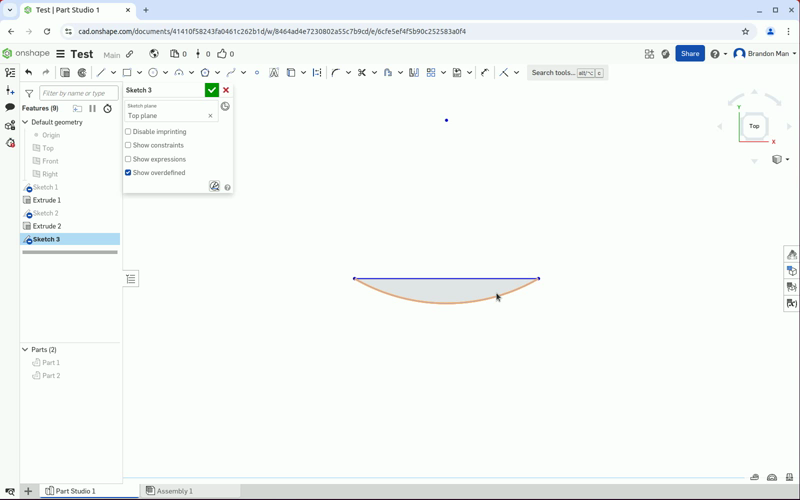
scroll(6)
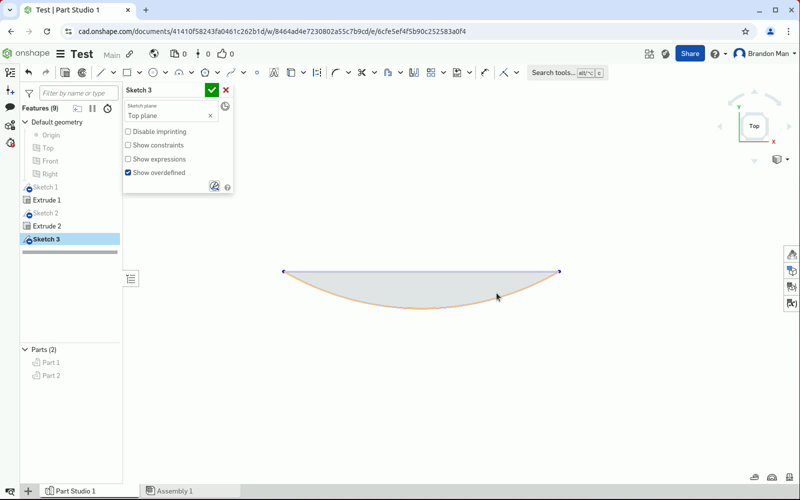
scroll(6)
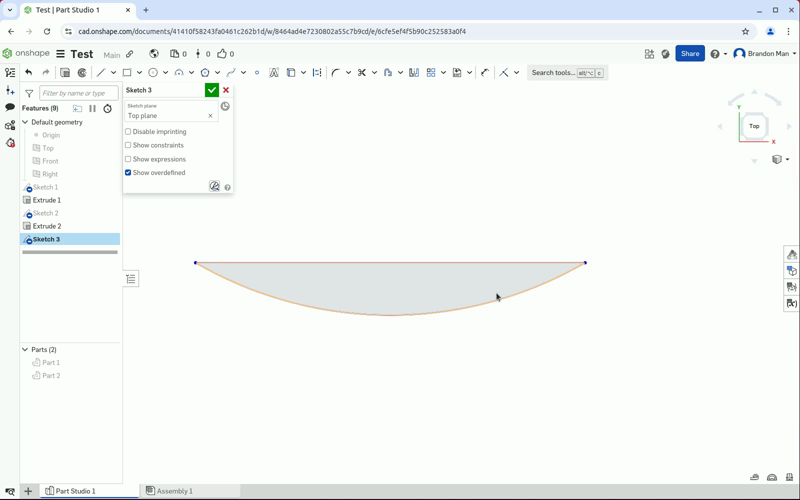
scroll(6)
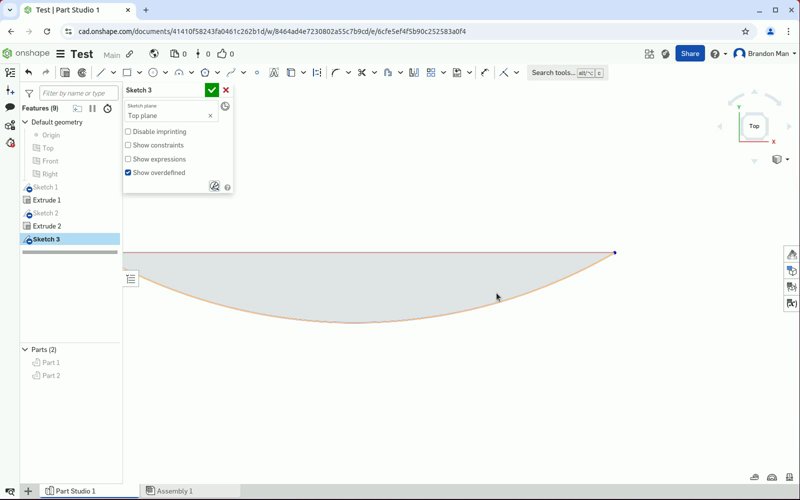
scroll(6)
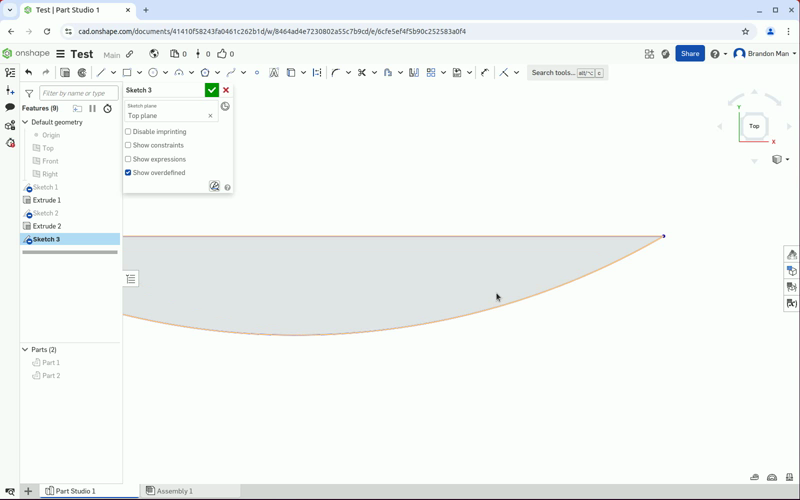
scroll(6)
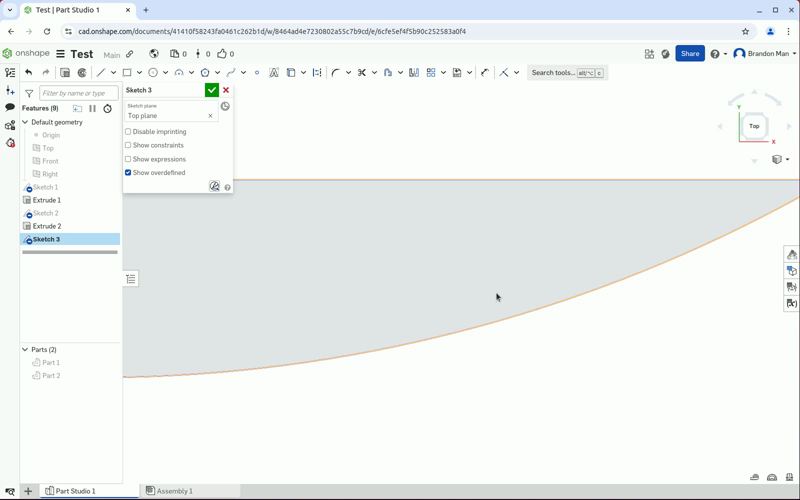
click(496, 292)
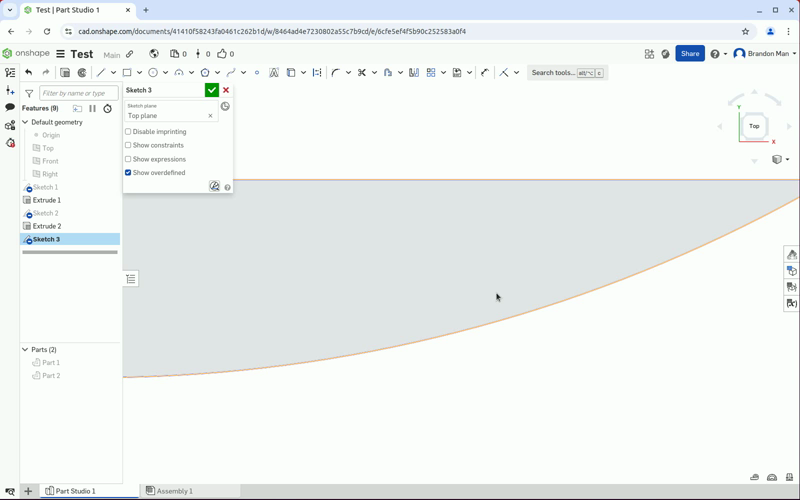
scroll(-6)
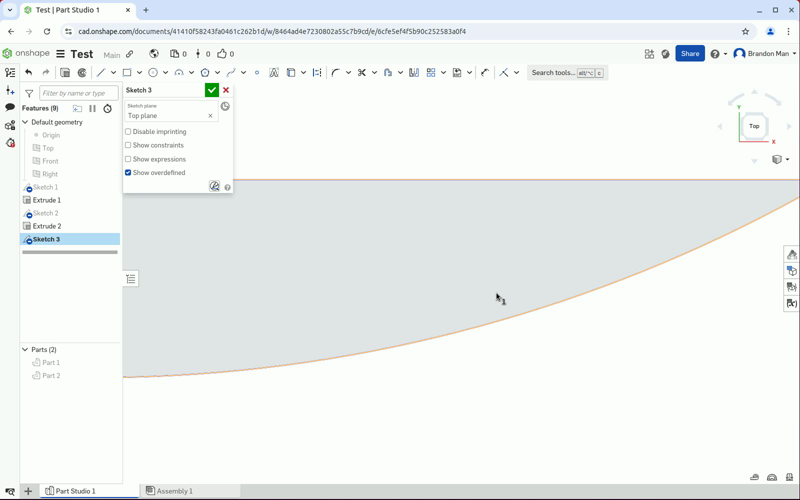
scroll(-6)
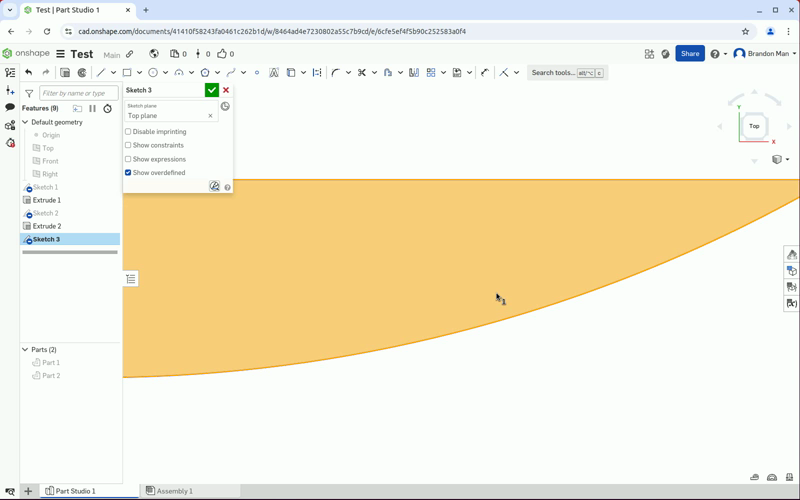
scroll(-6)
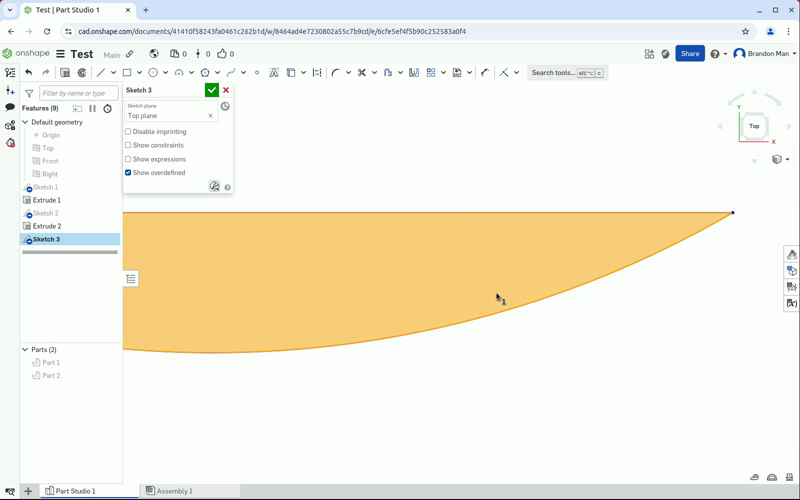
scroll(-6)
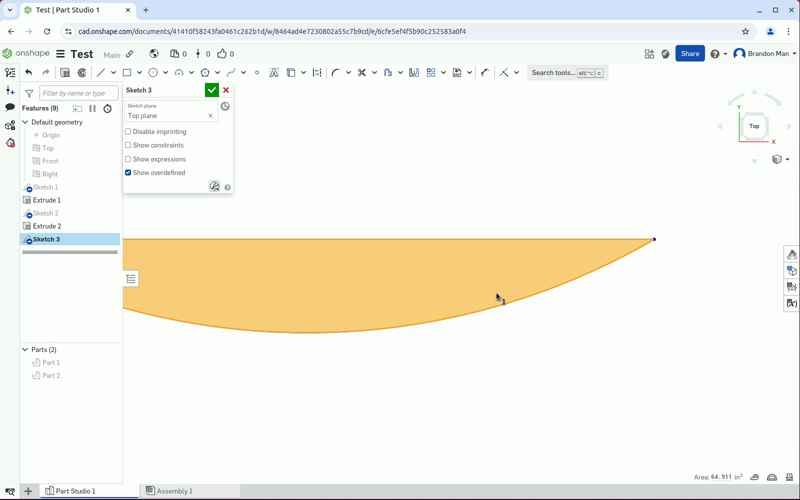
scroll(-6)
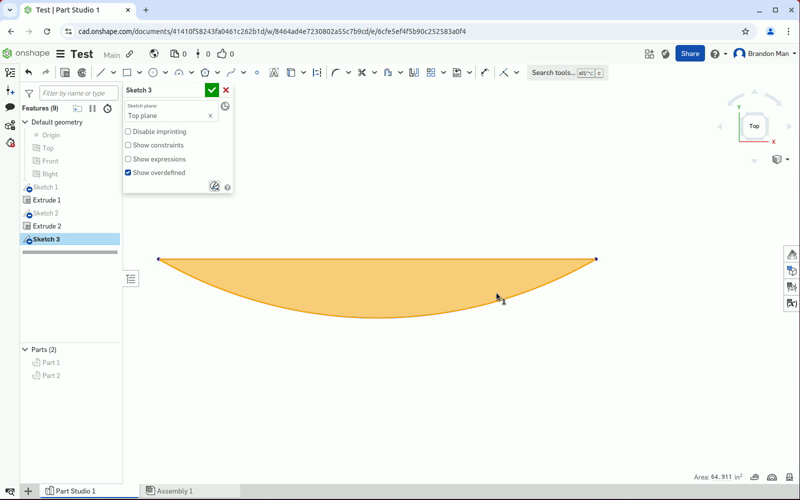
scroll(-6)
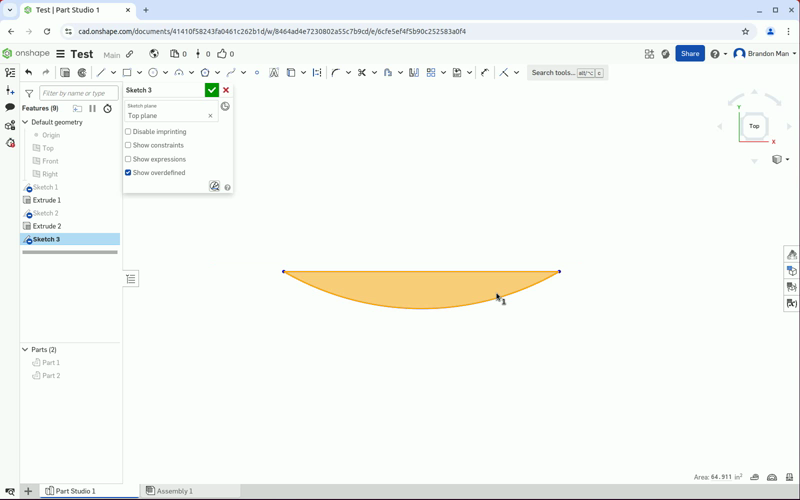
scroll(-6)
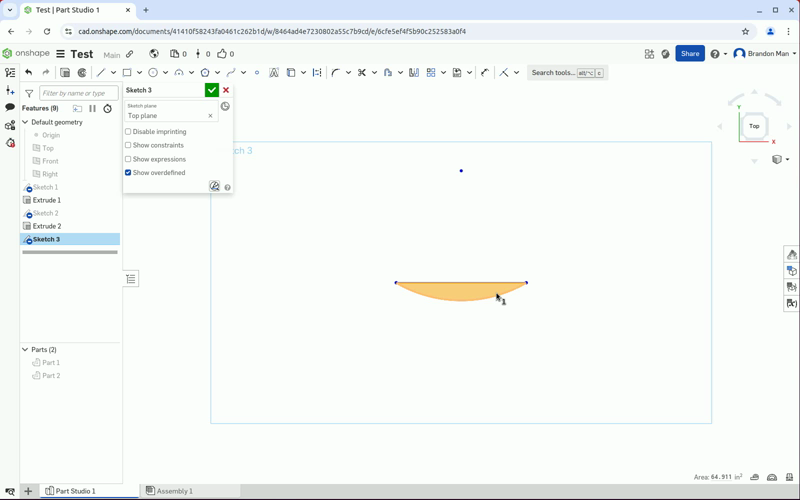
mouse_move(73, 352)
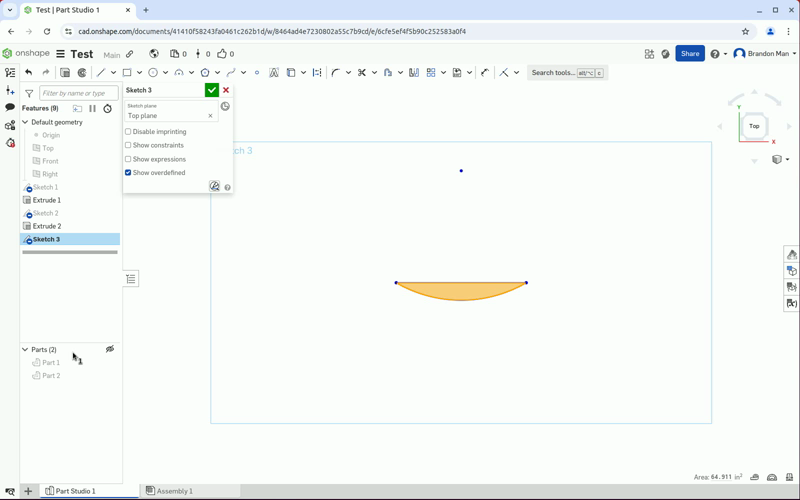
key(shift+y)
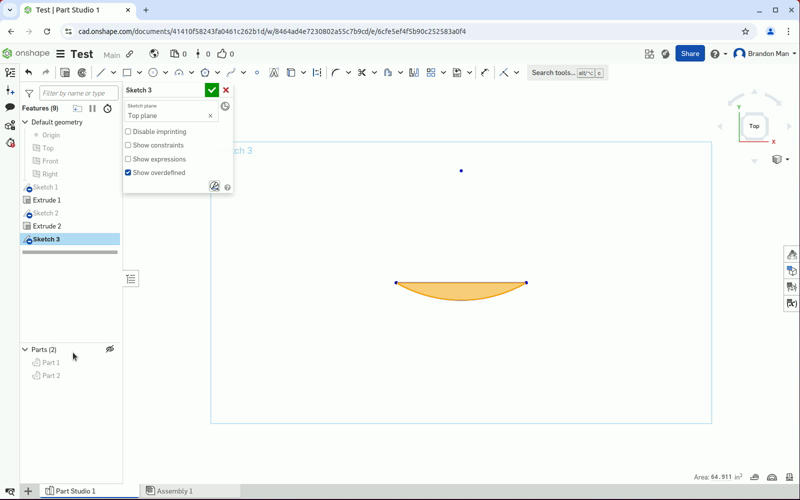
key(shift+e)
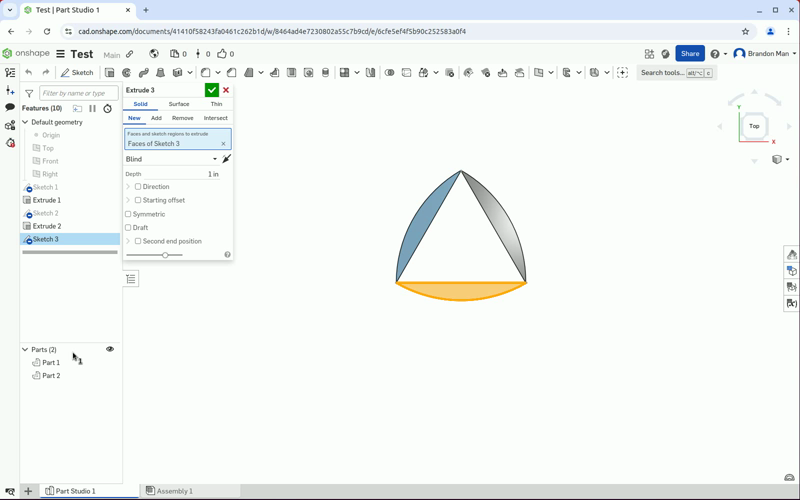
mouse_move(143, 106)
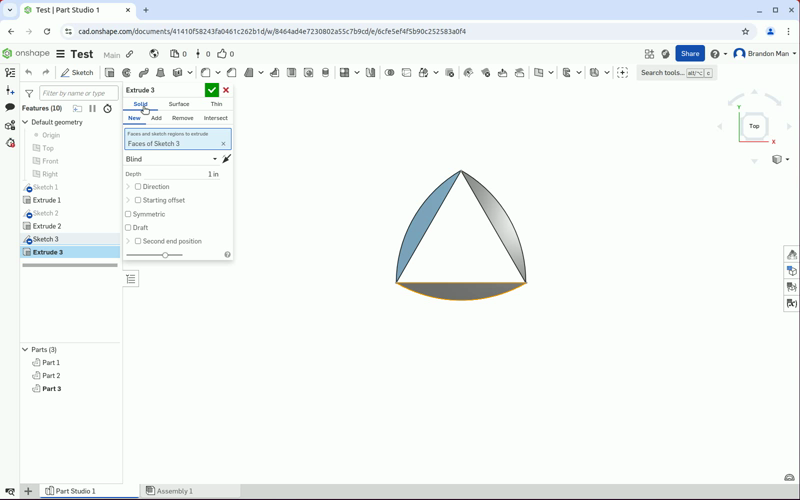
click(143, 106)
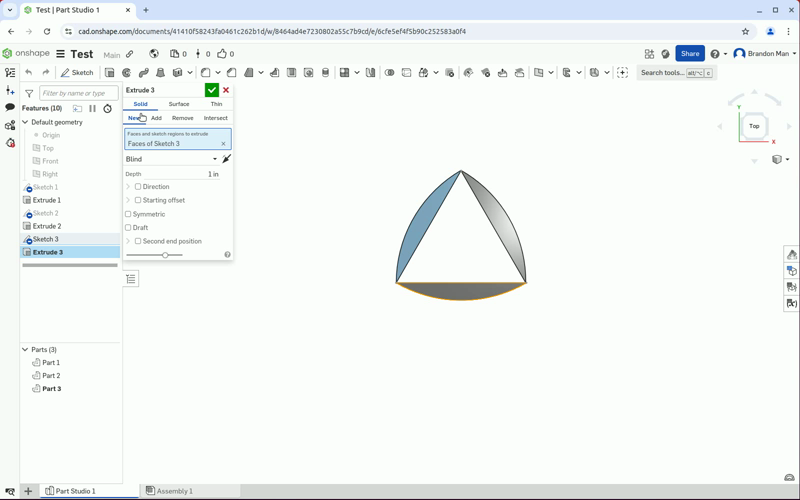
mouse_move(137, 120)
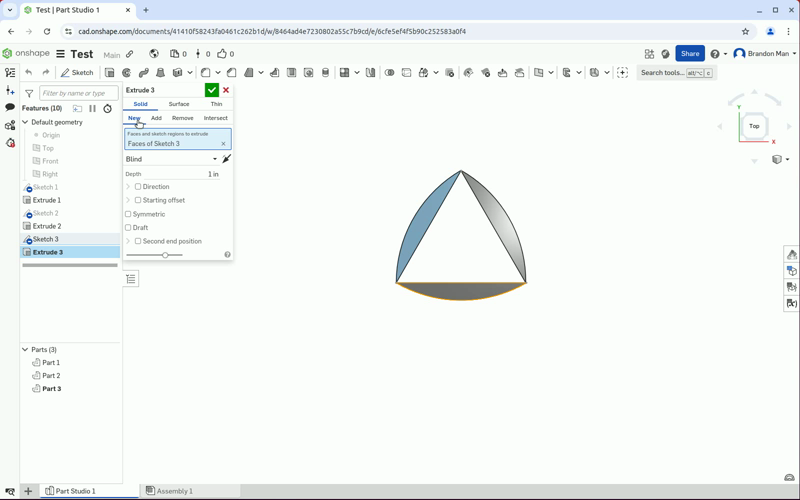
click(137, 120)
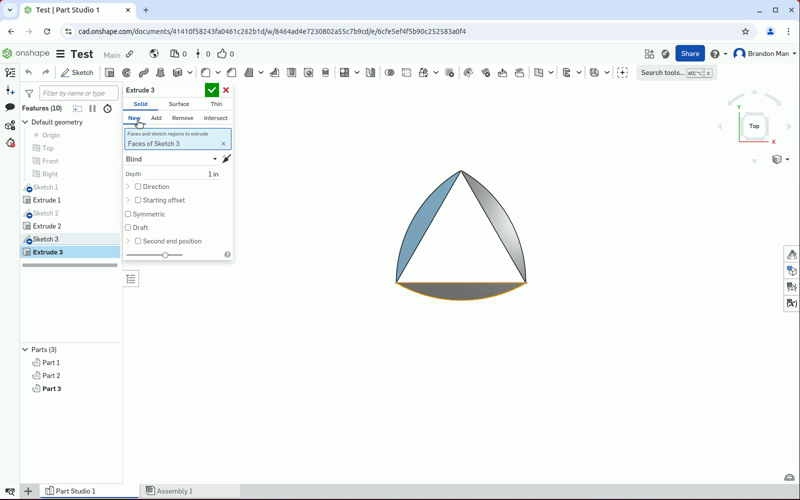
key(tab, 4)
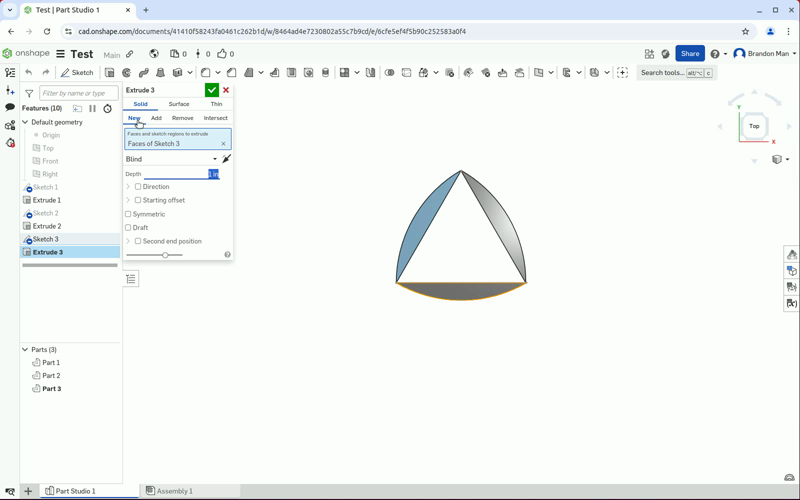
text(3.37)
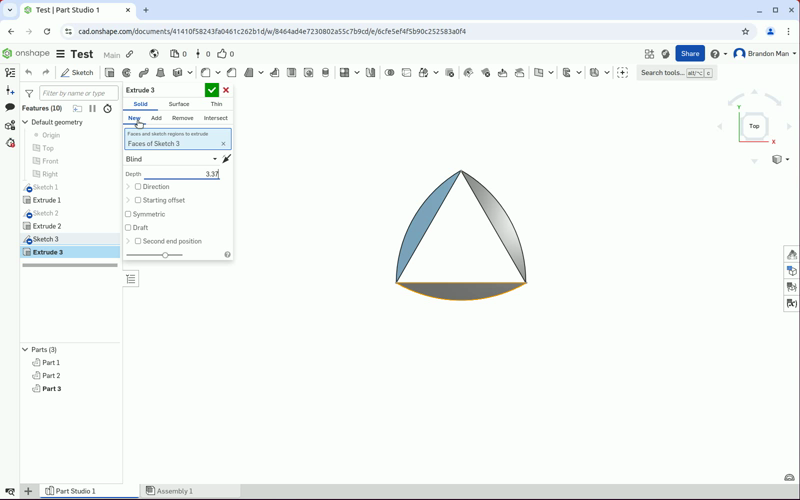
key(enter)
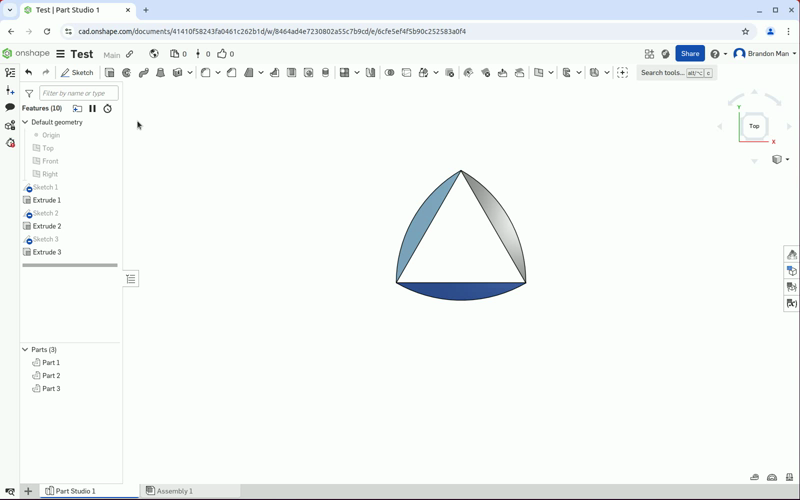
key(shift+h)
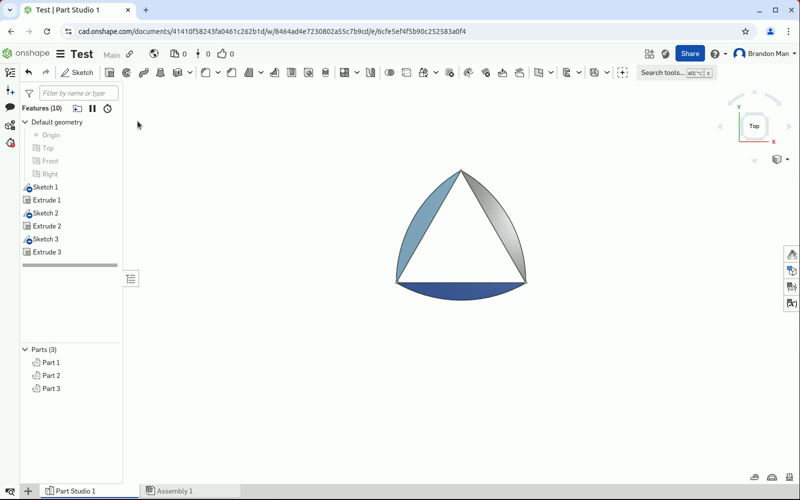
key(shift+h)
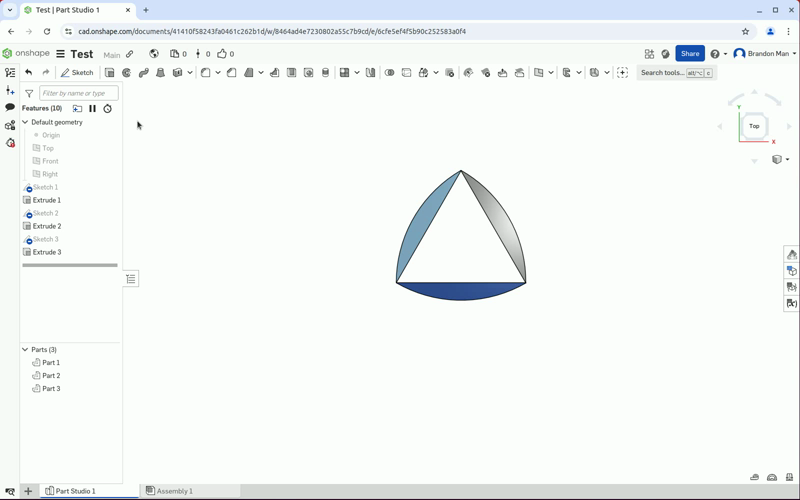
mouse_move(73, 189)
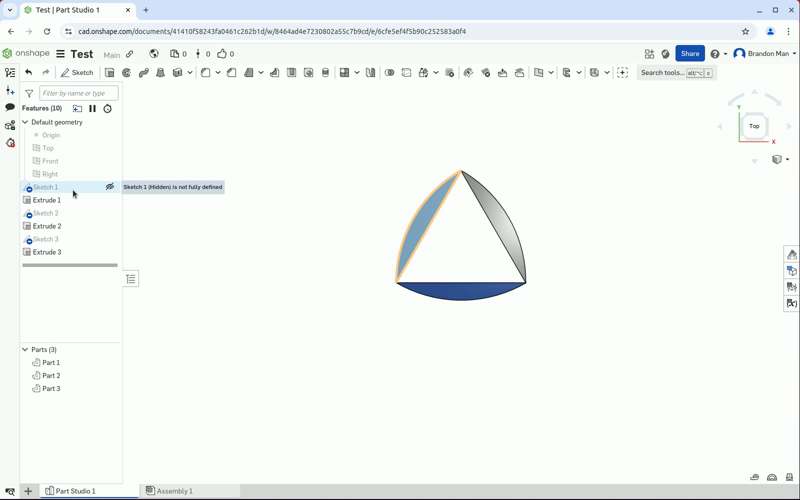
click(73, 189)
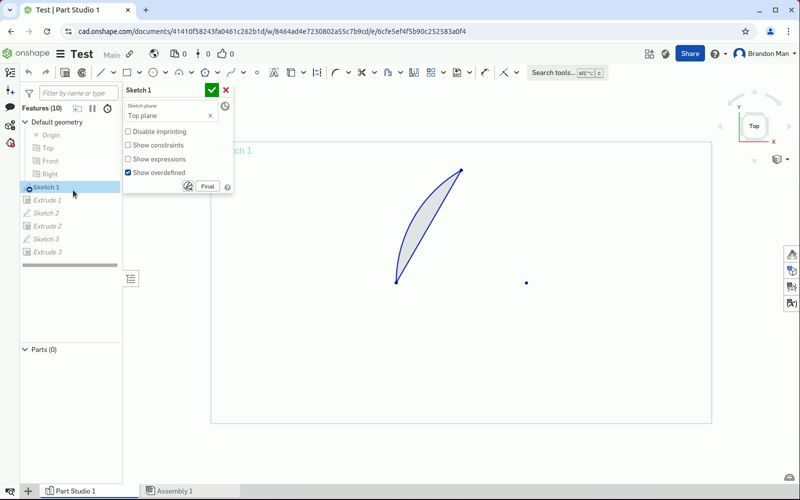
mouse_move(229, 92)
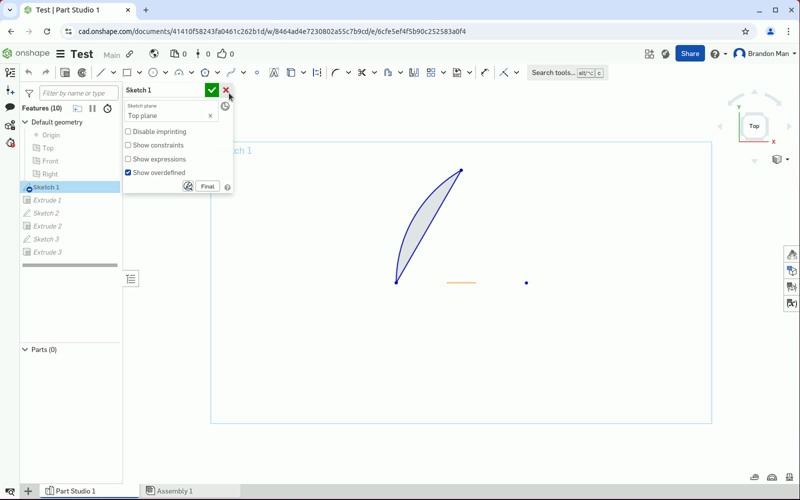
click(229, 92)
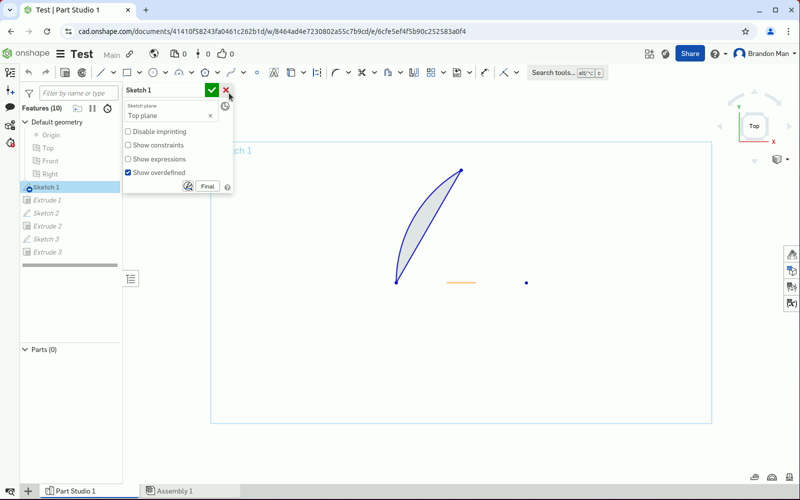
key(shift+s)
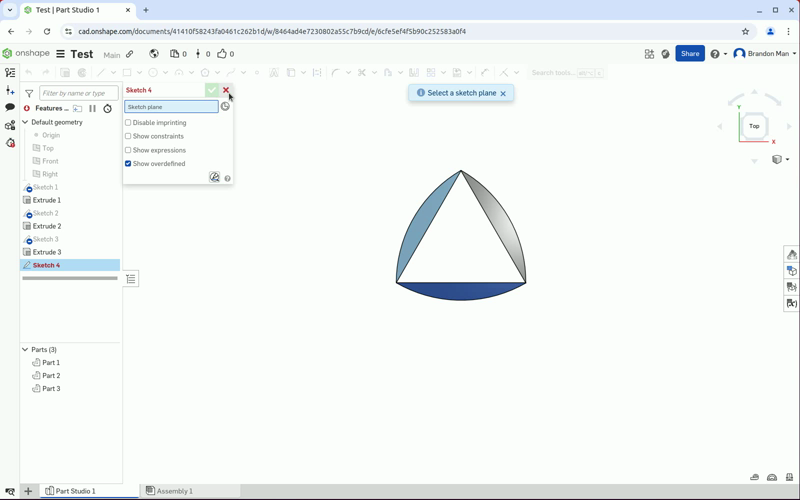
mouse_move(73, 150)
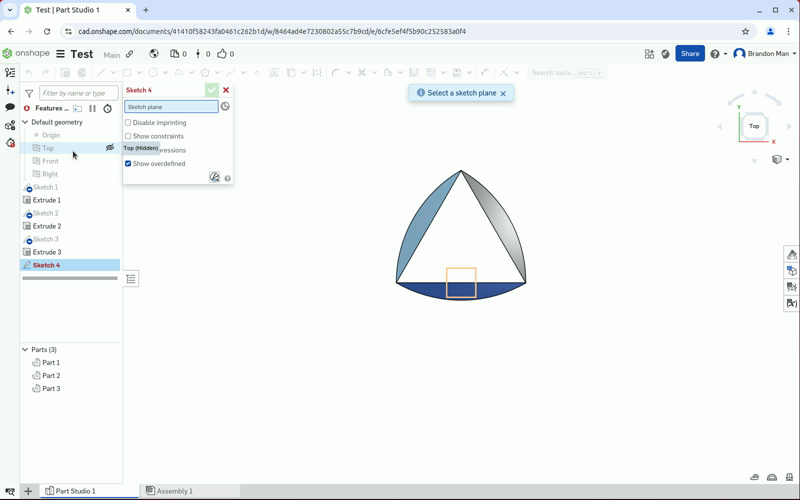
click(73, 150)
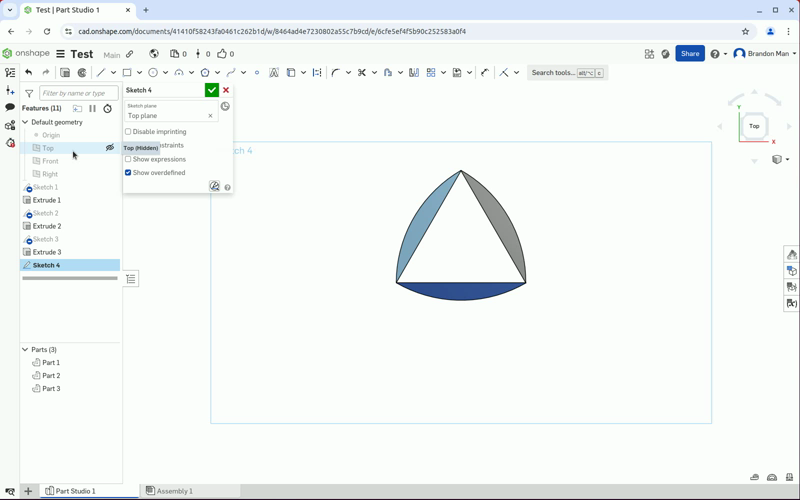
mouse_move(73, 352)
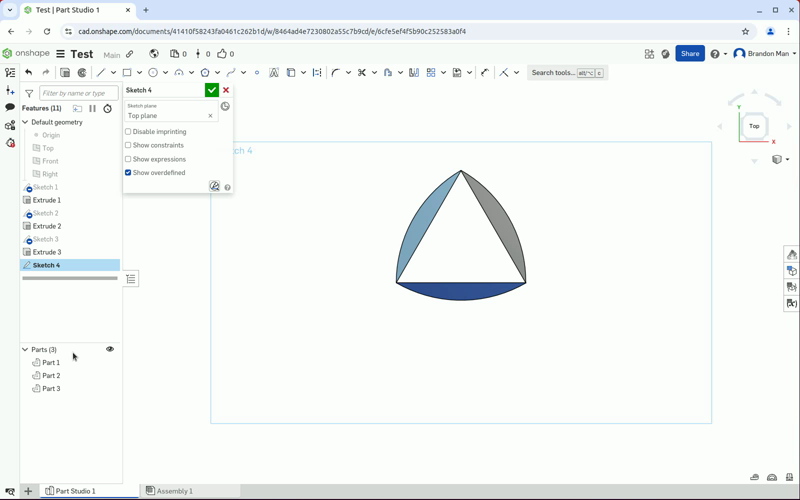
key(y)
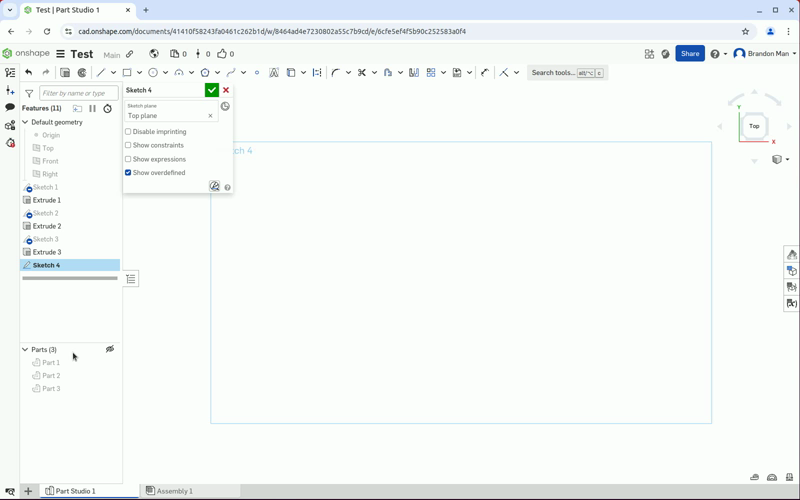
key(l)
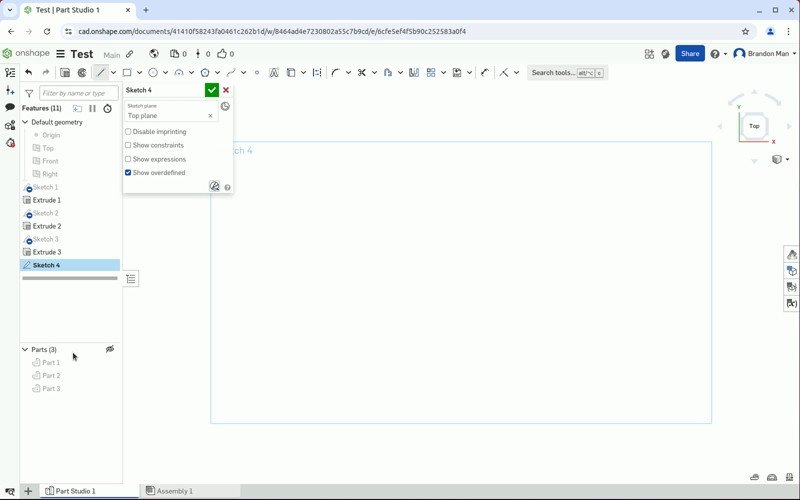
key_down(shift)
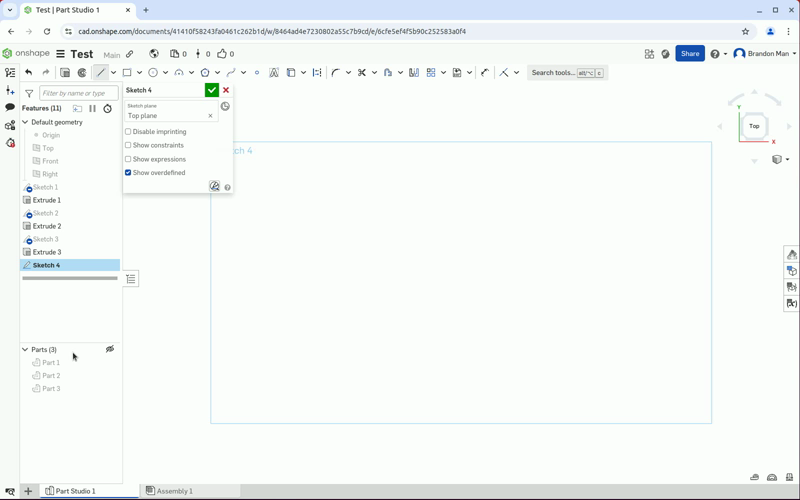
mouse_move(396, 282)
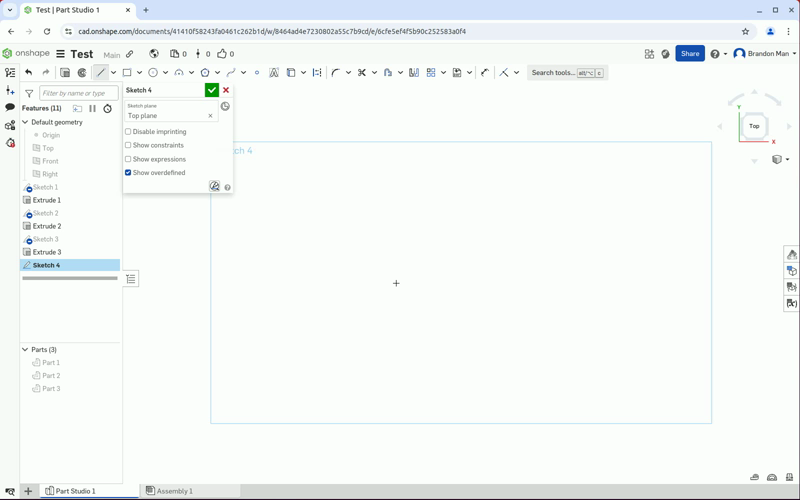
click(396, 282)
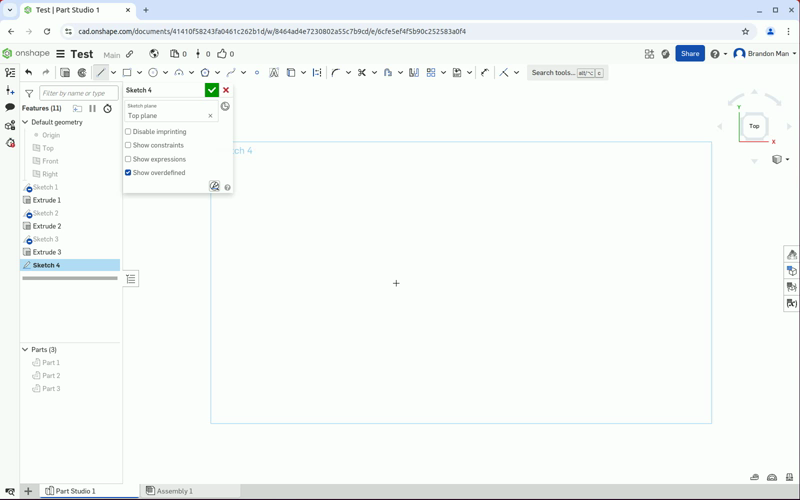
key_up(shift)
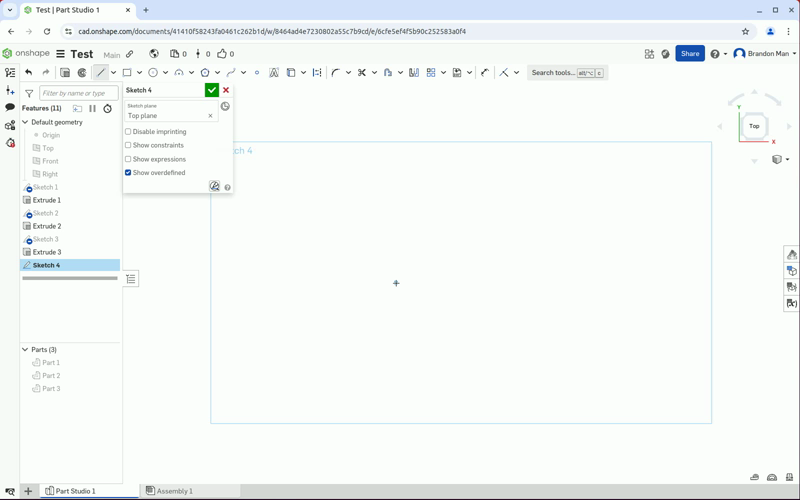
key_down(shift)
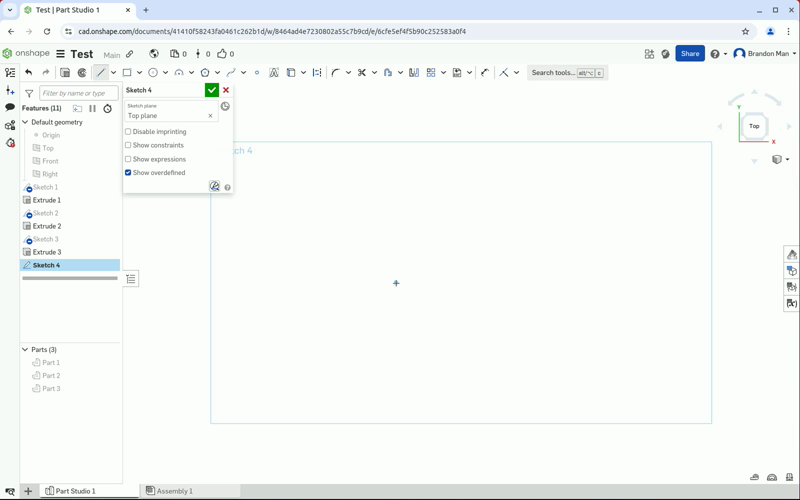
mouse_move(526, 282)
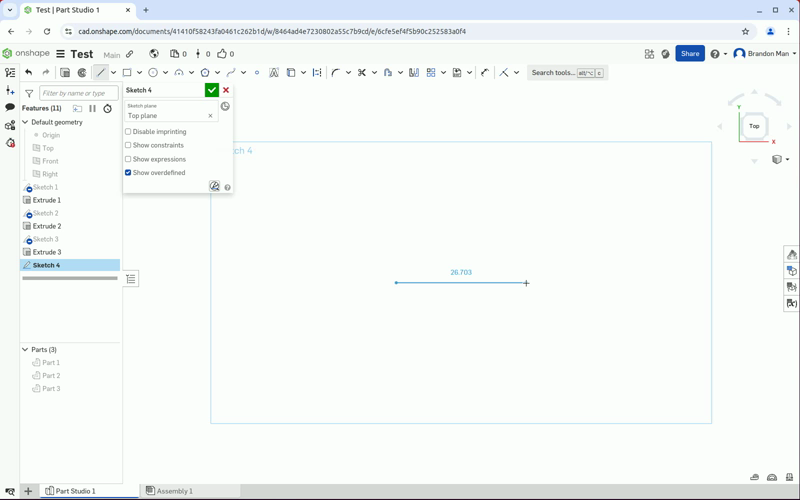
click(526, 282)
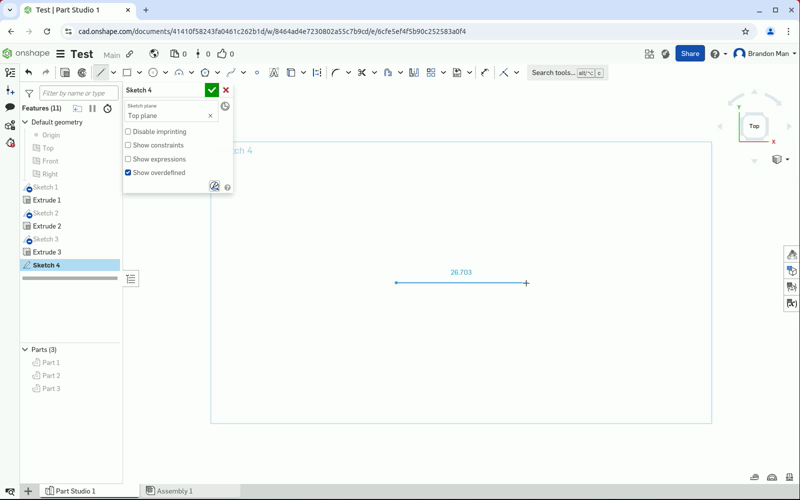
key_up(shift)
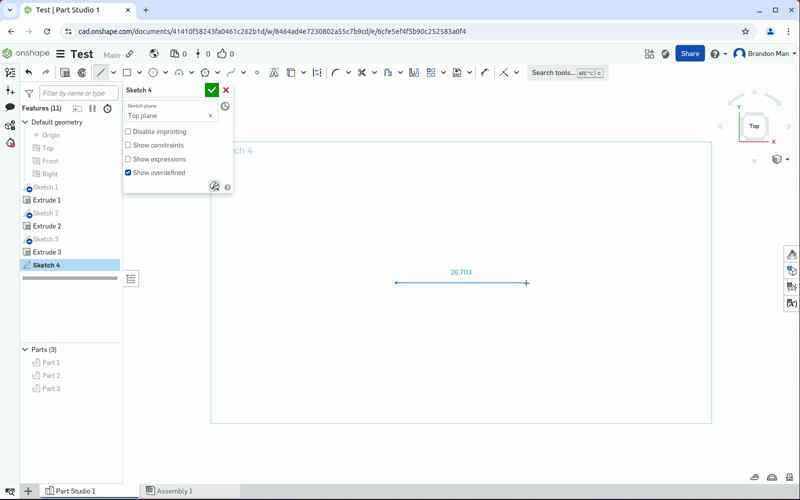
key_down(shift)
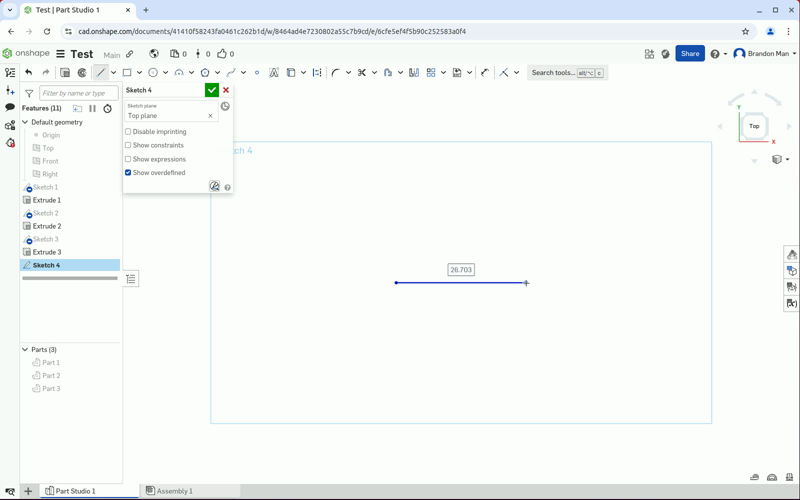
mouse_move(461, 170)
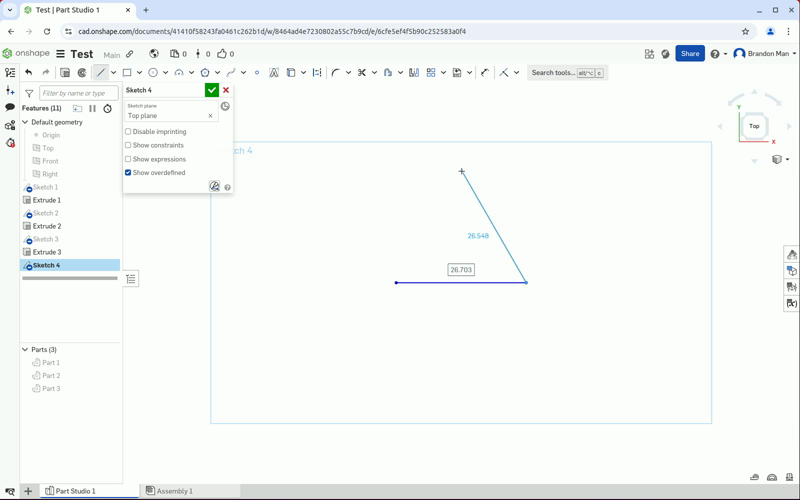
click(461, 170)
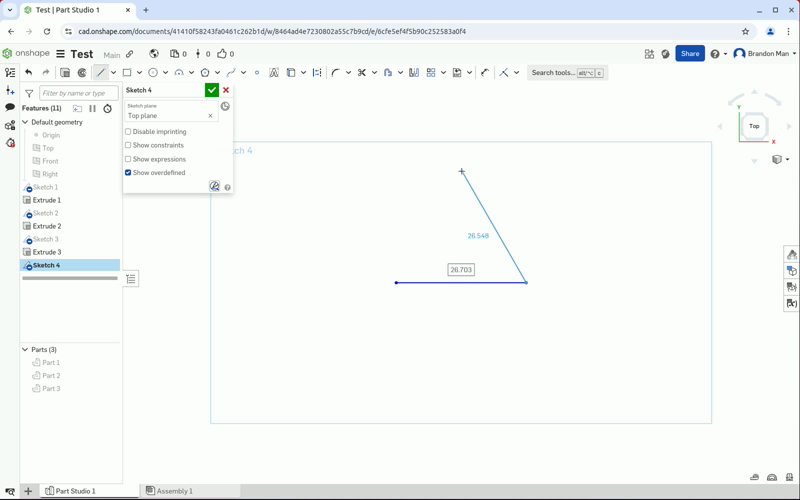
key_up(shift)
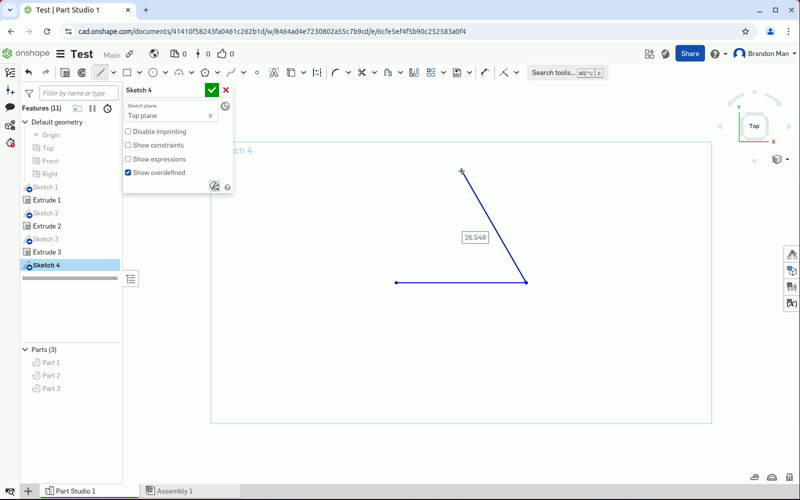
key_down(shift)
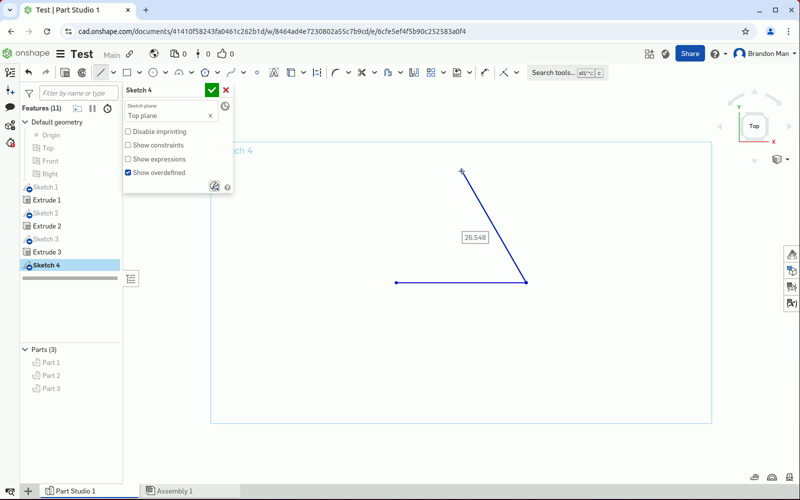
mouse_move(396, 282)
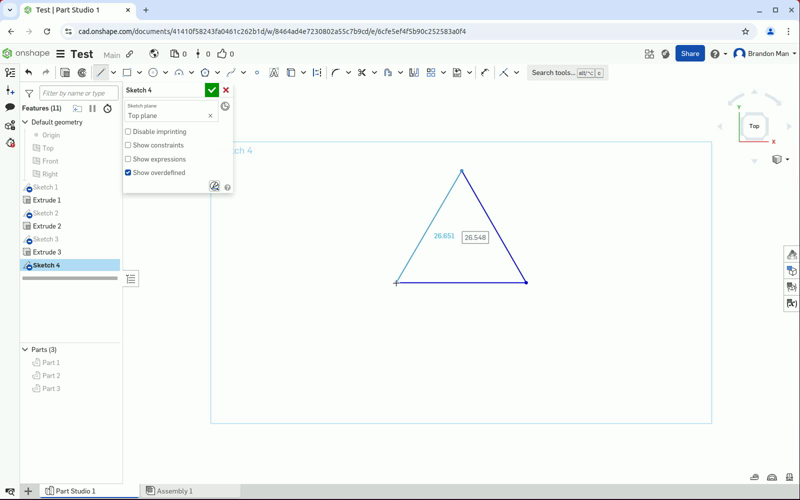
key_up(shift)
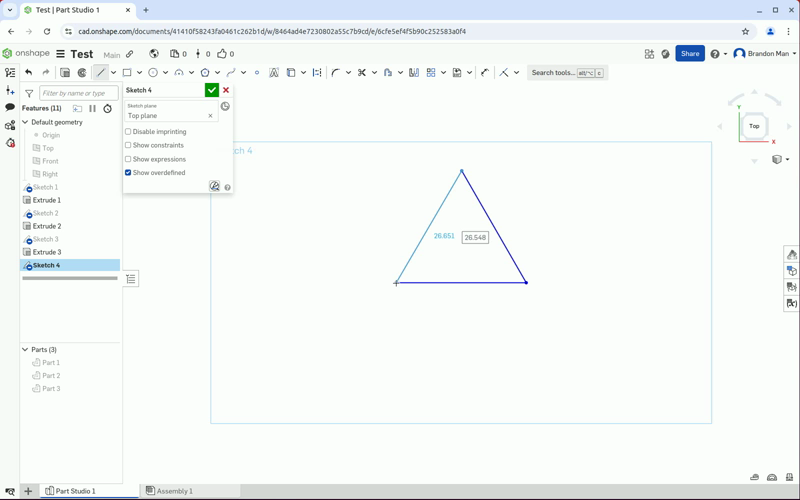
click(396, 282)
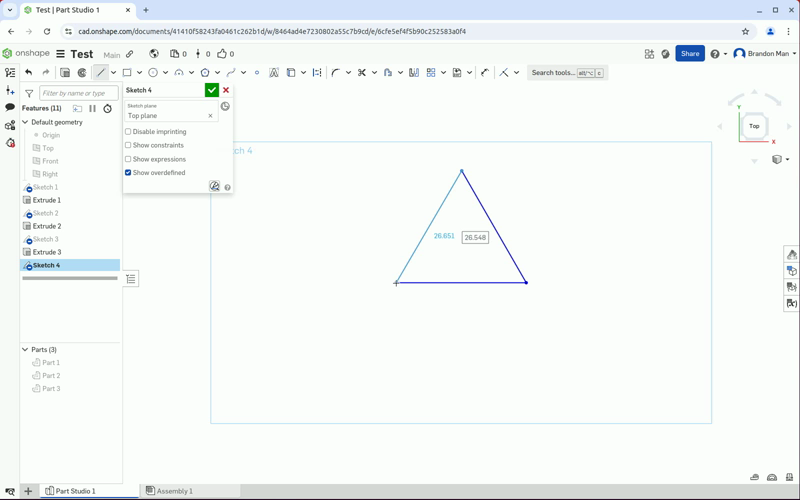
key(esc)
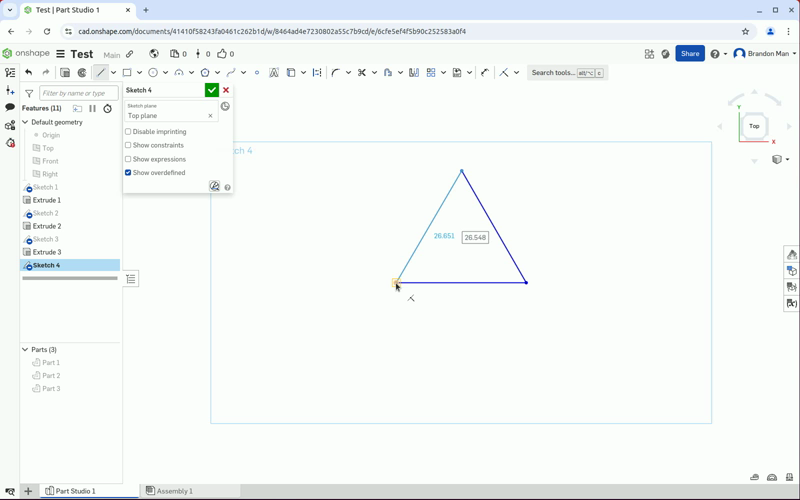
mouse_move(468, 268)
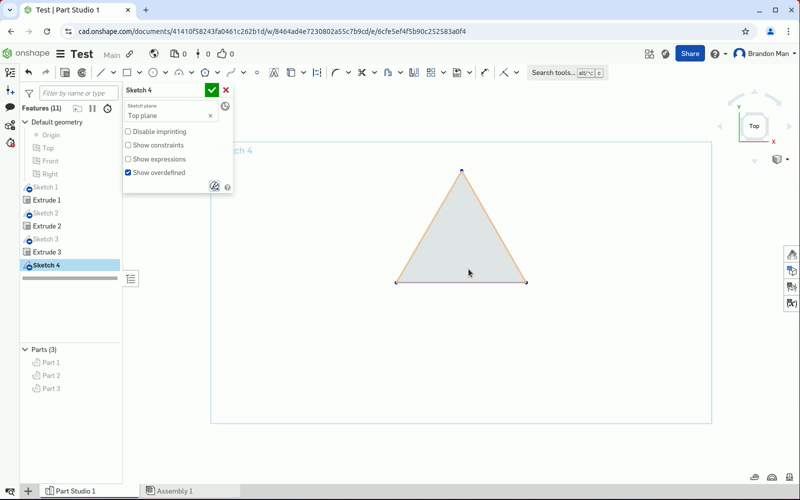
click(468, 268)
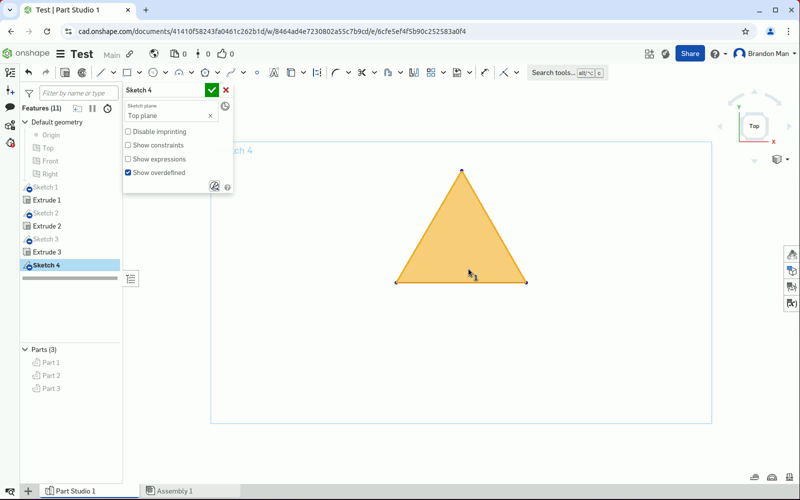
mouse_move(73, 352)
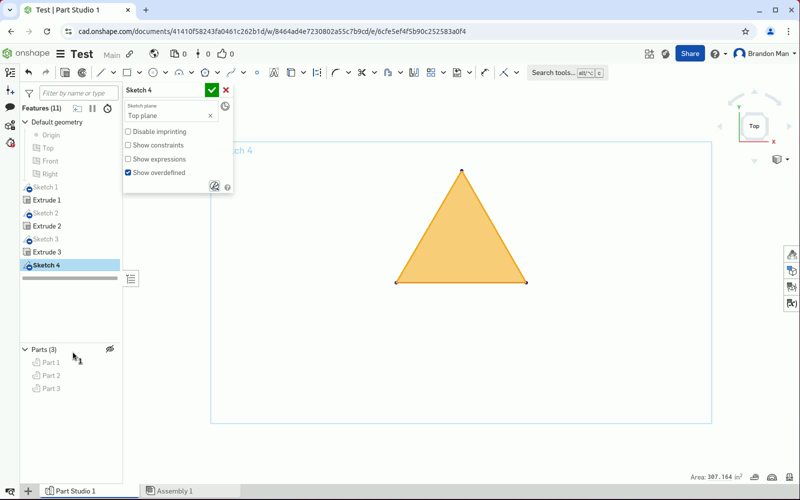
key(shift+y)
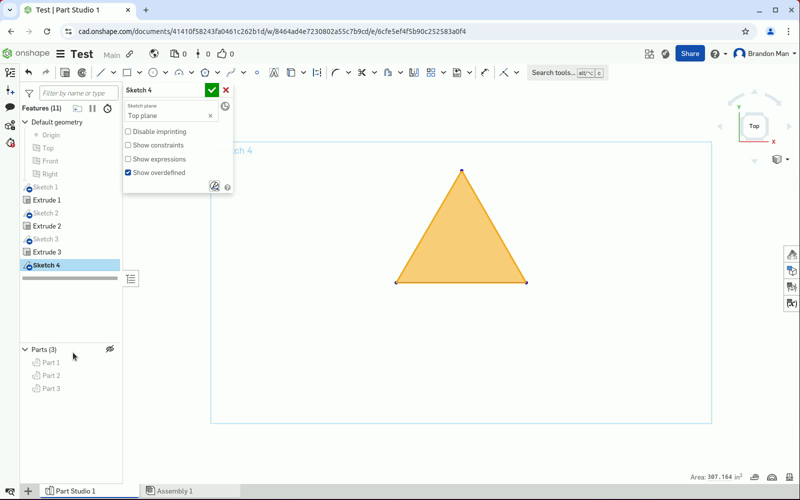
key(shift+e)
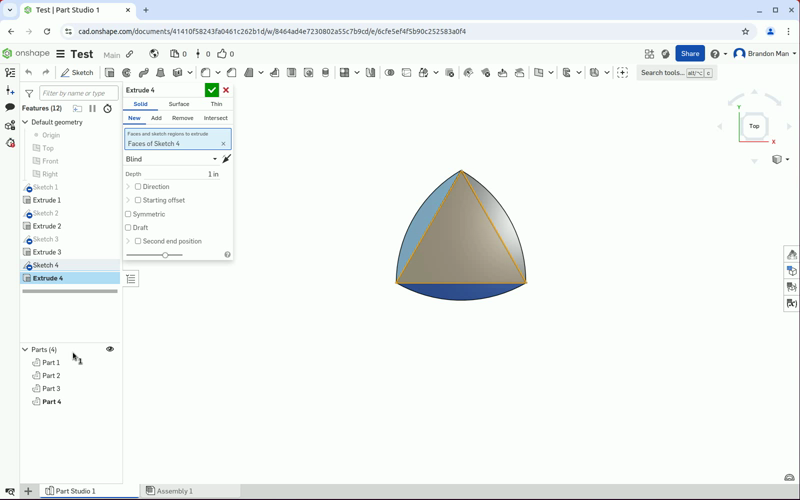
mouse_move(143, 106)
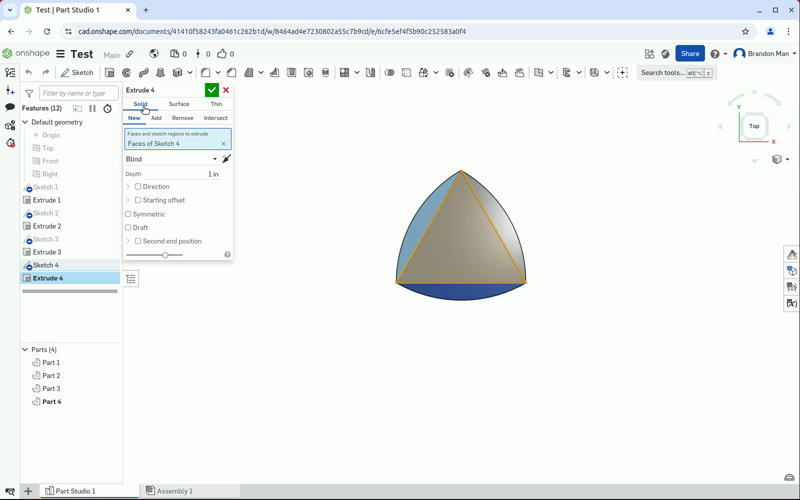
click(143, 106)
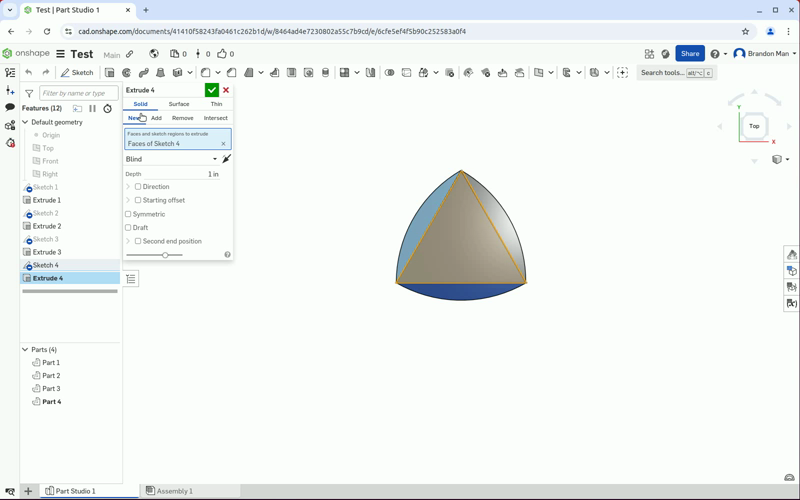
mouse_move(137, 120)
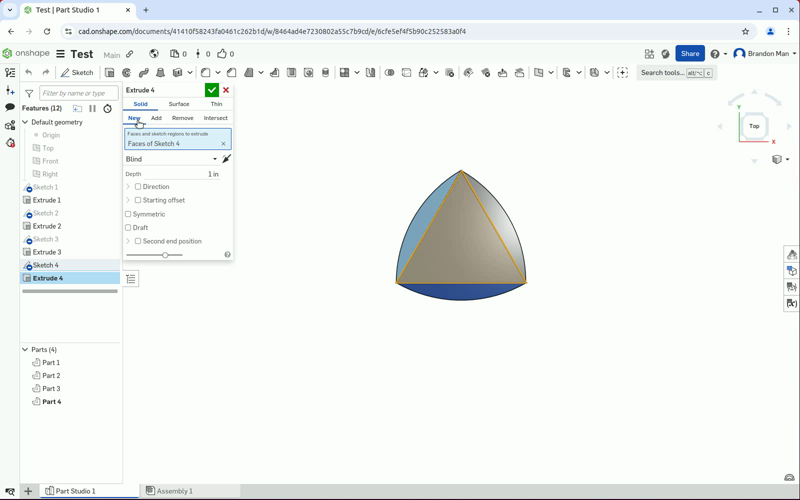
click(137, 120)
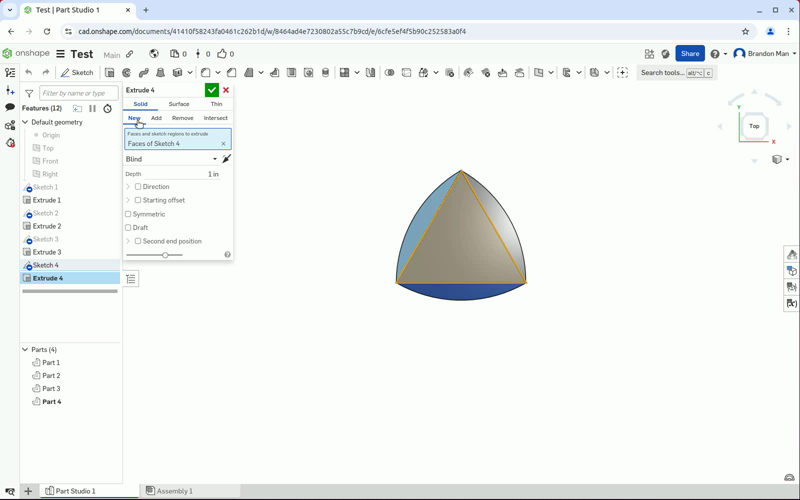
key(tab, 4)
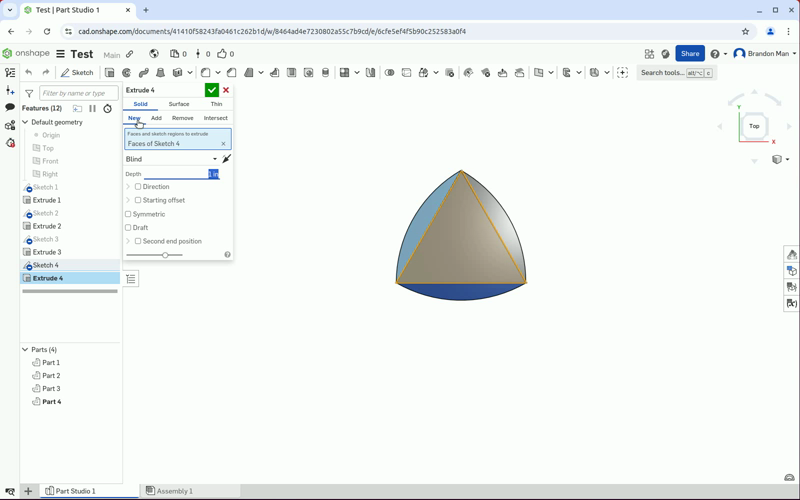
text(3.37)
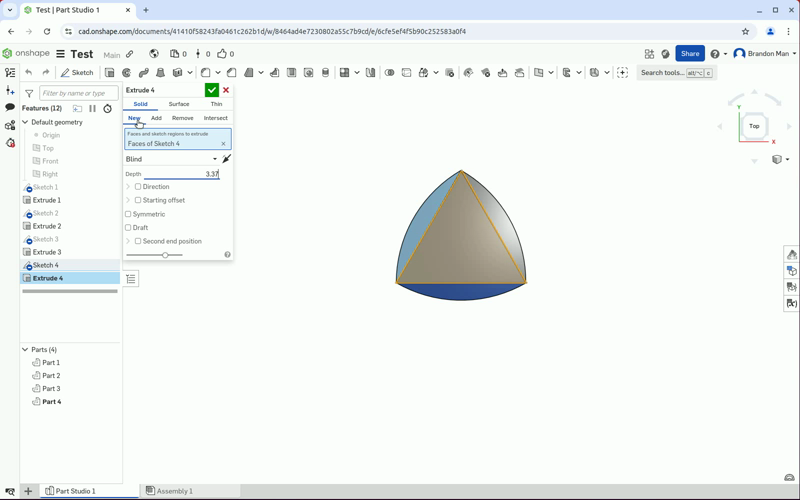
key(enter)
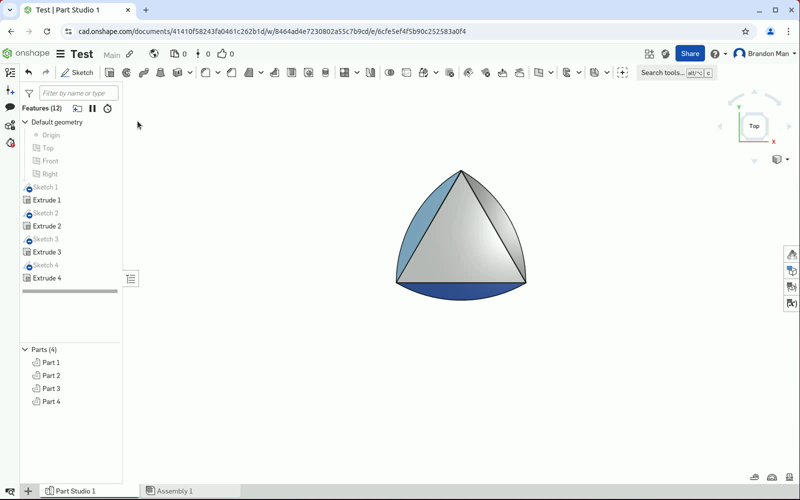
key(shift+h)
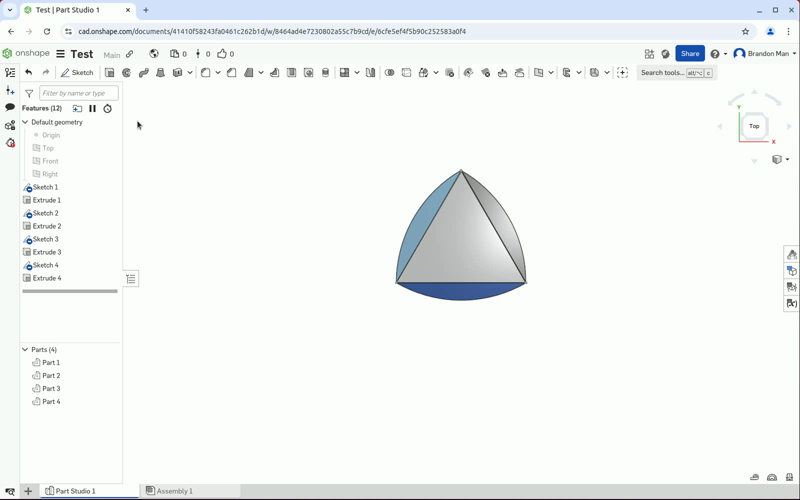
key(shift+h)
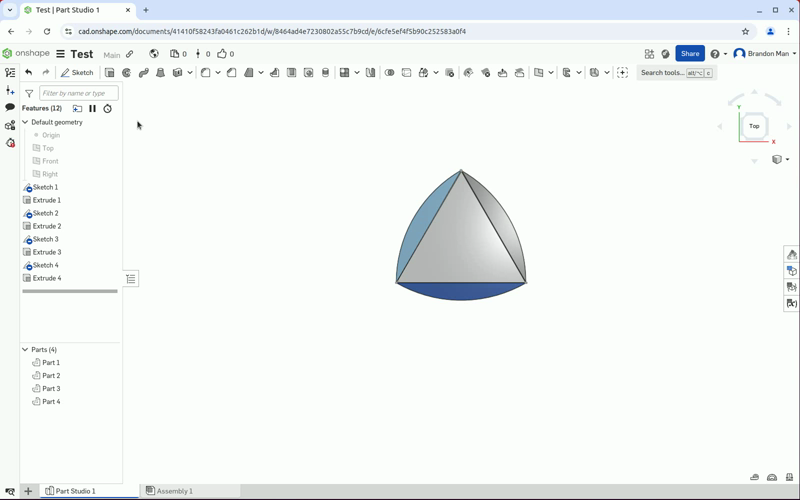
key(shift+7)
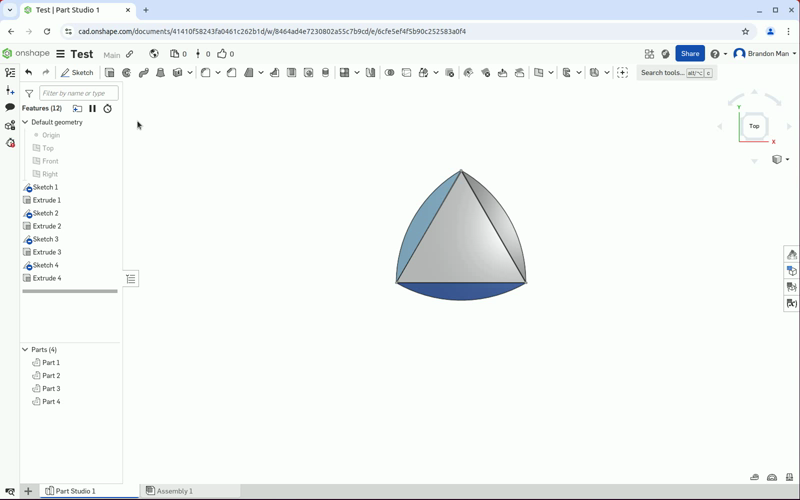
key(up, 3)
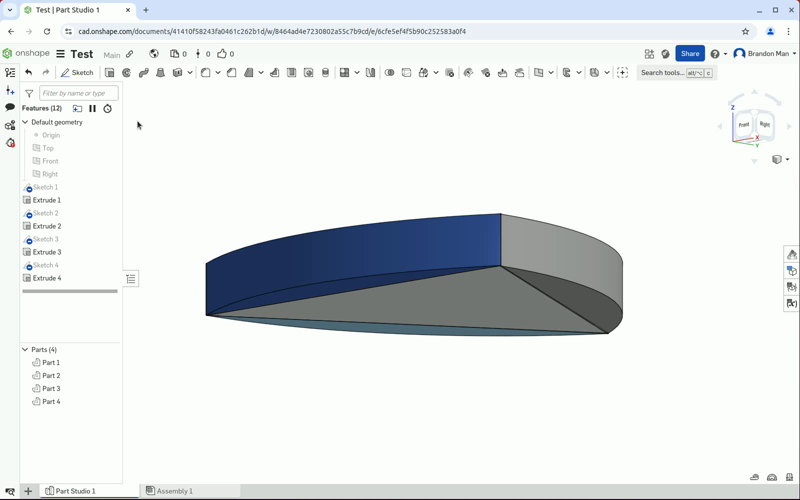
key(left, 3)
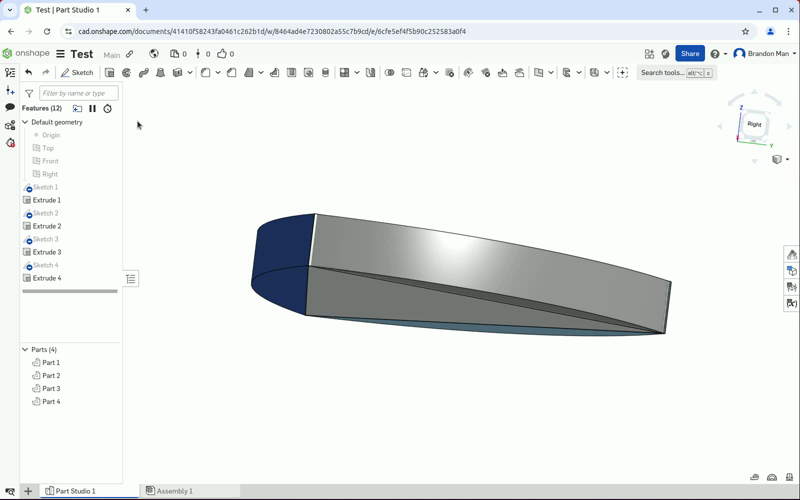
key(right, 3)
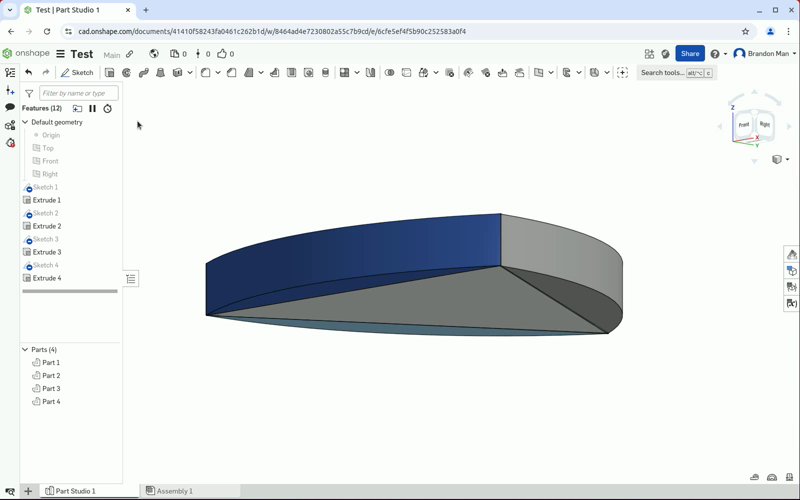
key(down, 3)
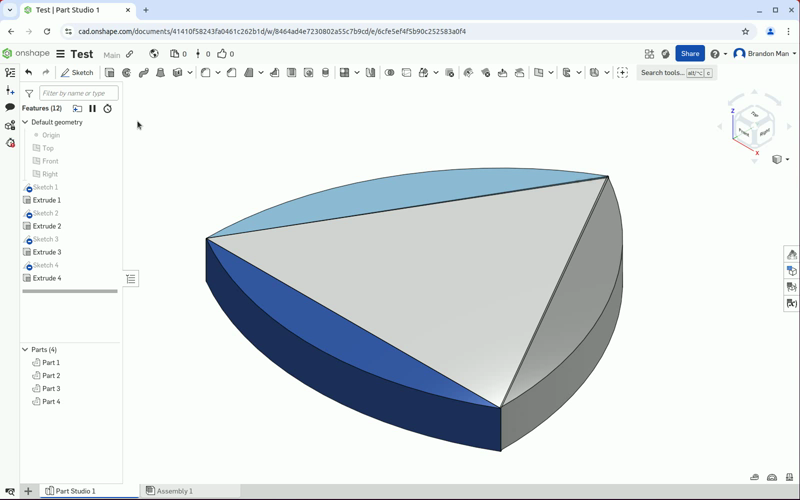
mouse_move(73, 189)
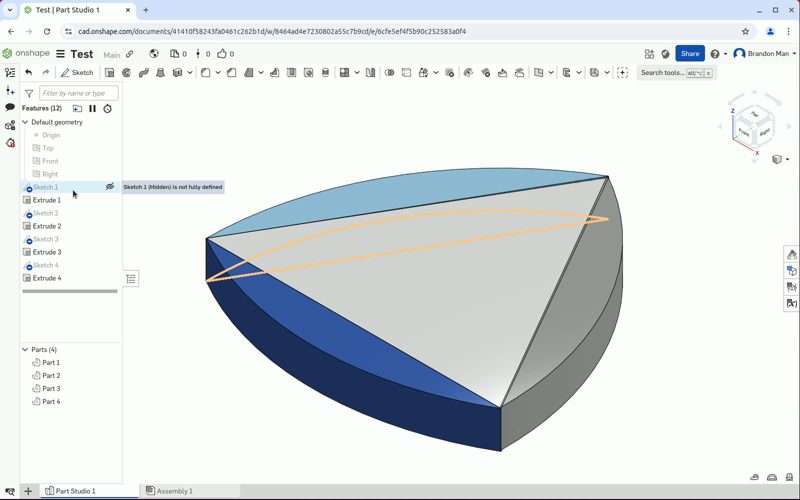
click(73, 189)